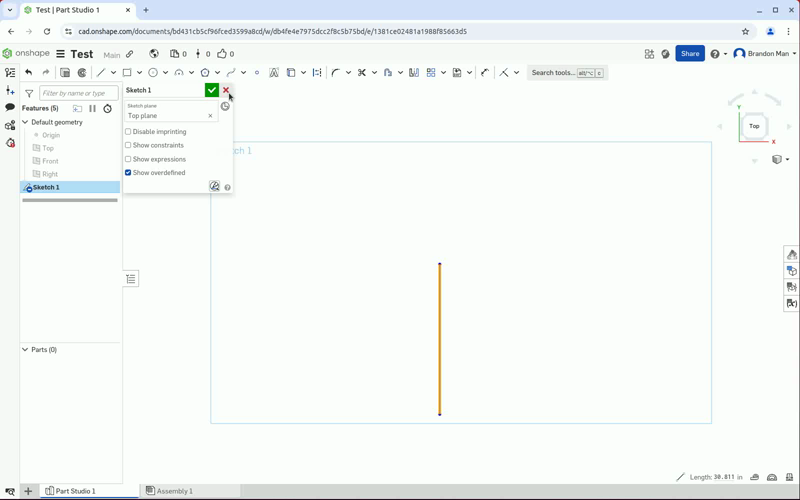
key(shift+h)
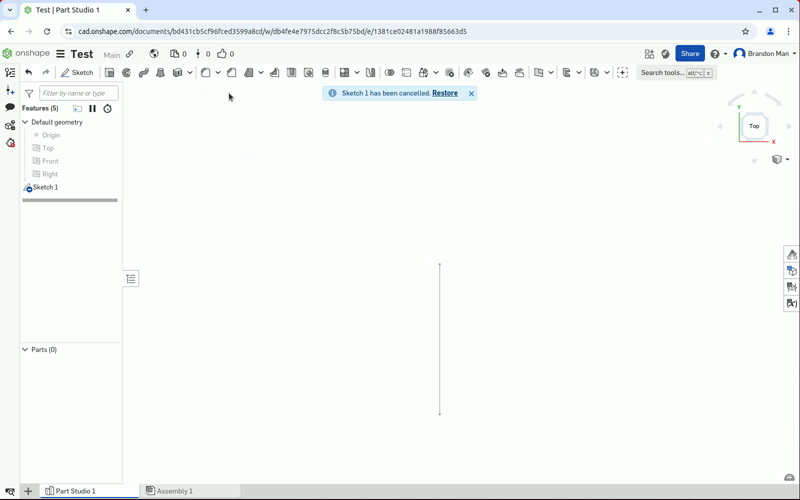
key(shift+s)
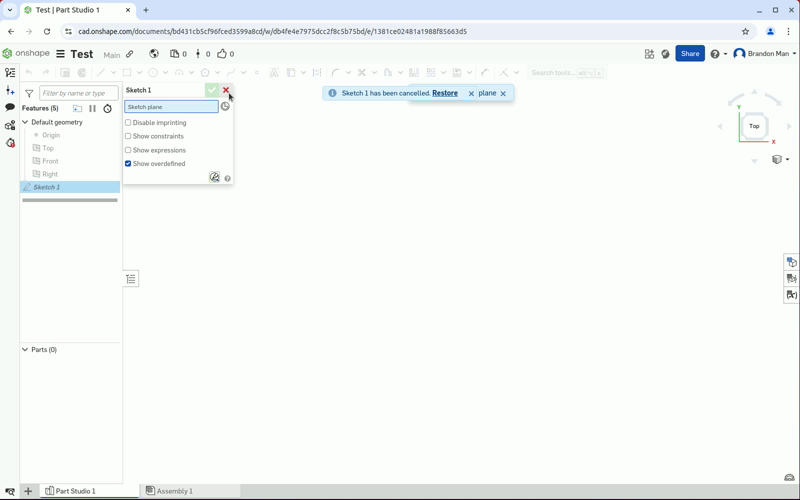
mouse_move(73, 150)
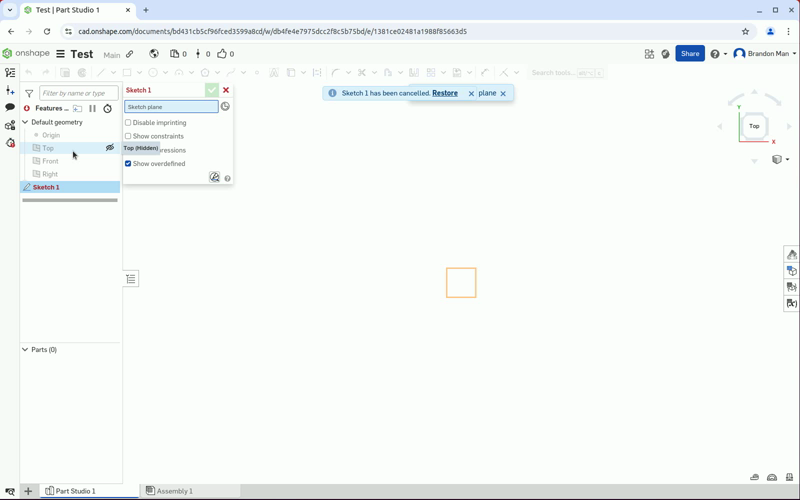
click(73, 150)
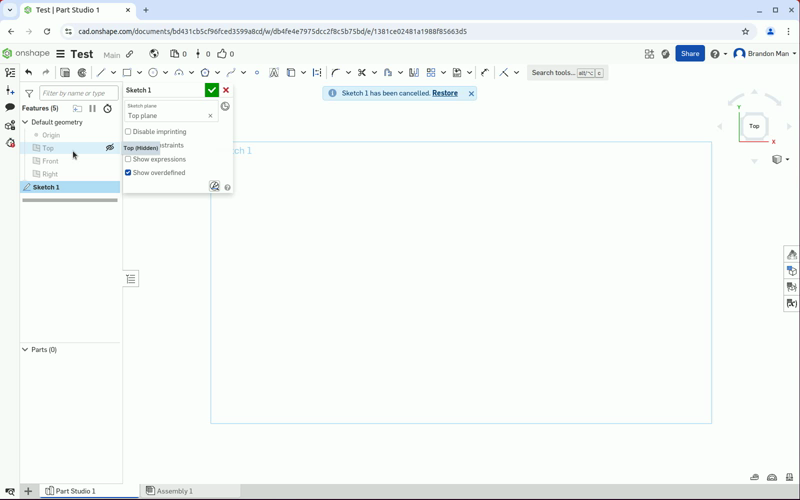
mouse_move(73, 352)
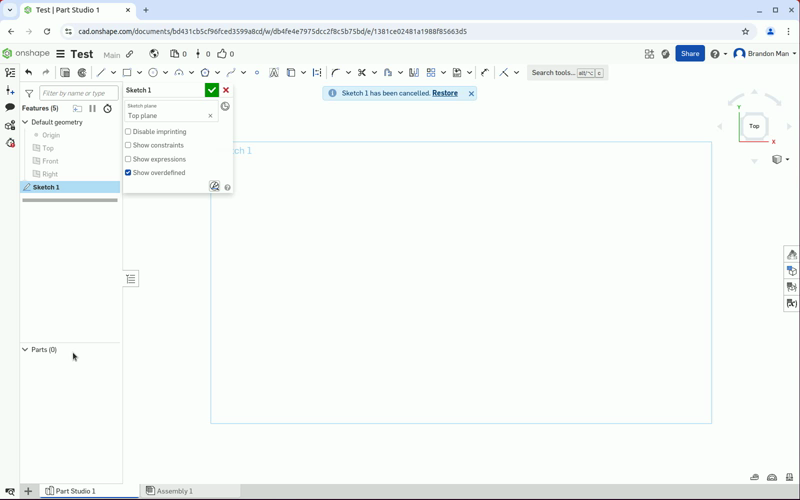
key(y)
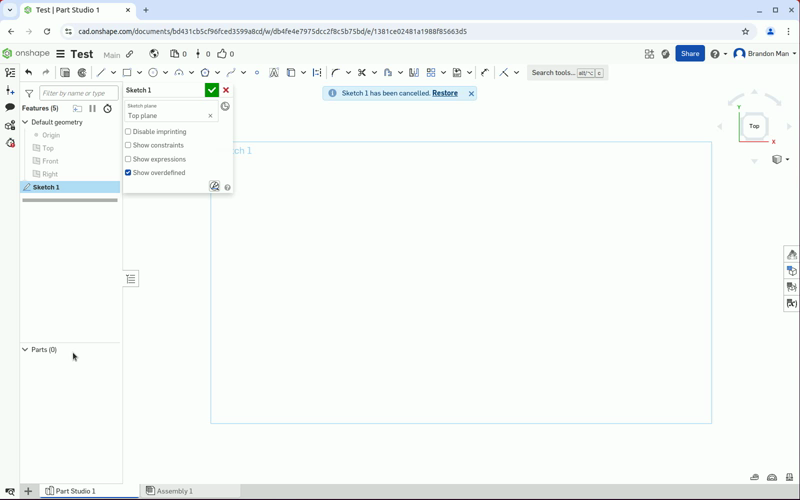
key(c)
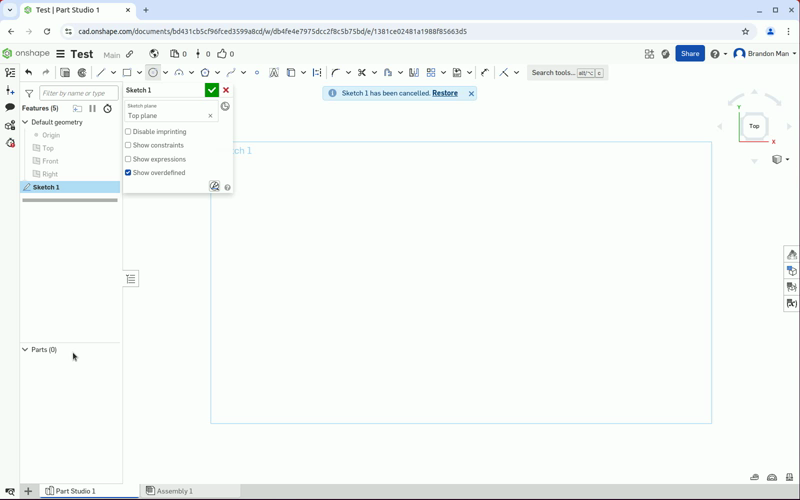
key_down(shift)
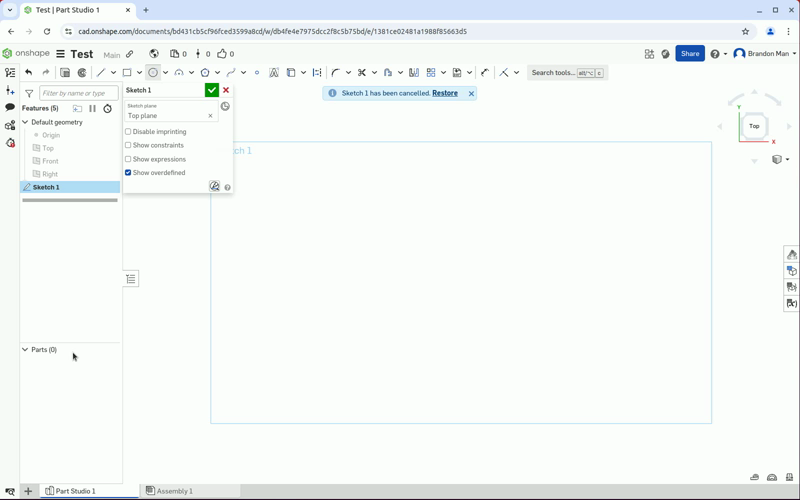
mouse_move(461, 282)
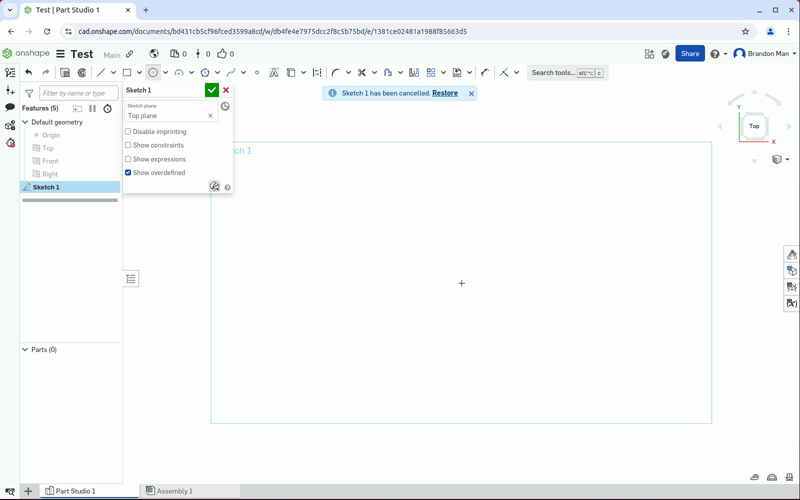
click(461, 282)
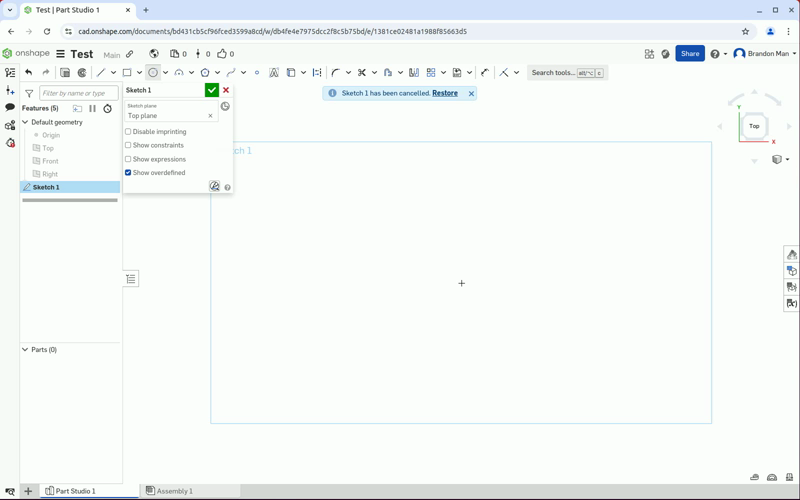
key_up(shift)
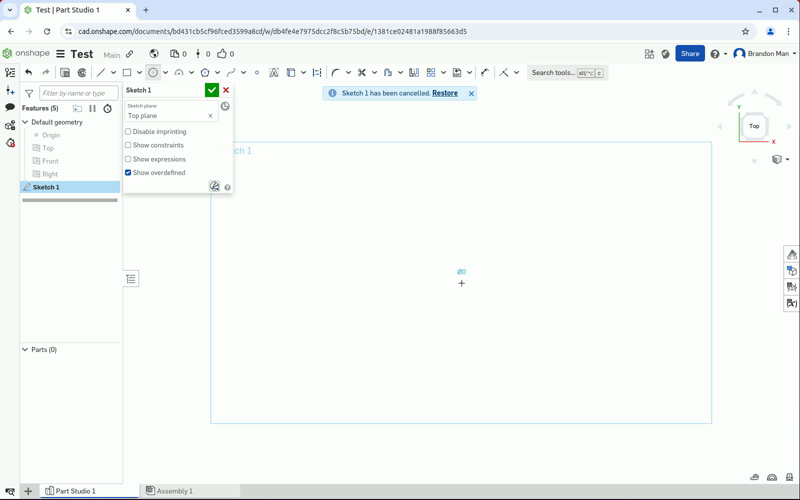
mouse_move(470, 282)
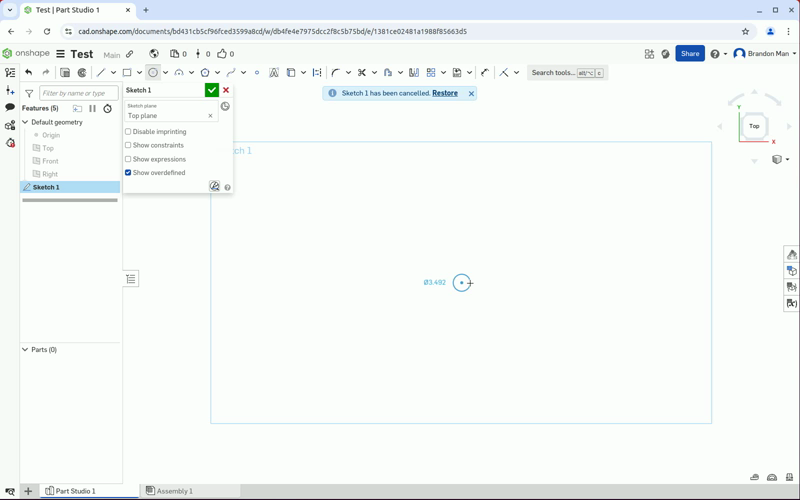
click(470, 282)
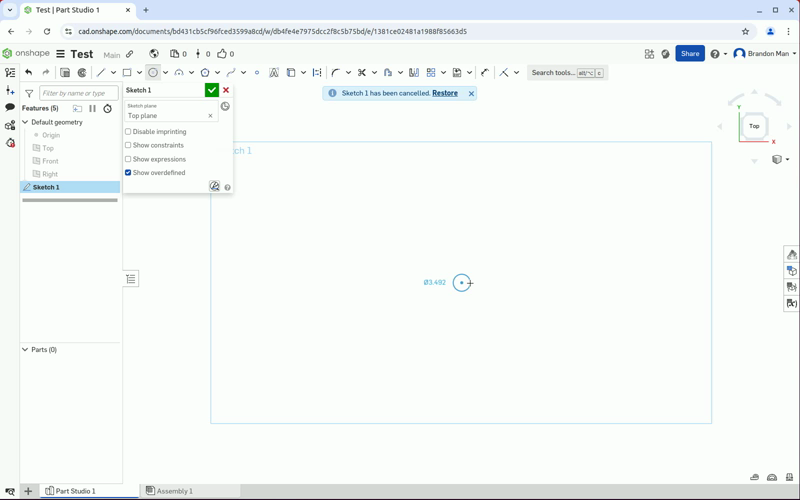
key(esc)
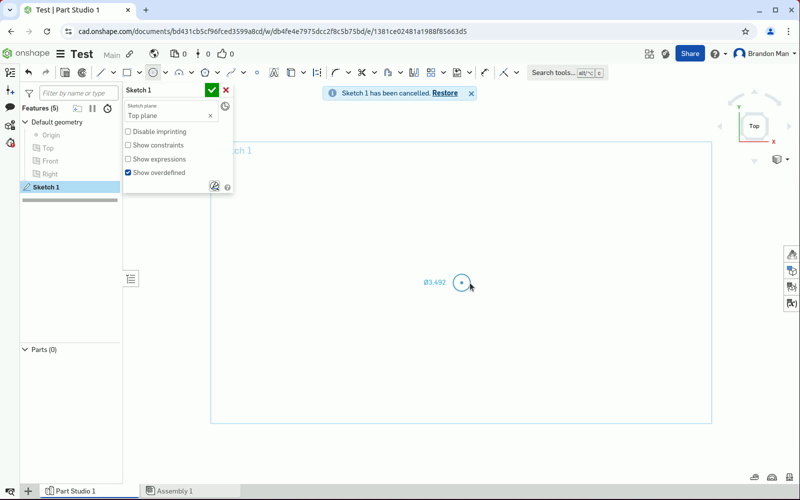
mouse_move(462, 287)
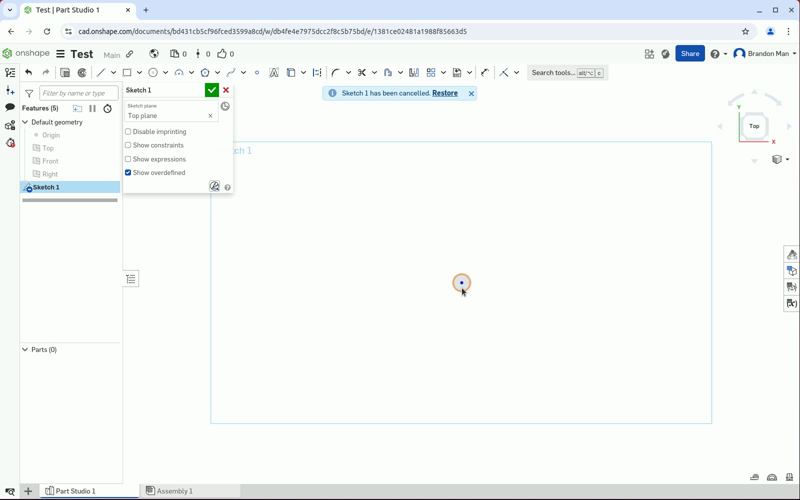
scroll(6)
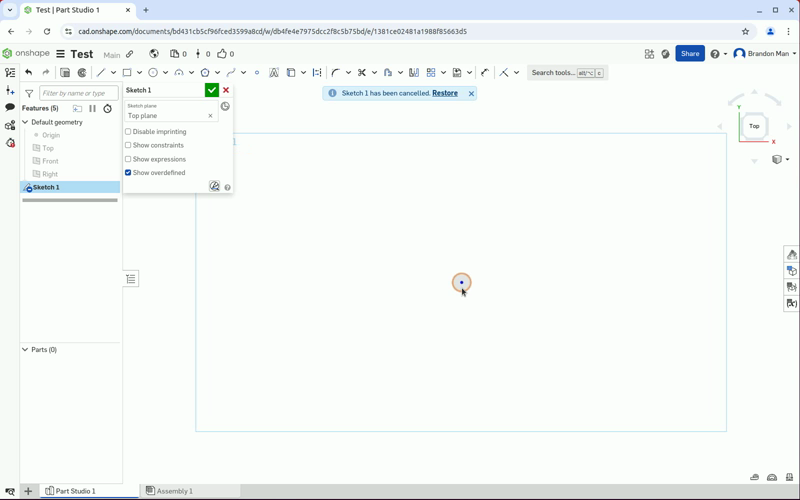
scroll(6)
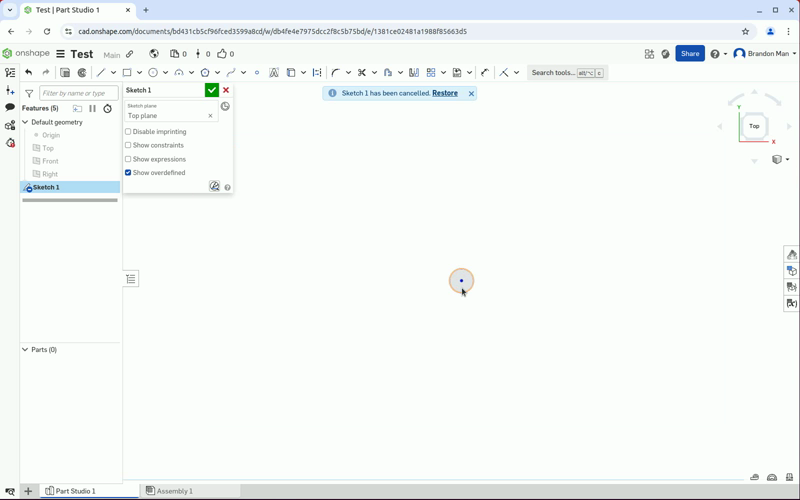
scroll(6)
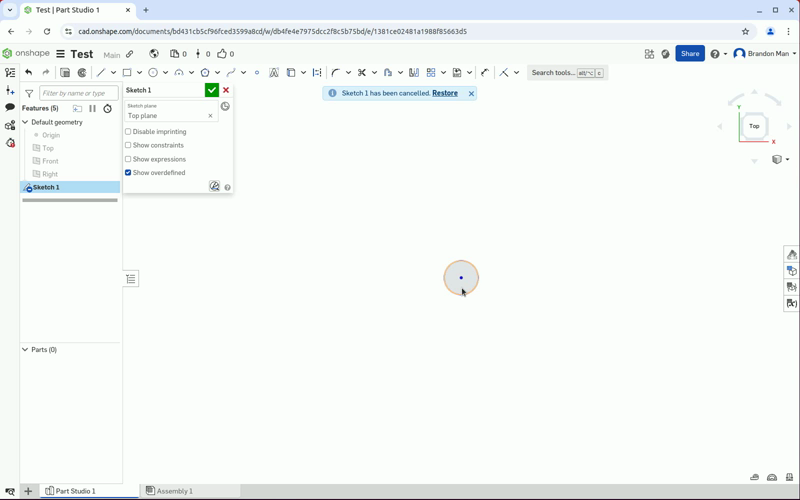
scroll(6)
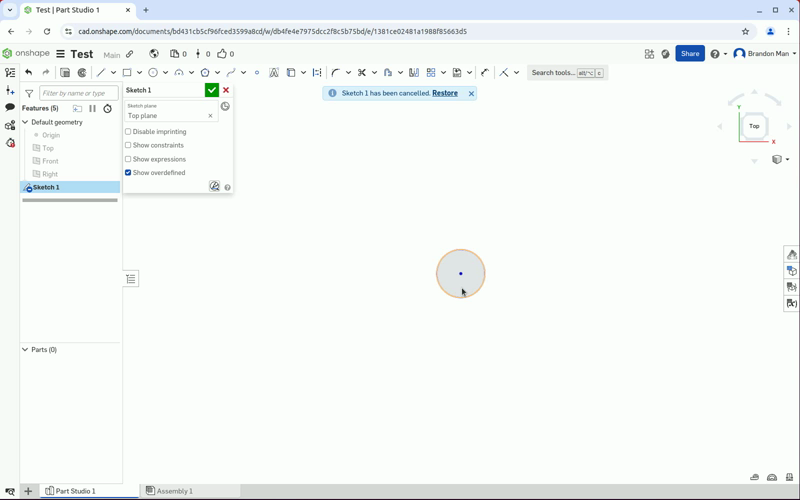
scroll(6)
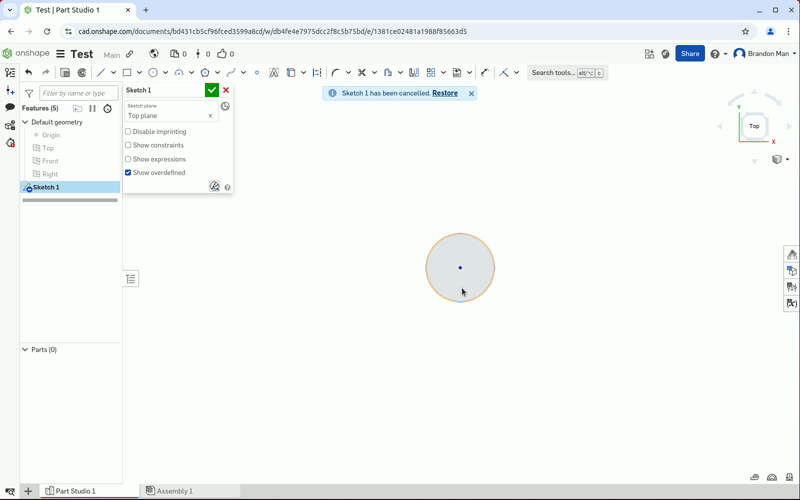
scroll(6)
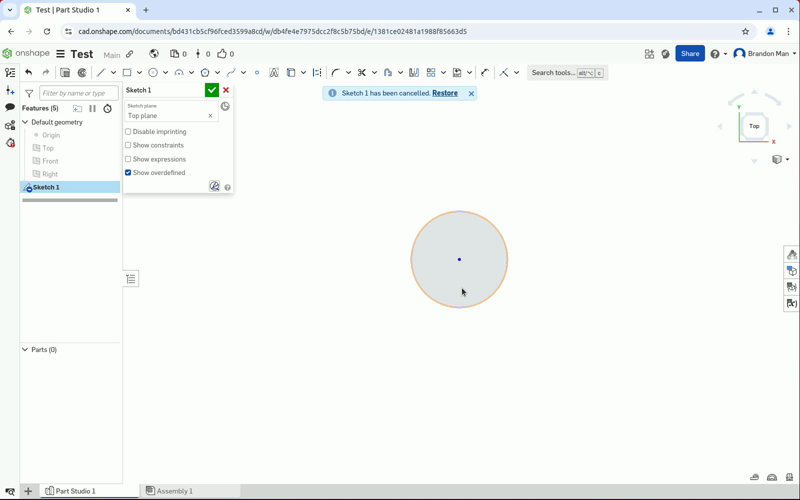
scroll(6)
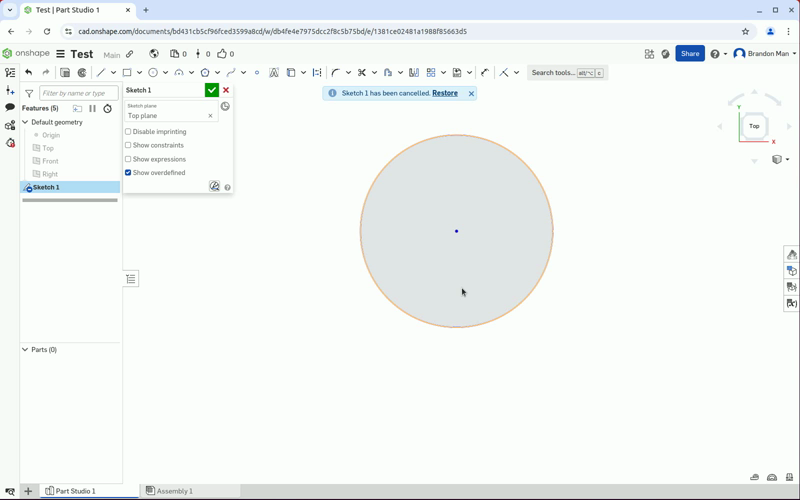
click(462, 287)
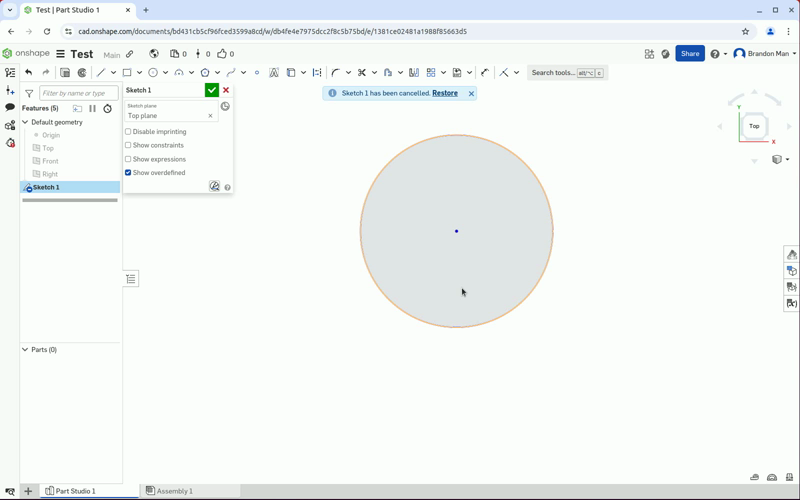
scroll(-6)
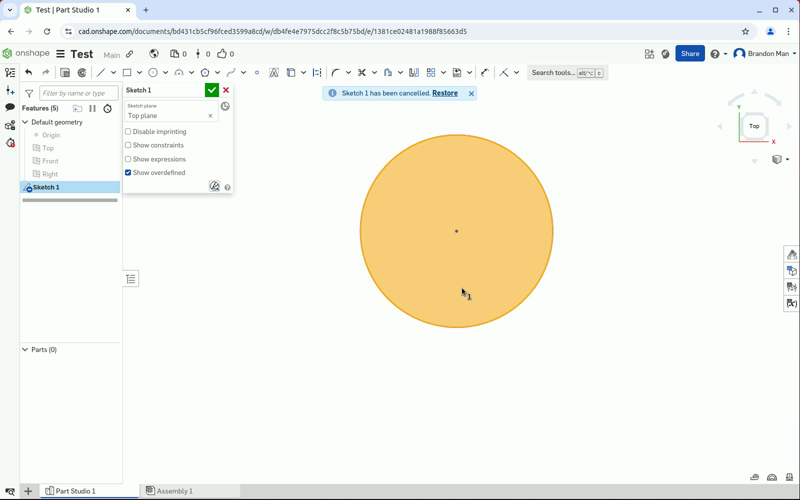
scroll(-6)
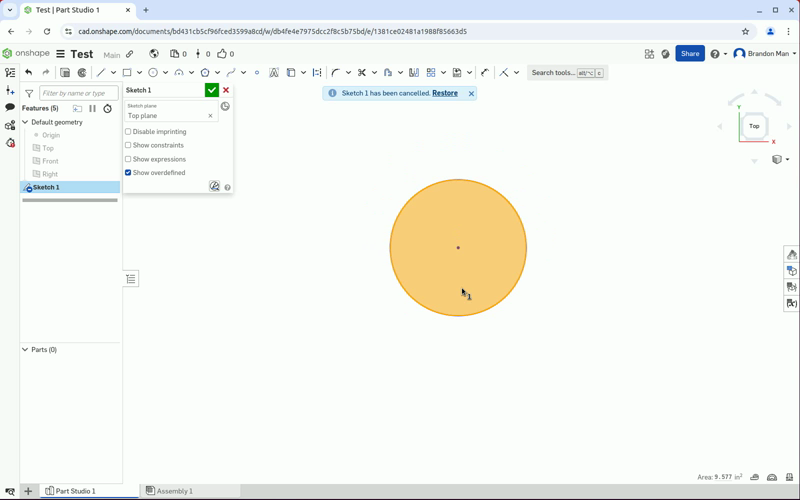
scroll(-6)
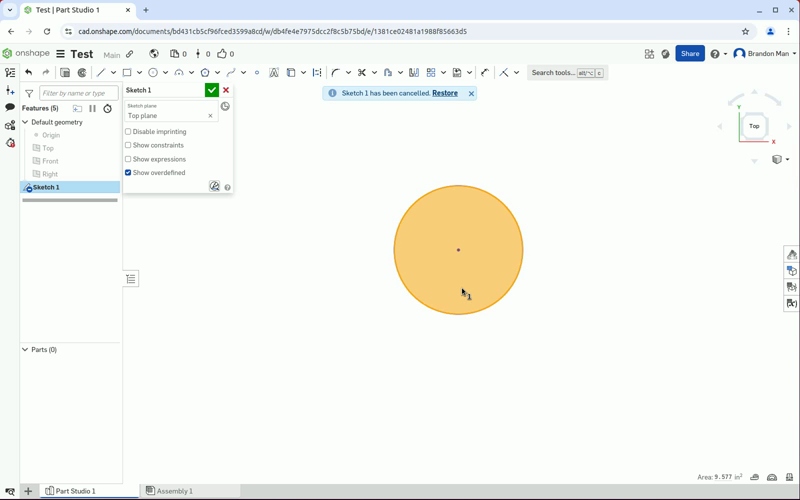
scroll(-6)
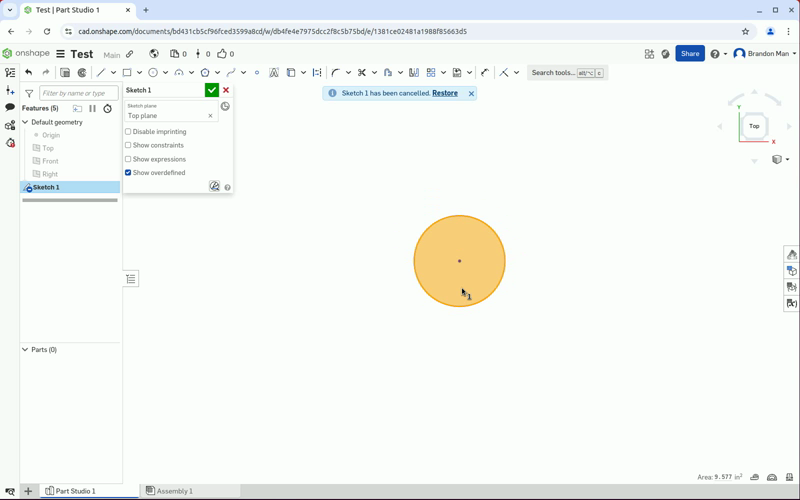
scroll(-6)
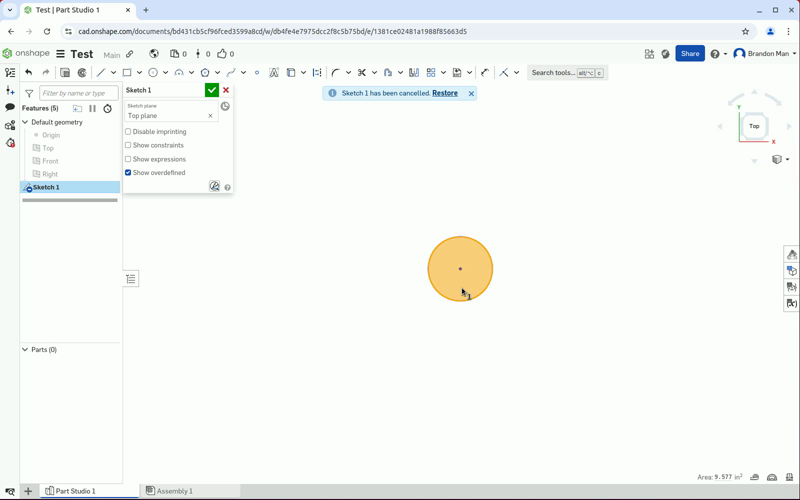
scroll(-6)
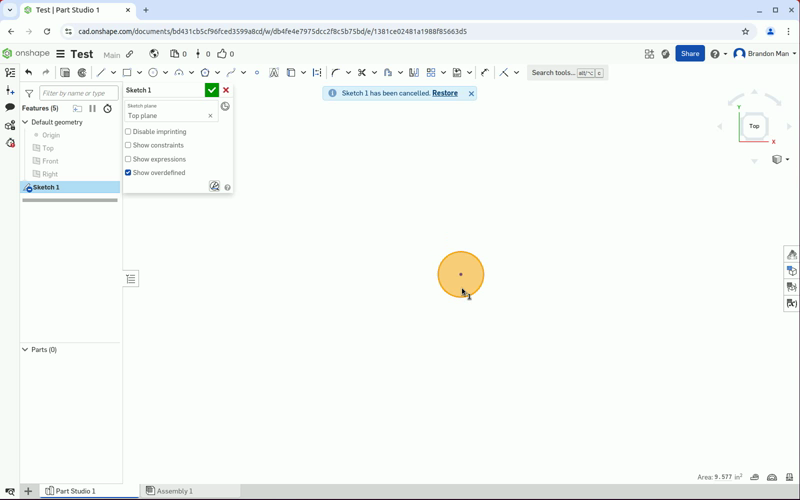
scroll(-6)
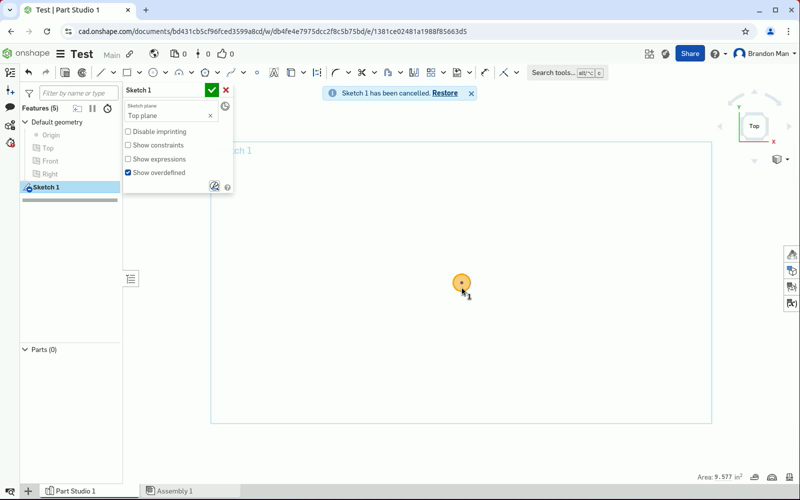
mouse_move(73, 352)
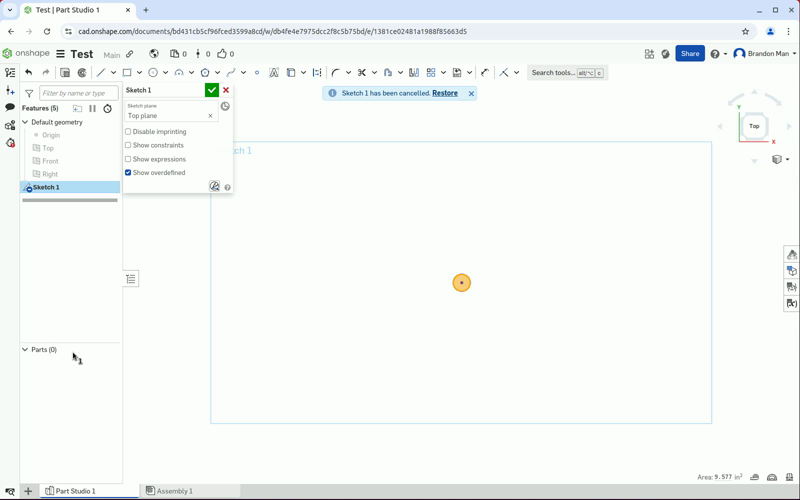
key(shift+y)
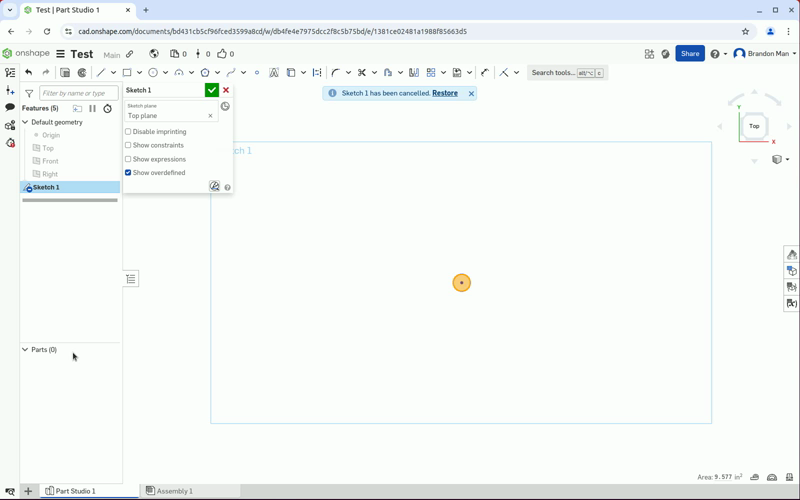
key(shift+e)
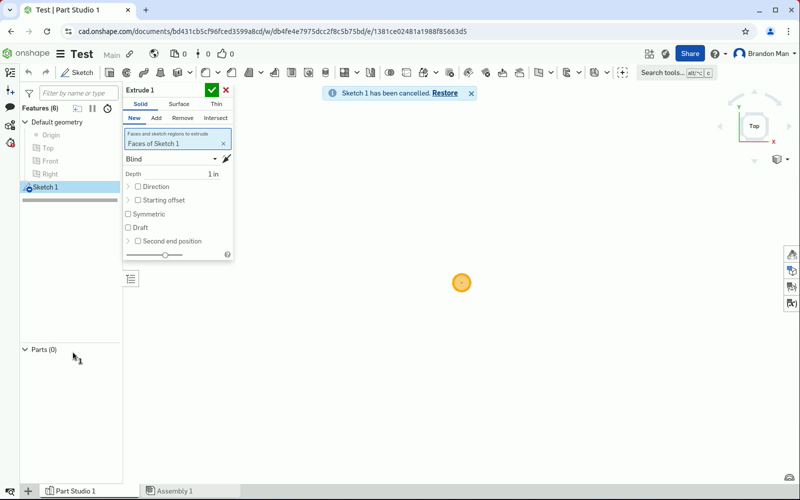
mouse_move(143, 106)
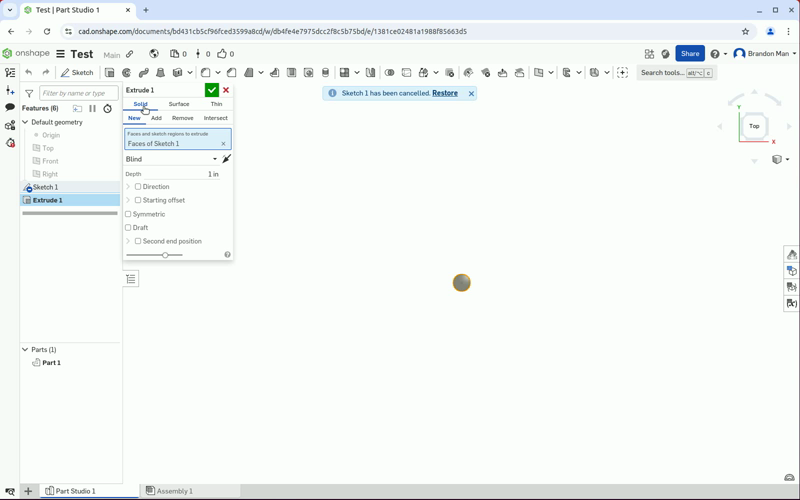
click(143, 106)
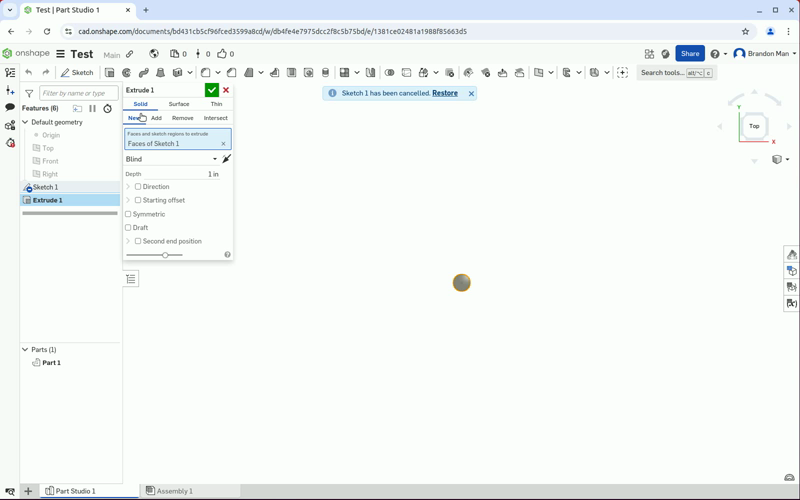
mouse_move(137, 120)
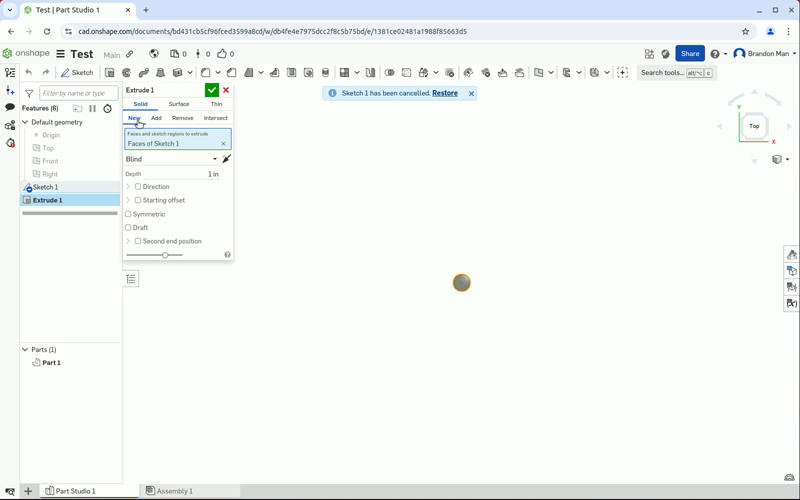
click(137, 120)
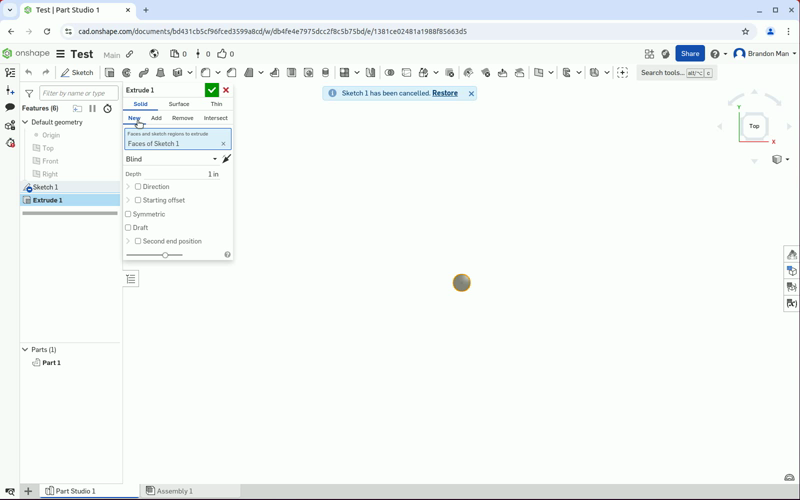
key(tab, 4)
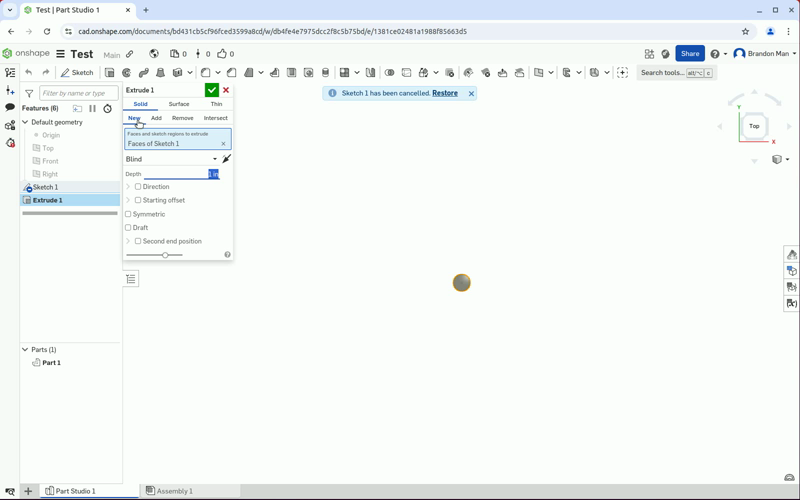
text(3.851)
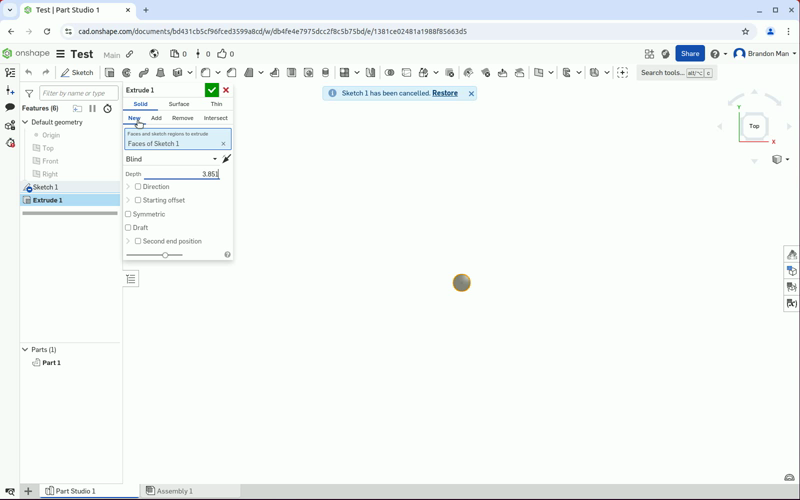
key(enter)
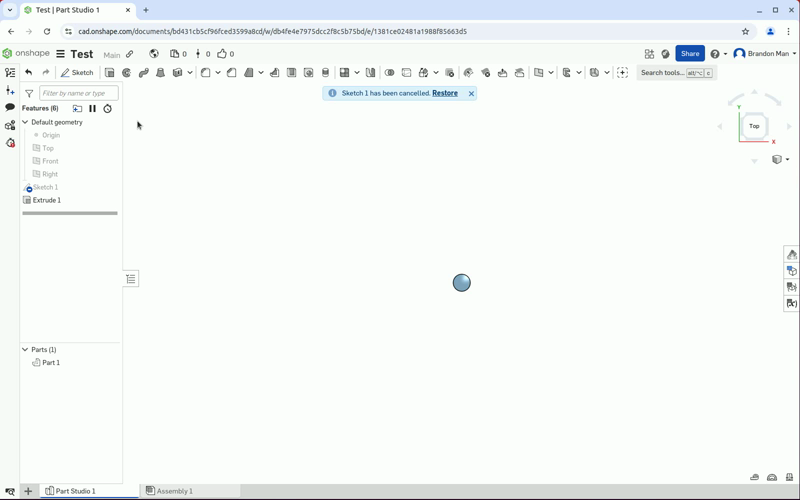
key(shift+h)
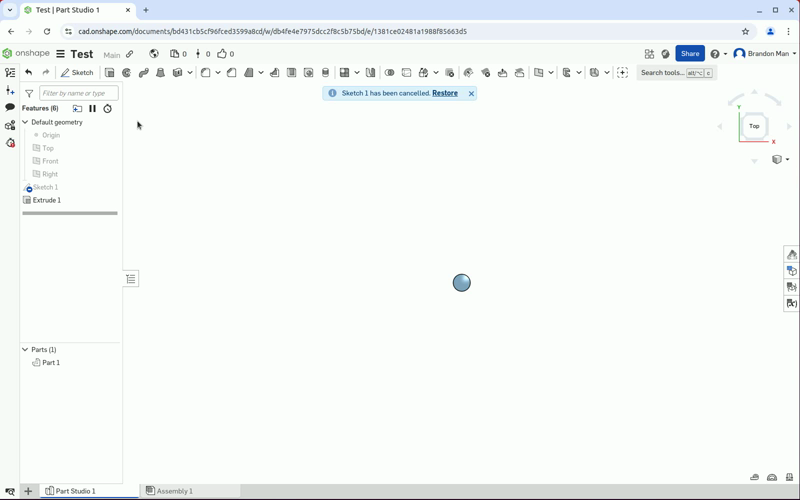
key(shift+h)
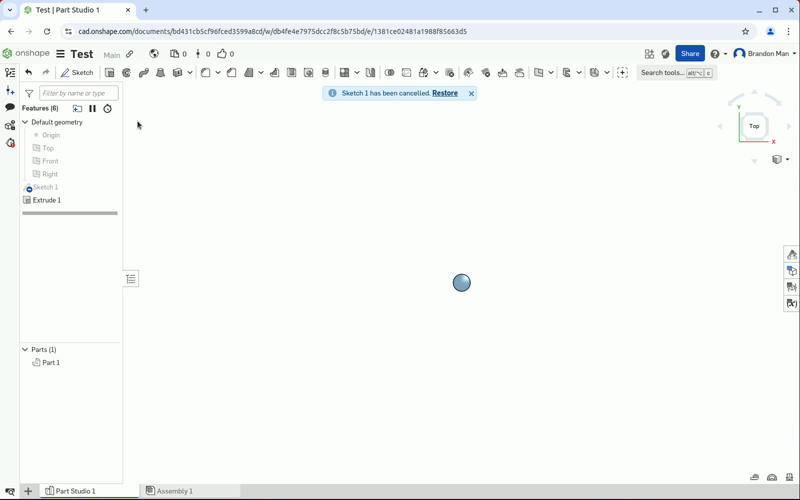
mouse_move(73, 189)
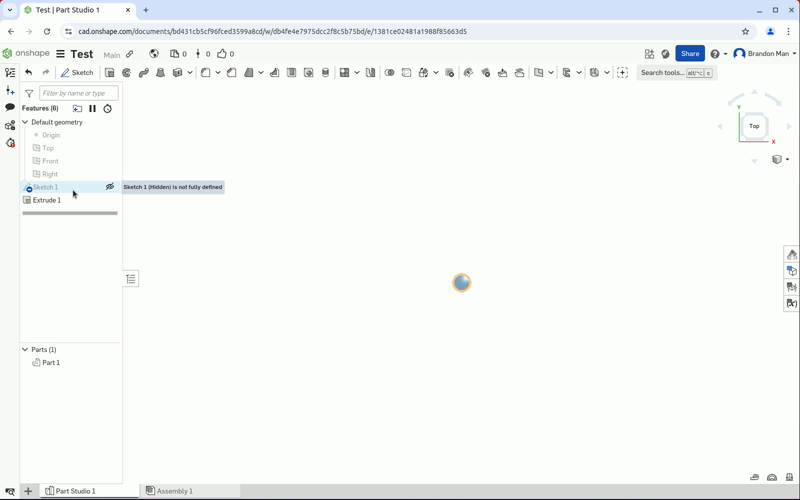
click(73, 189)
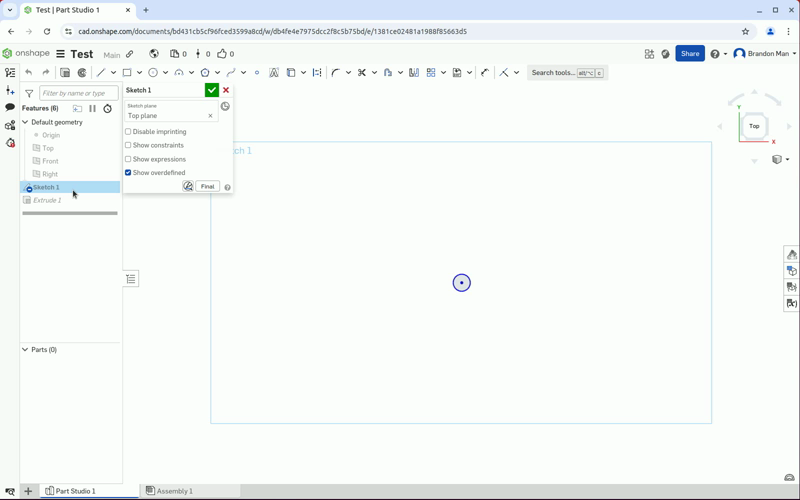
mouse_move(229, 92)
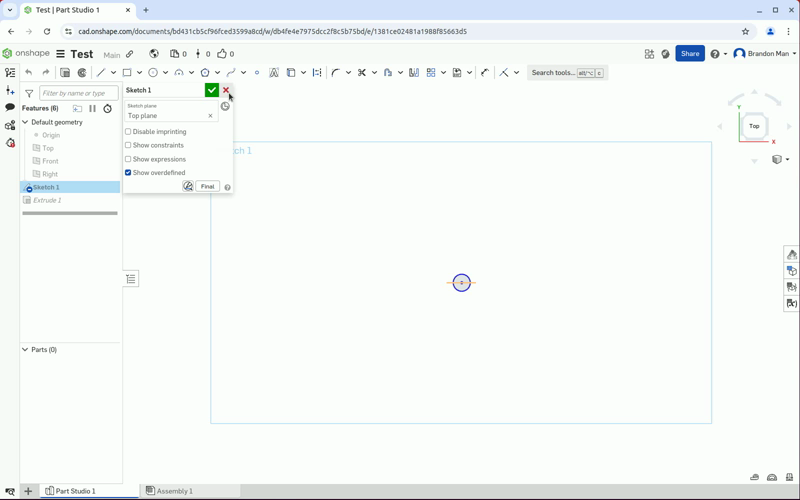
click(229, 92)
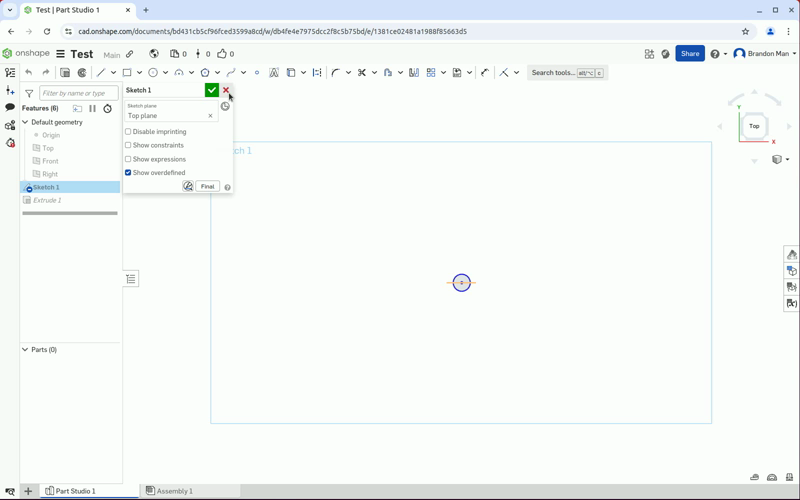
key(shift+s)
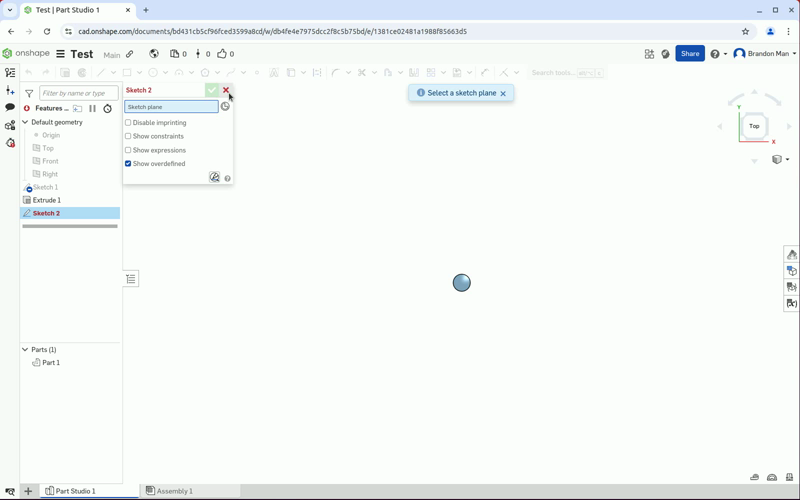
mouse_move(73, 150)
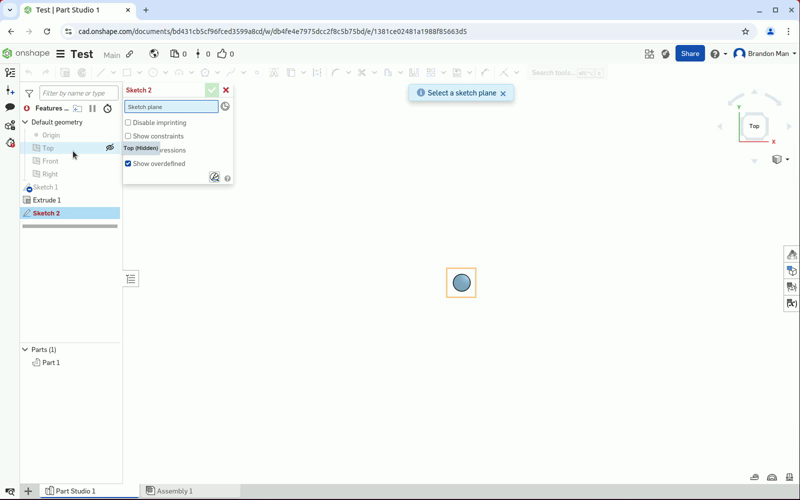
click(73, 150)
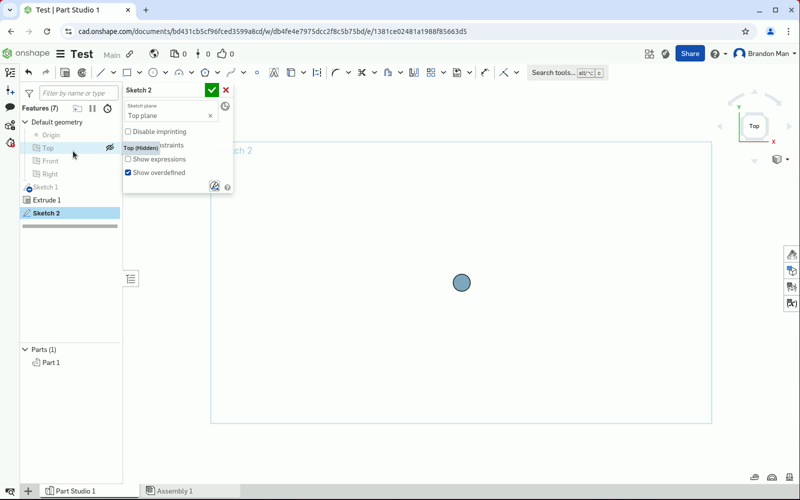
mouse_move(73, 352)
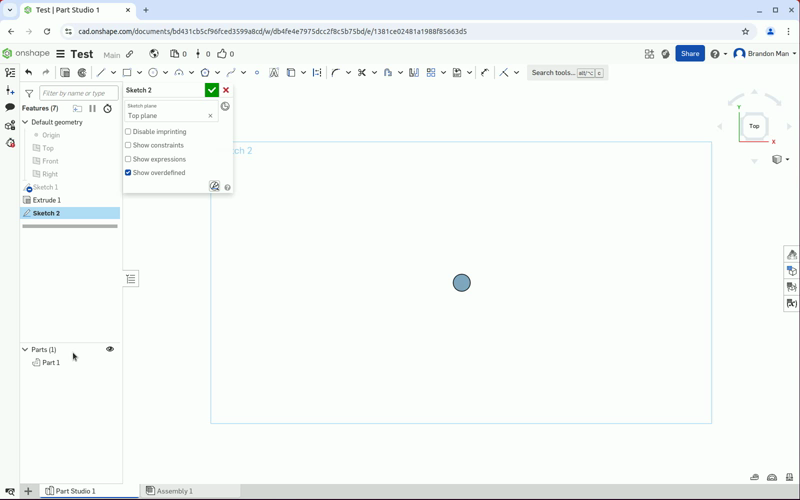
key(y)
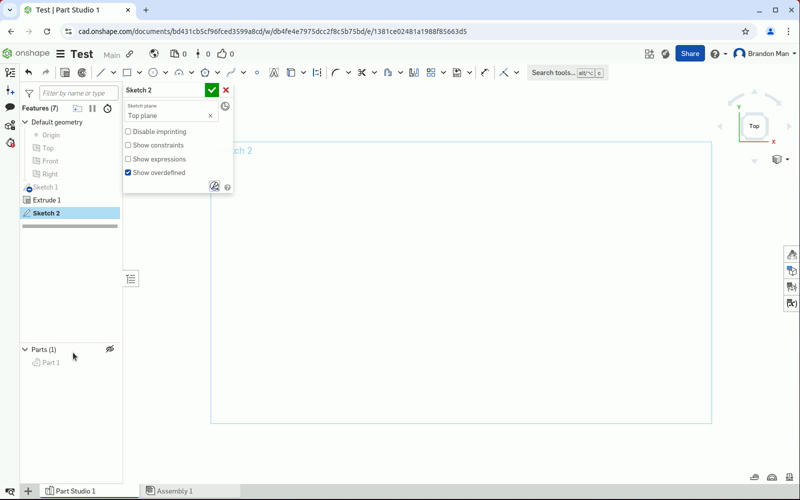
key(l)
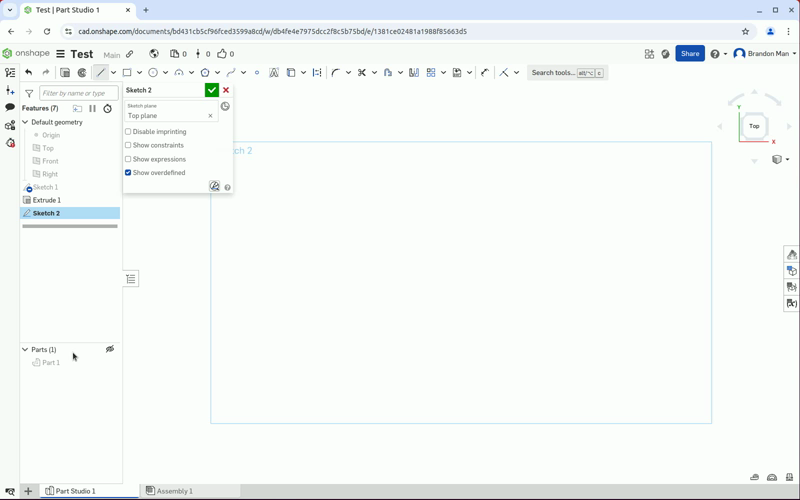
key_down(shift)
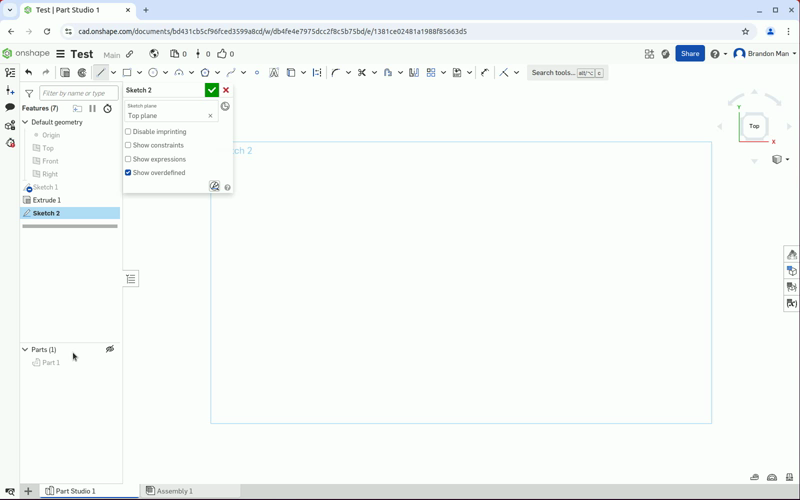
mouse_move(401, 316)
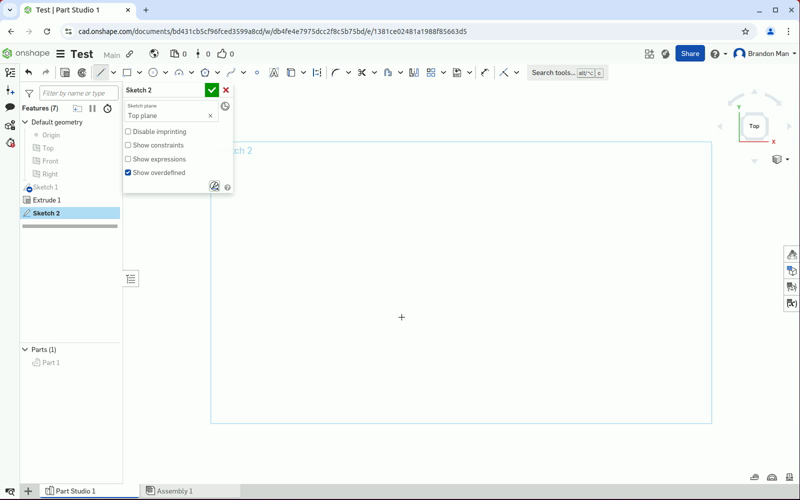
click(401, 316)
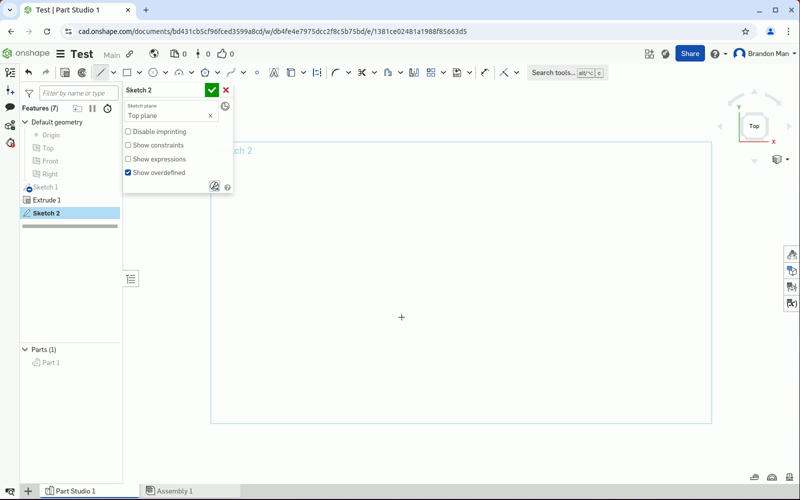
key_up(shift)
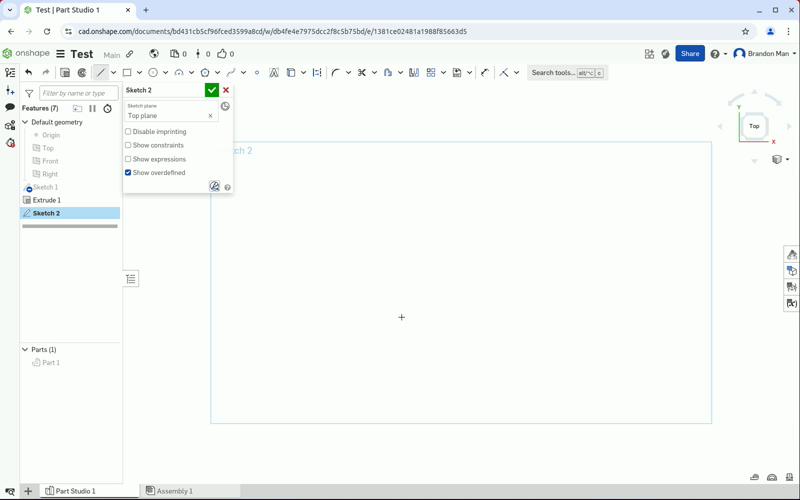
key_down(shift)
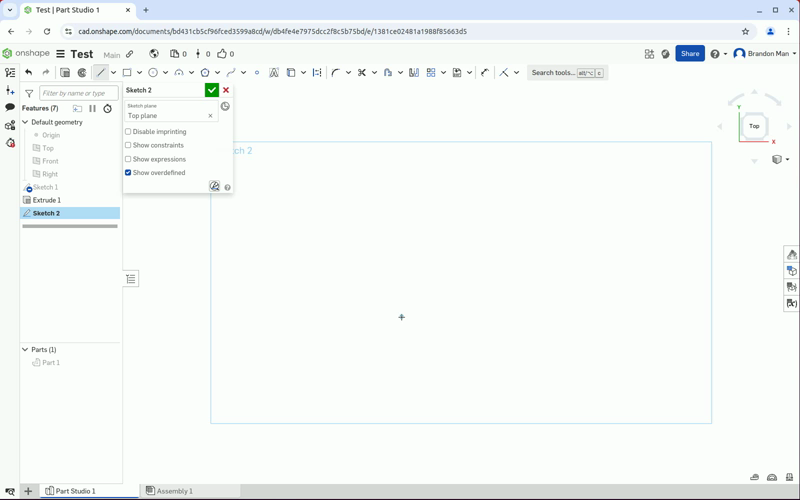
mouse_move(461, 350)
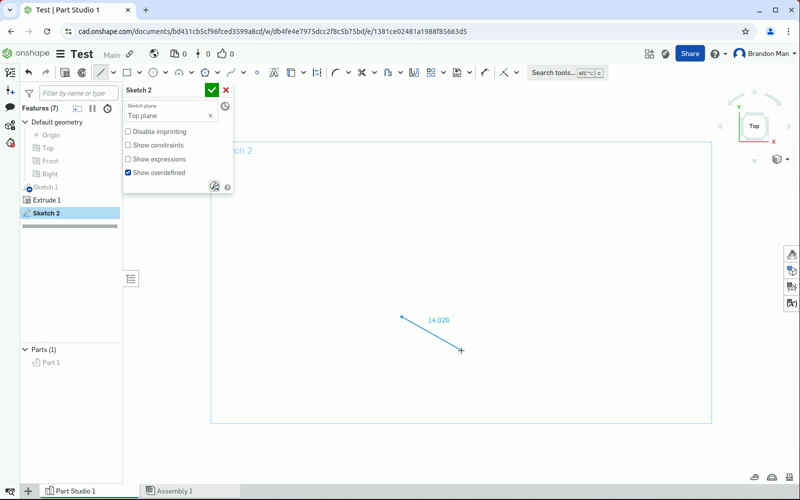
click(461, 350)
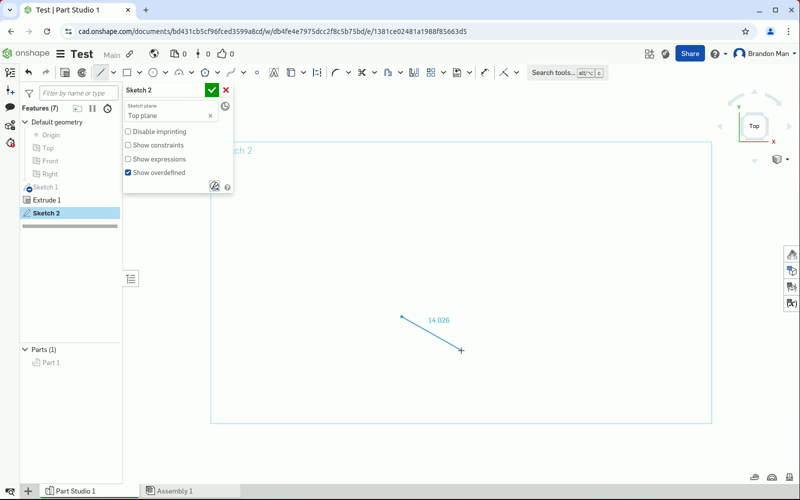
key_up(shift)
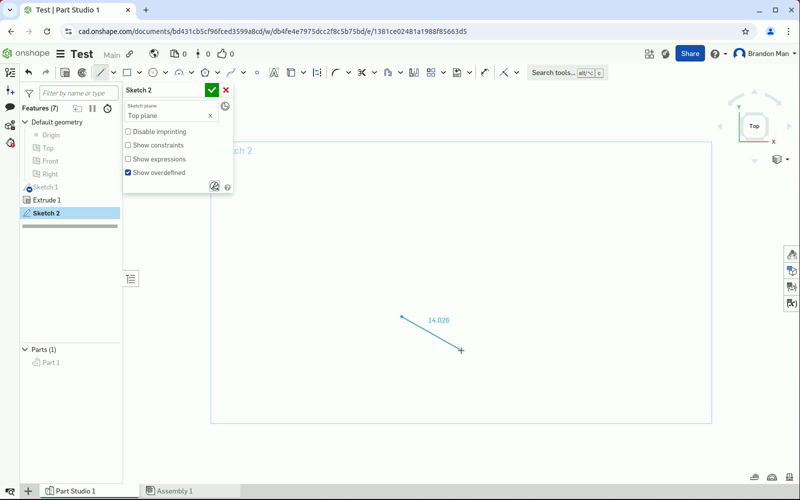
key_down(shift)
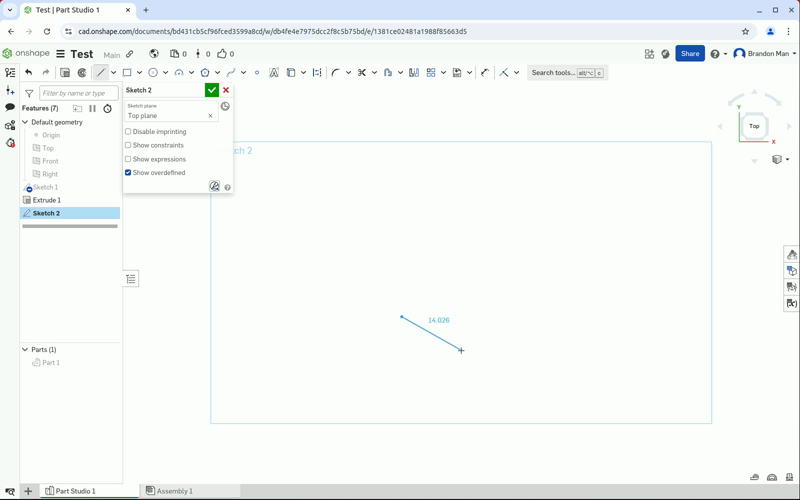
mouse_move(519, 316)
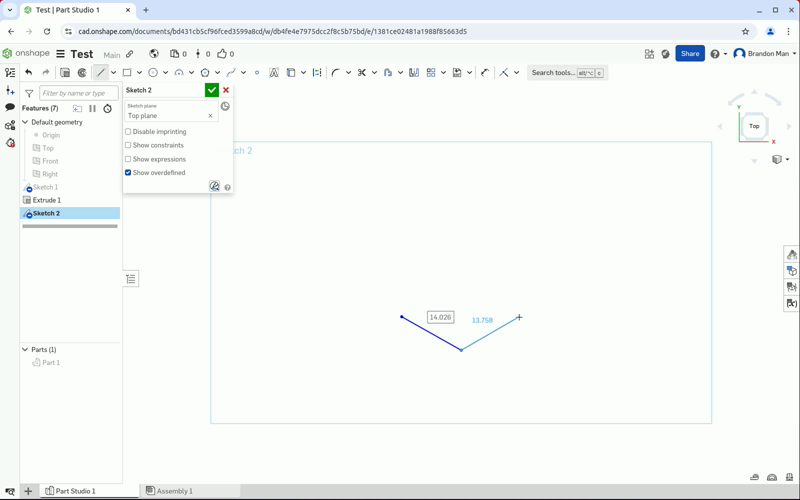
click(519, 316)
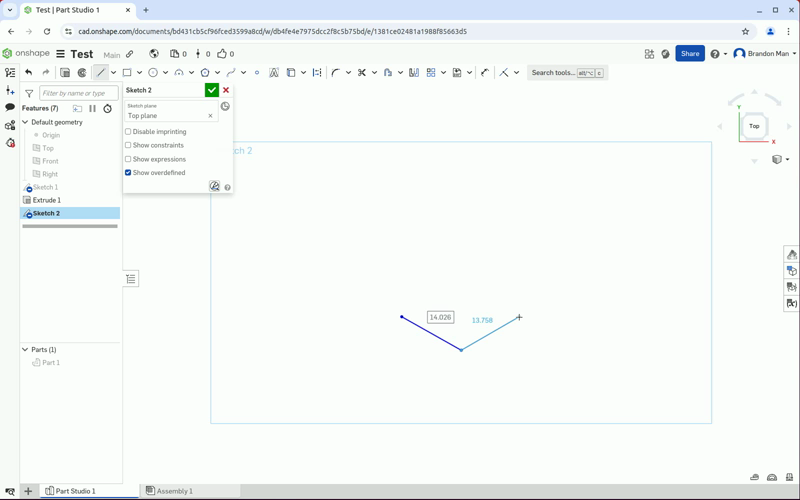
key_up(shift)
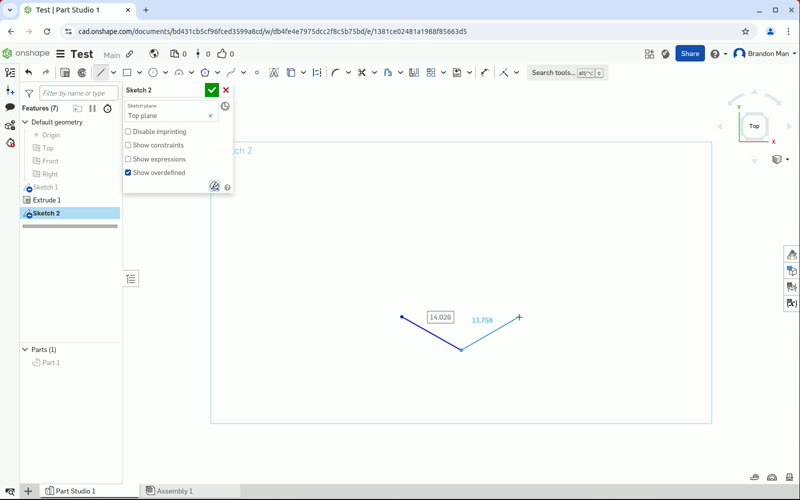
key_down(shift)
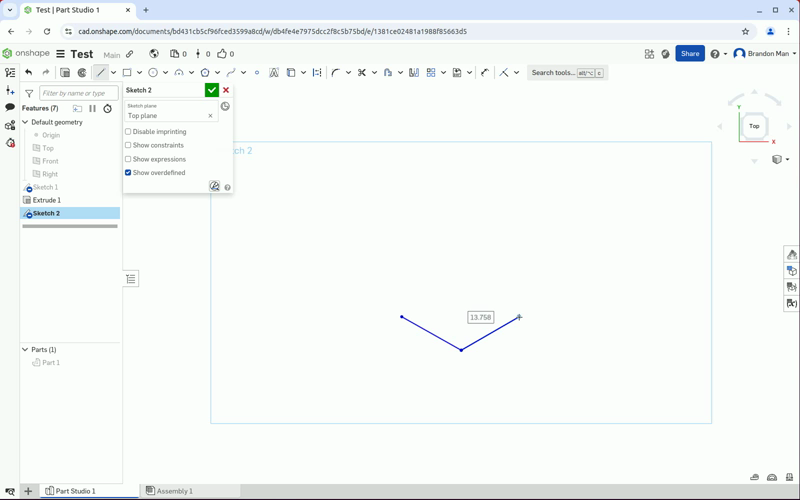
mouse_move(519, 249)
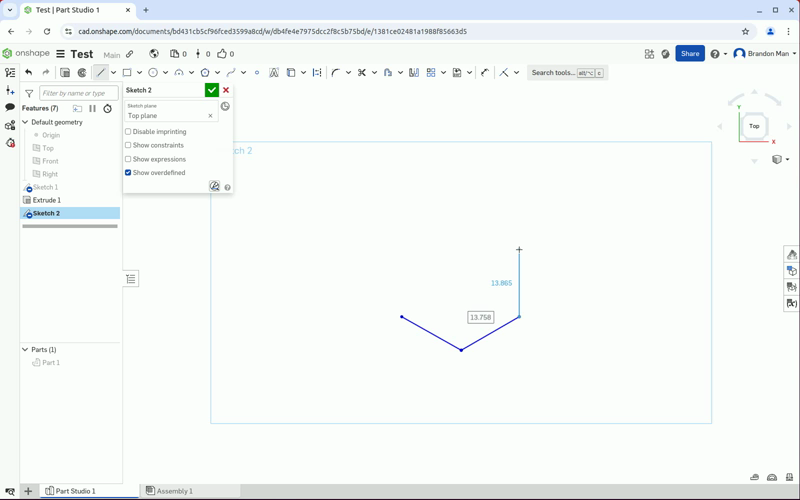
click(519, 249)
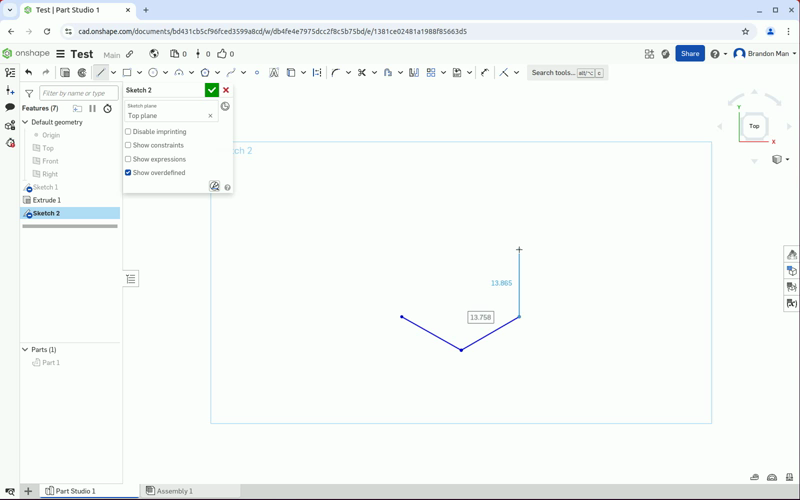
key_up(shift)
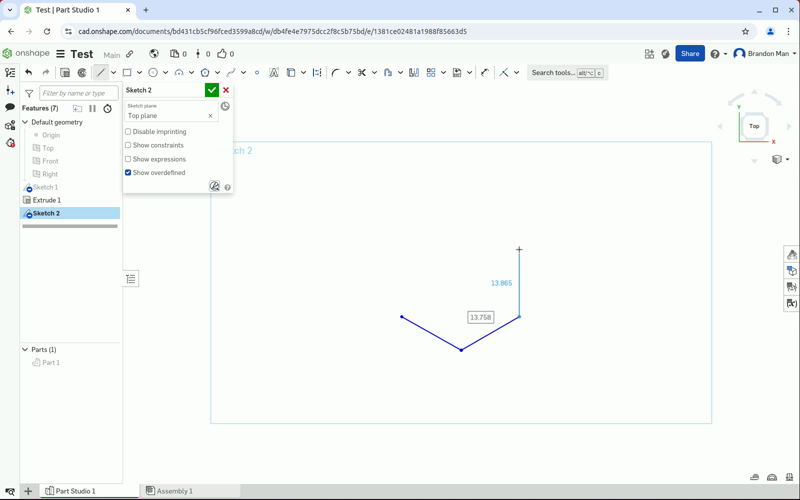
key_down(shift)
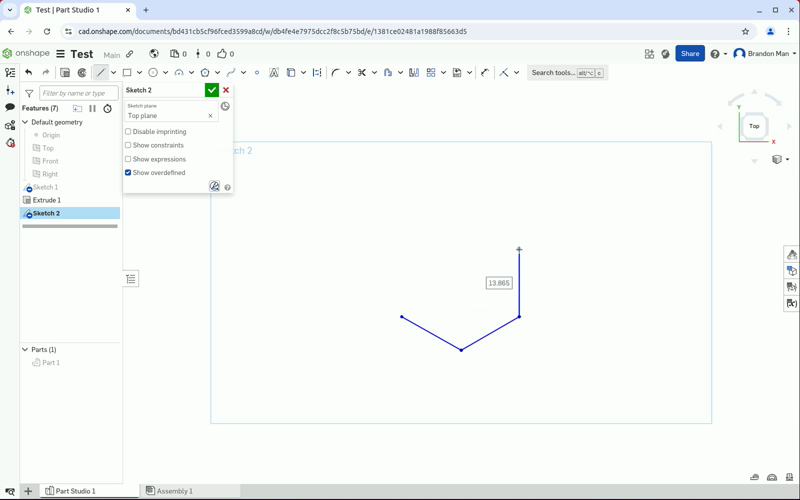
mouse_move(549, 249)
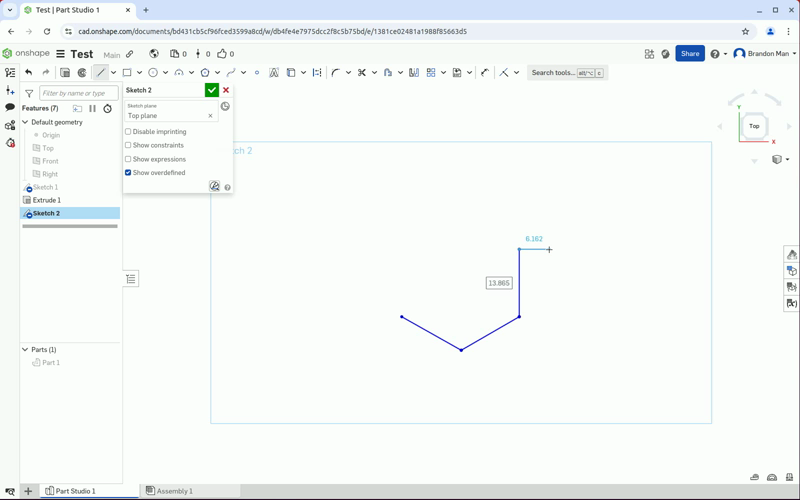
mouse_move(498, 237)
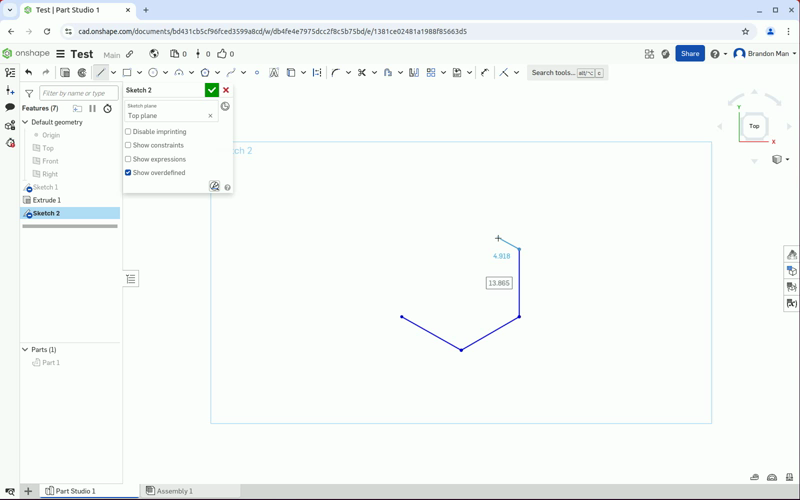
click(498, 237)
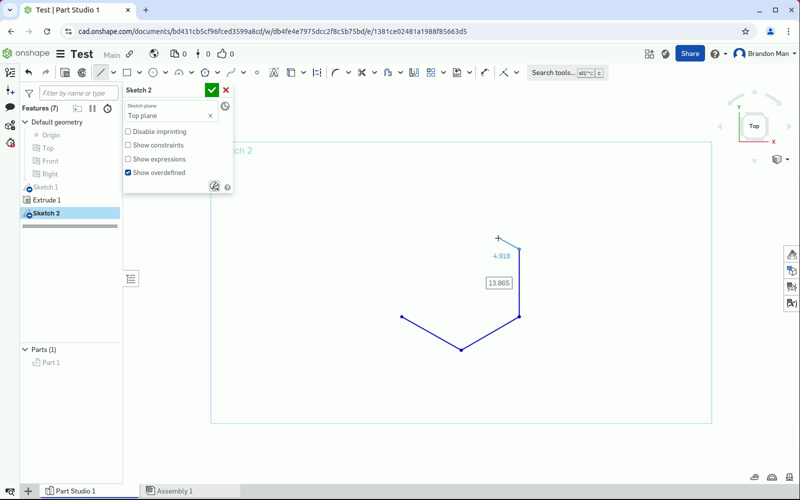
key_up(shift)
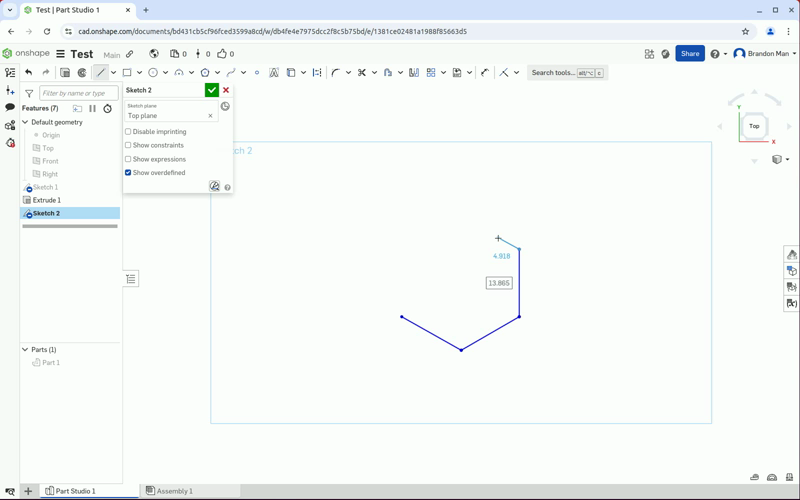
key_down(shift)
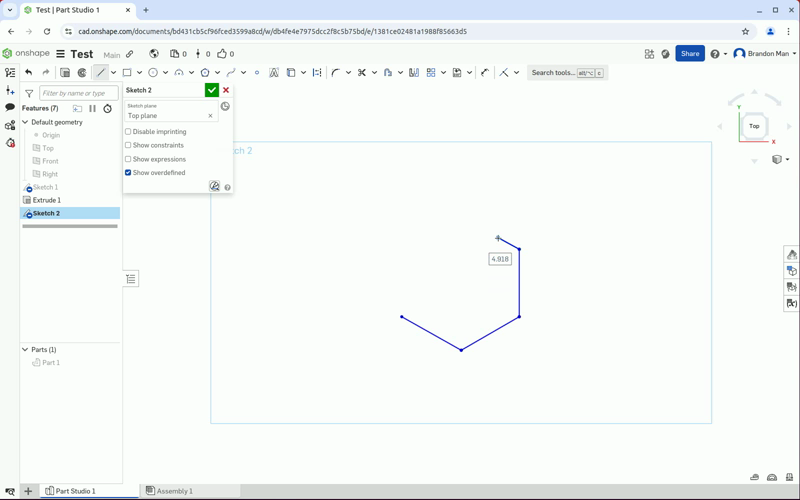
mouse_move(528, 237)
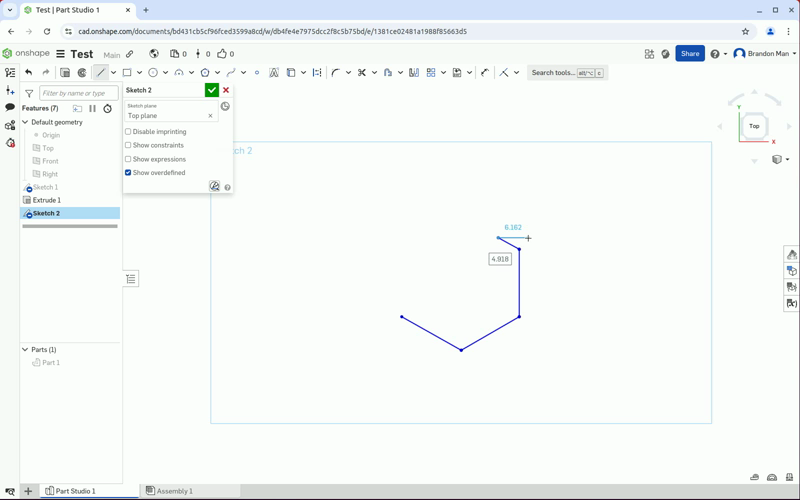
mouse_move(498, 252)
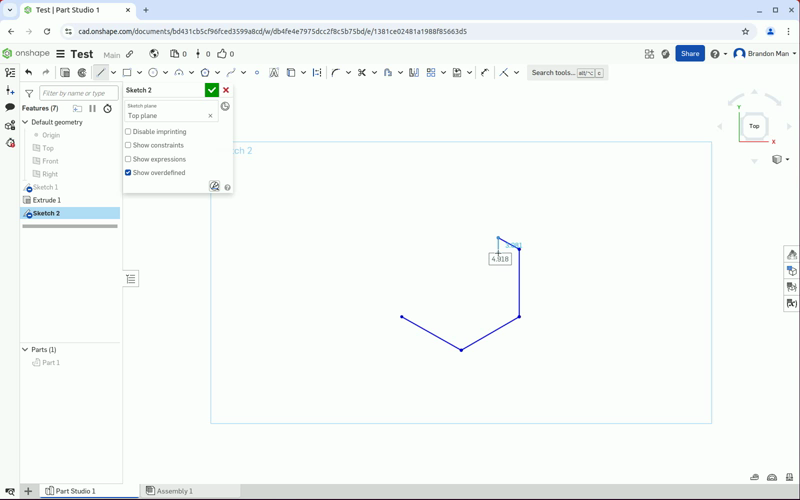
click(498, 252)
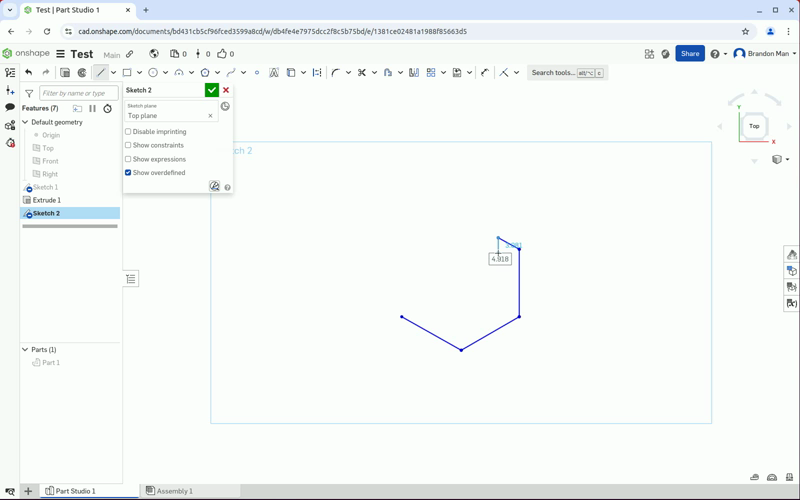
key_up(shift)
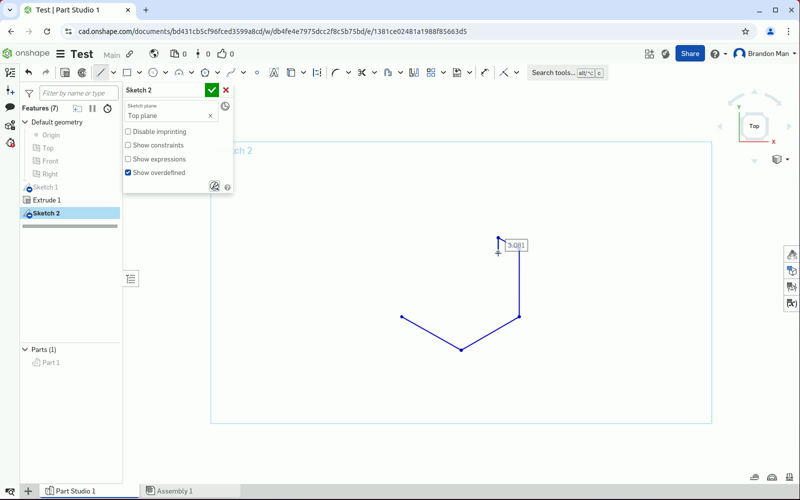
key_down(shift)
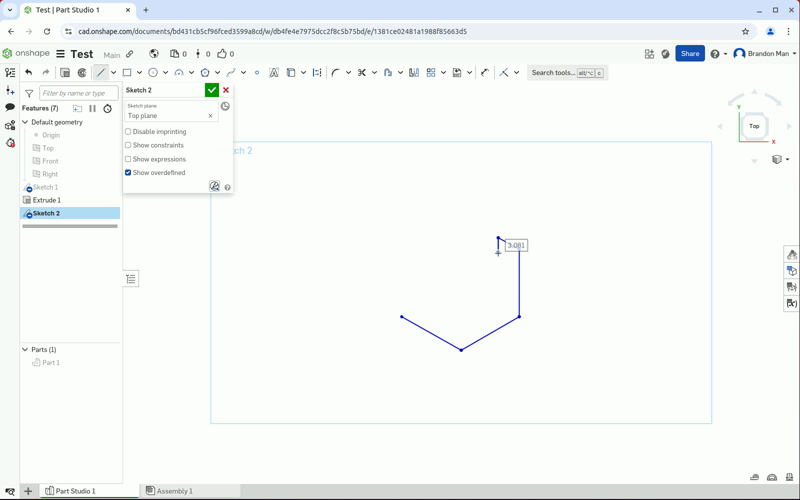
mouse_move(528, 252)
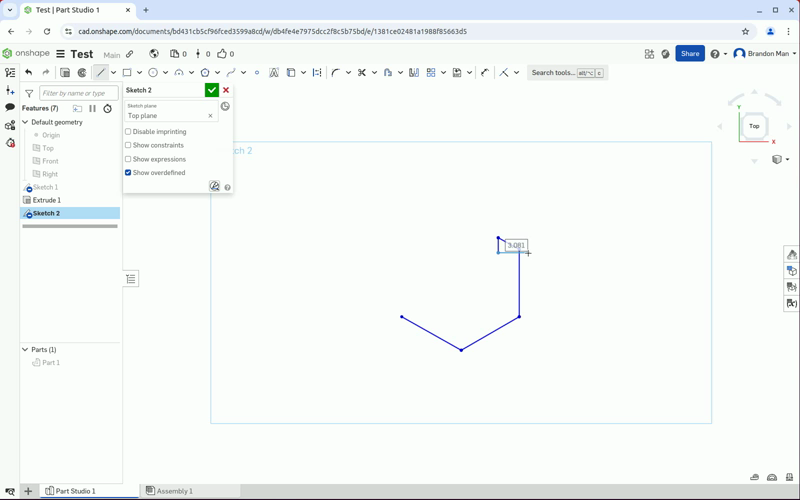
mouse_move(466, 234)
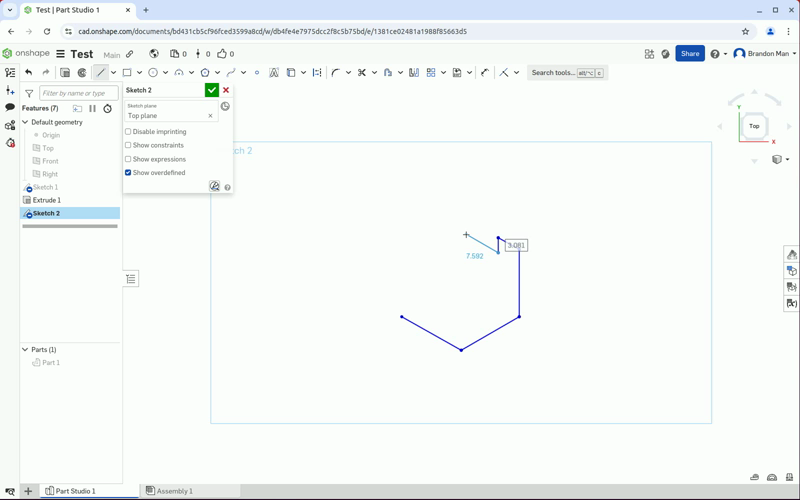
click(466, 234)
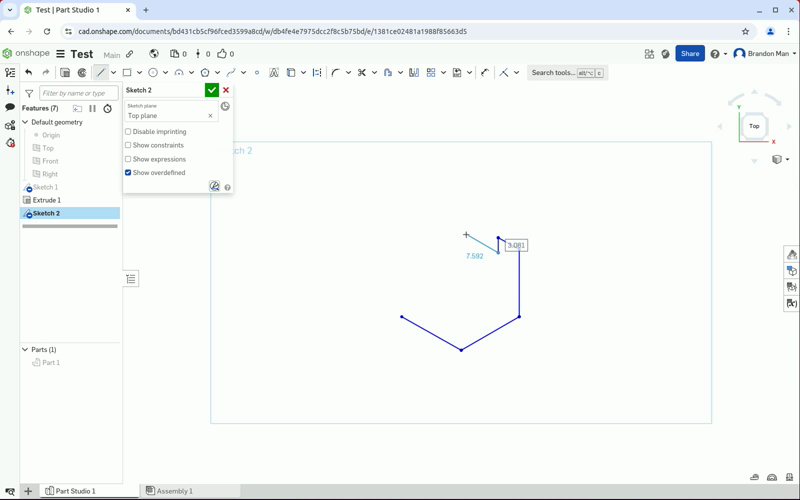
key_up(shift)
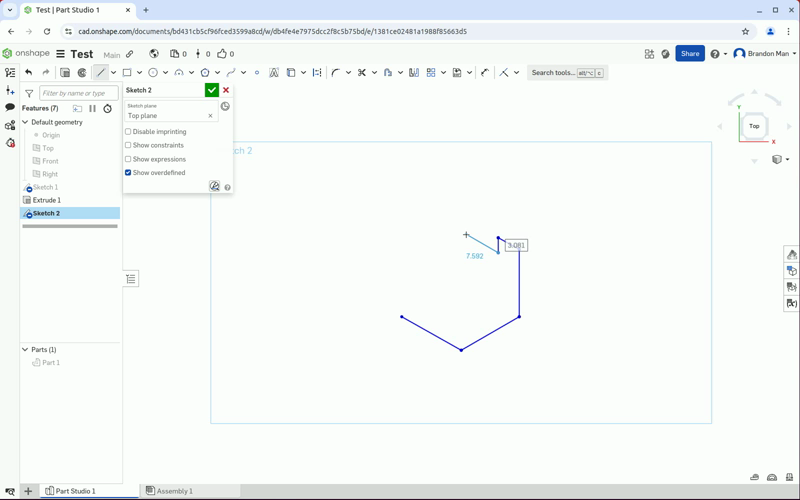
key_down(shift)
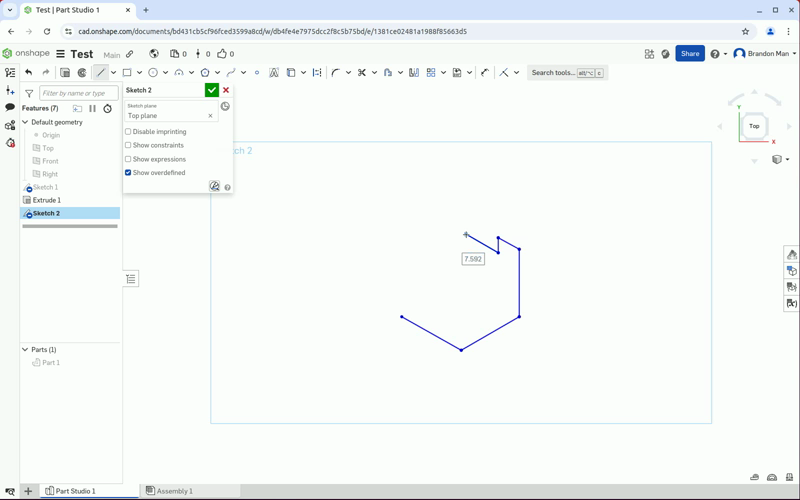
mouse_move(496, 234)
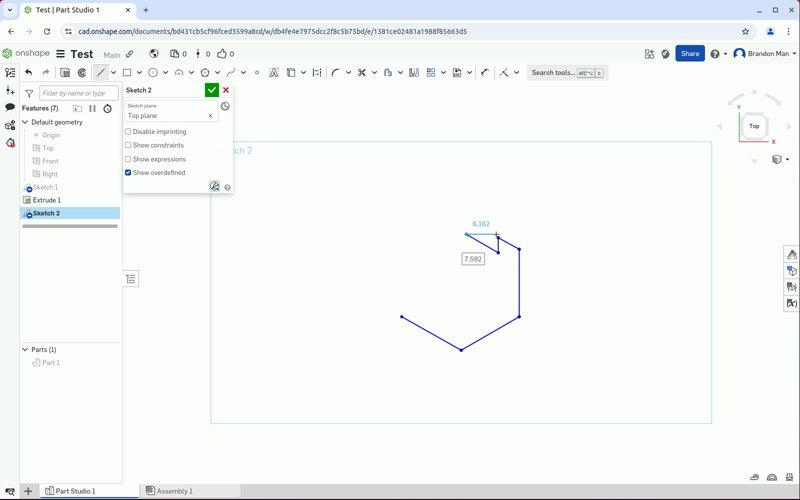
mouse_move(479, 225)
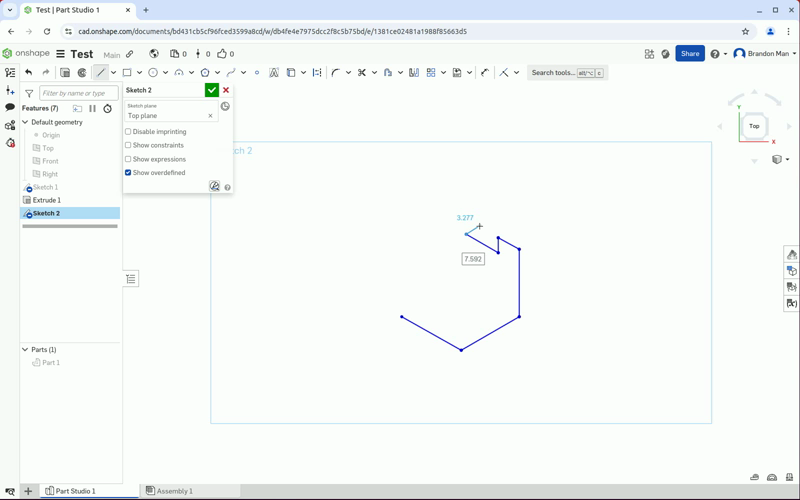
click(479, 225)
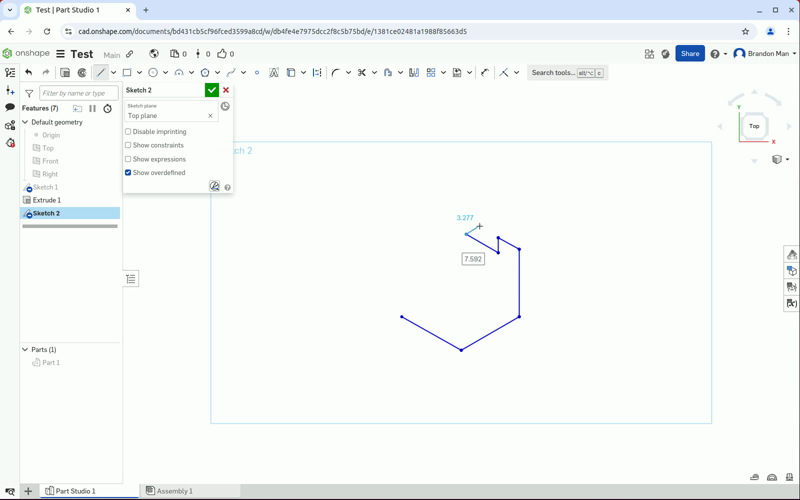
key_up(shift)
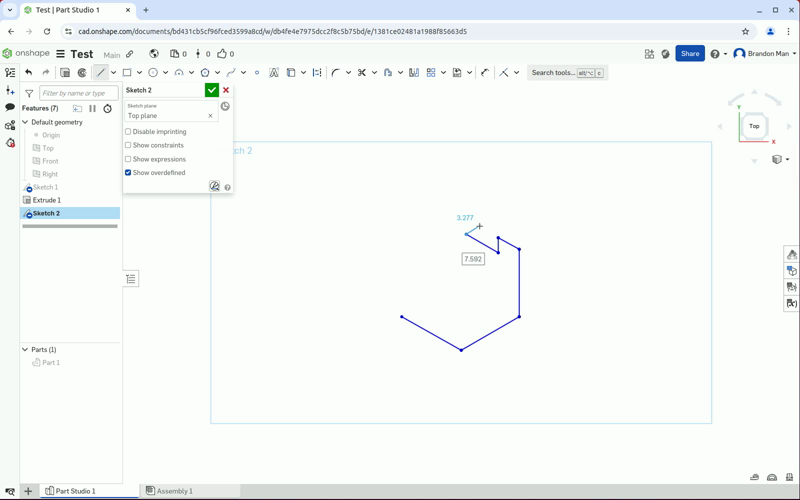
key_down(shift)
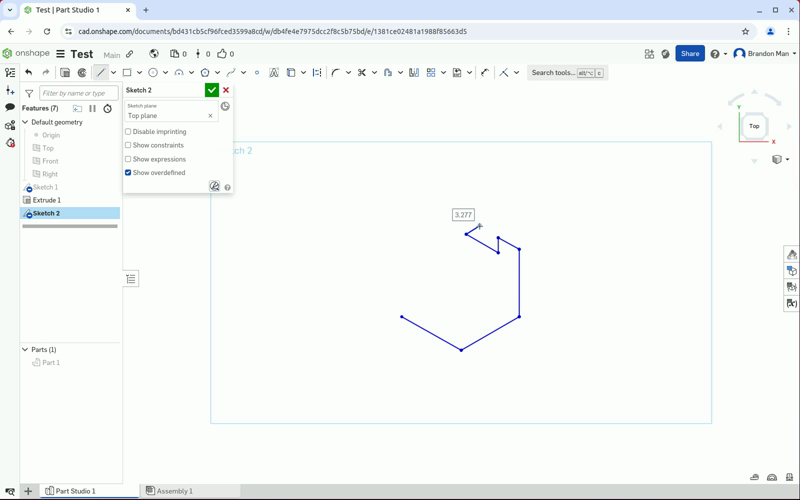
mouse_move(509, 225)
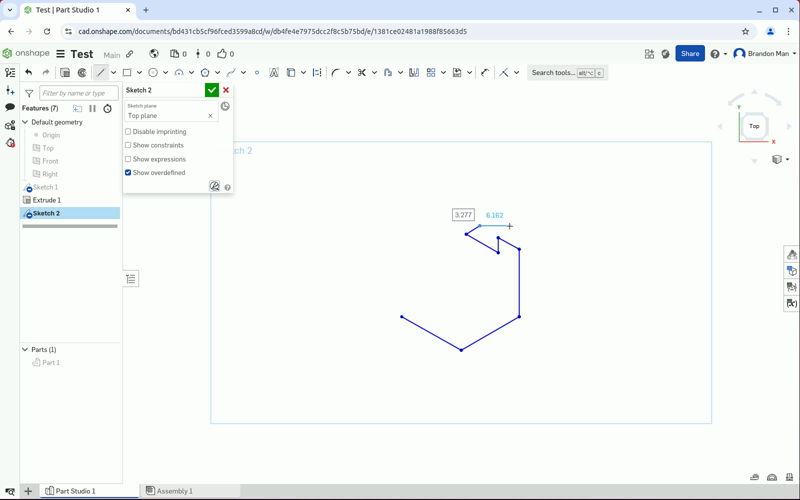
mouse_move(461, 216)
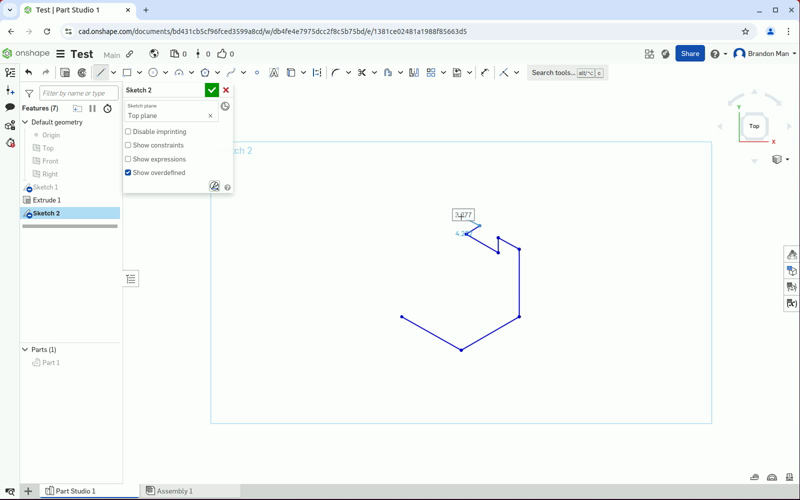
click(461, 216)
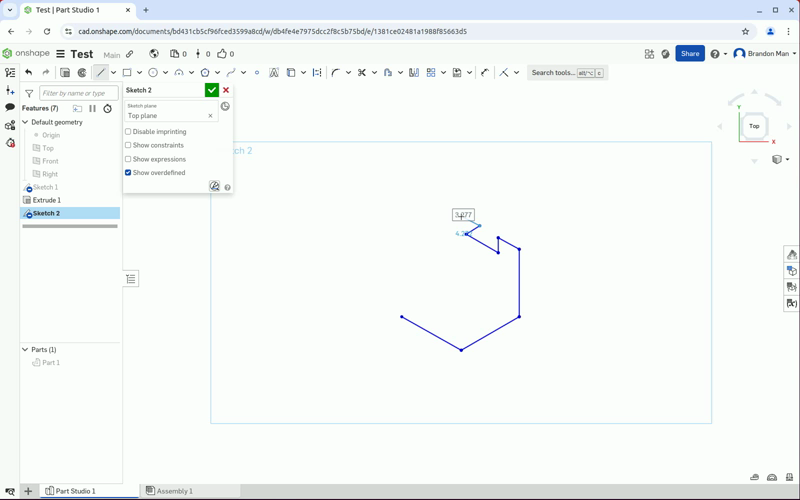
key_up(shift)
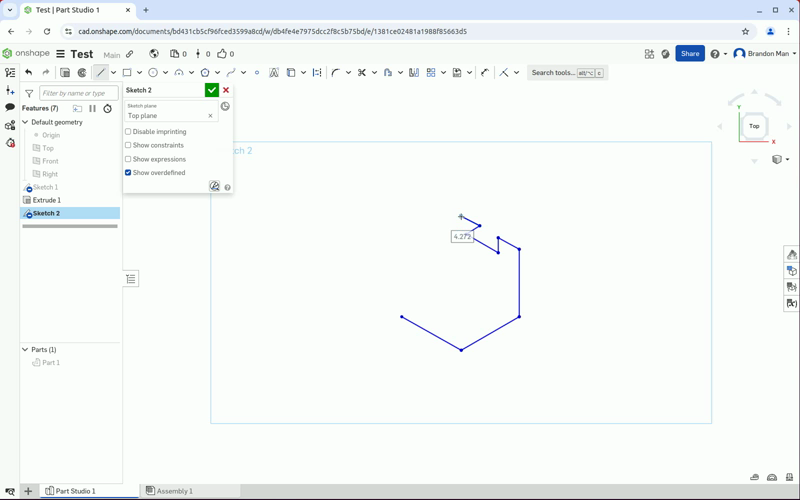
key_down(shift)
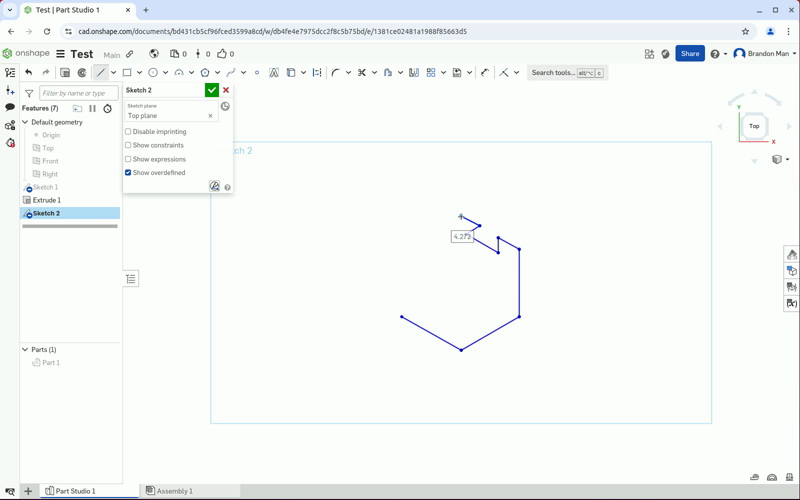
mouse_move(401, 249)
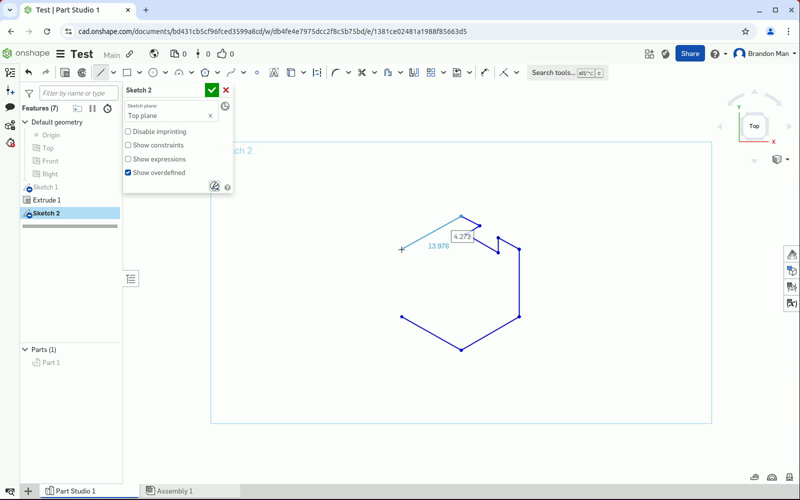
click(401, 249)
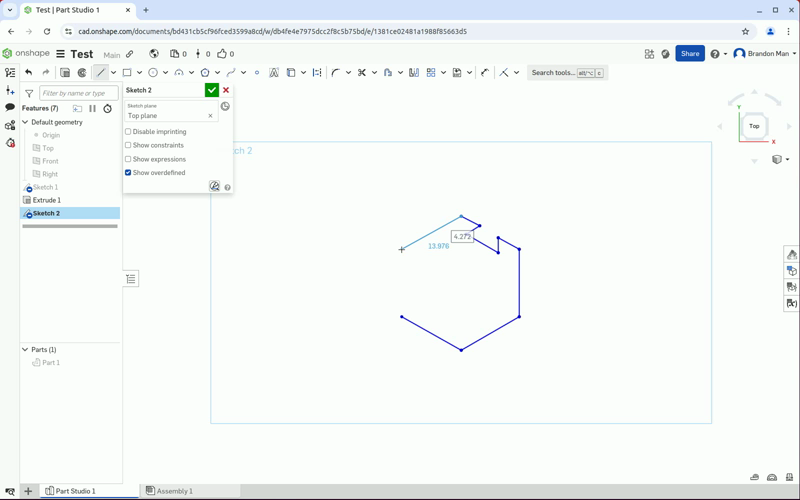
key_up(shift)
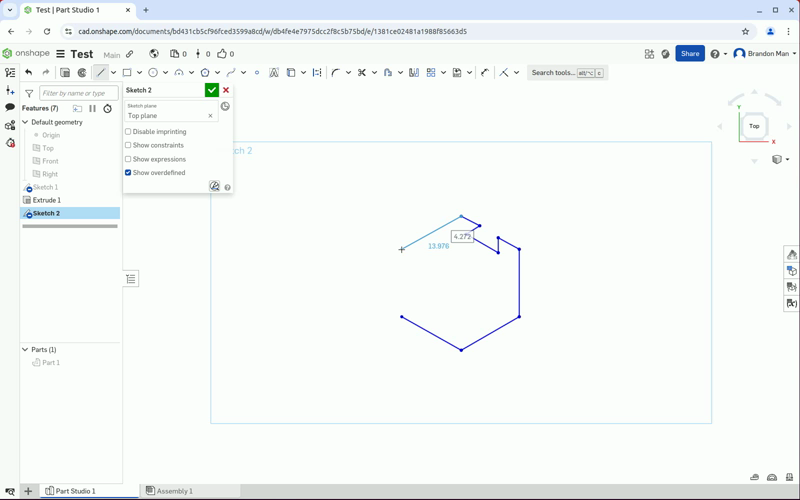
key_down(shift)
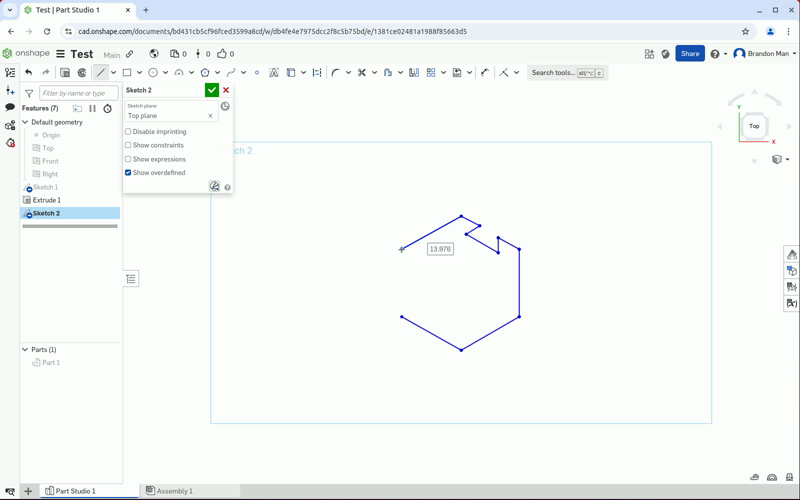
mouse_move(401, 316)
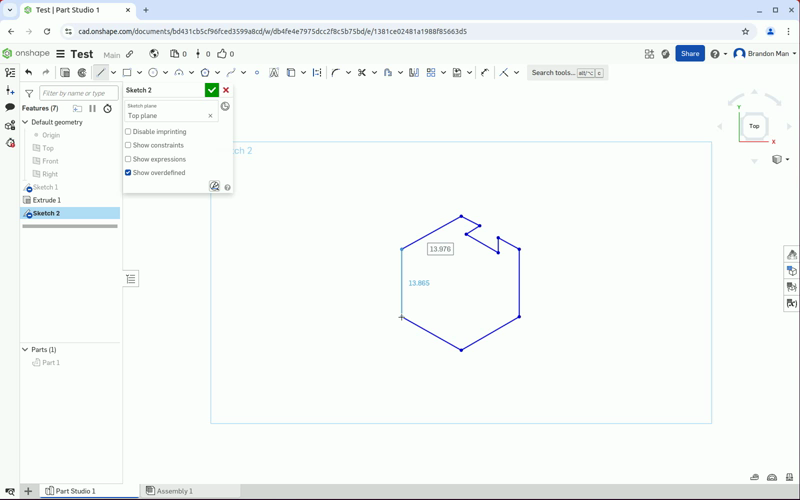
key_up(shift)
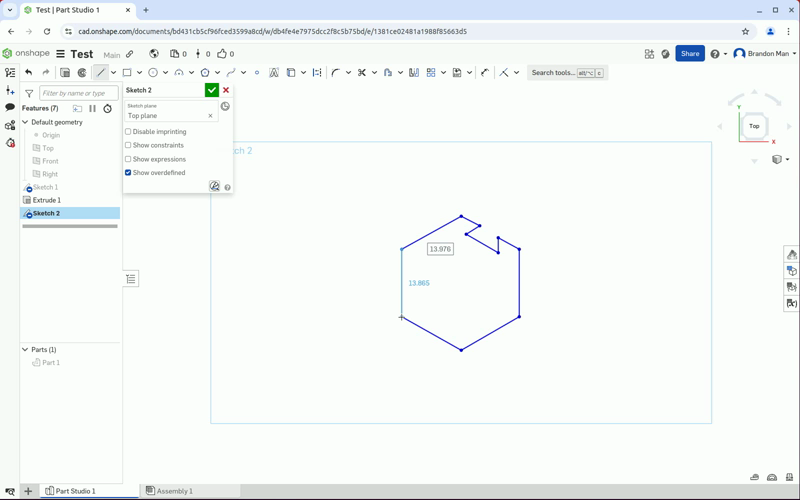
click(401, 316)
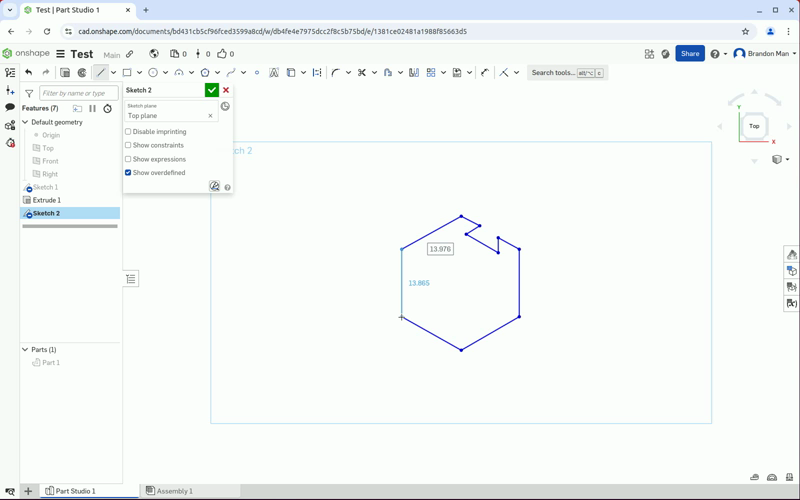
key(esc)
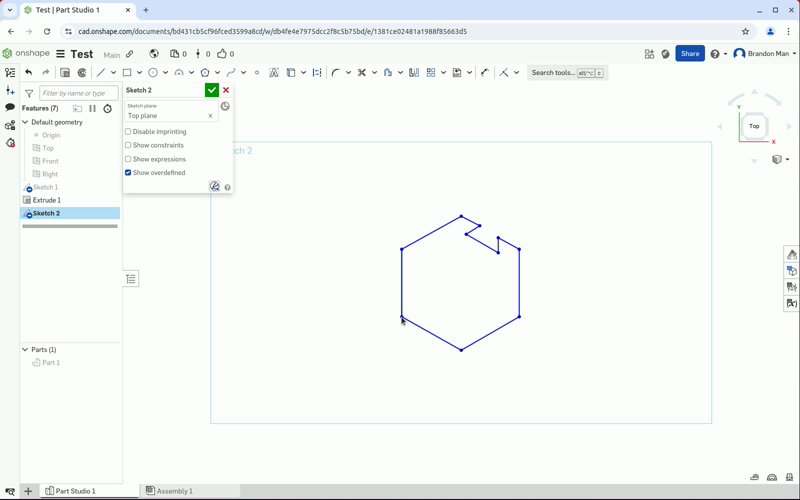
key(c)
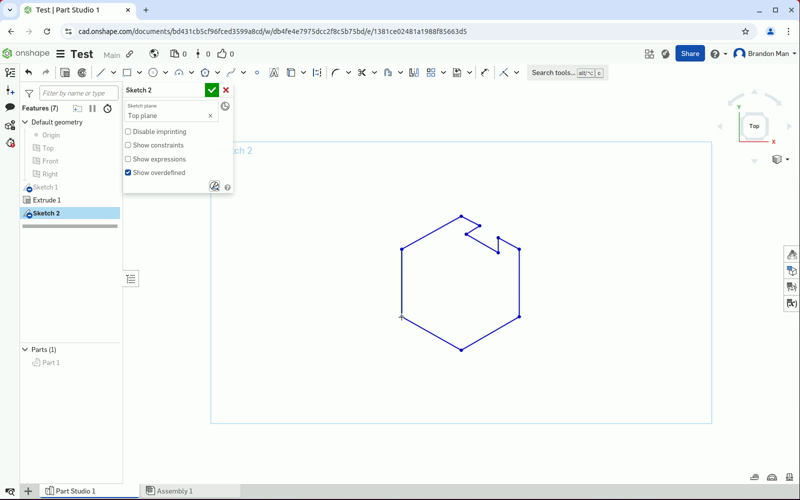
key_down(shift)
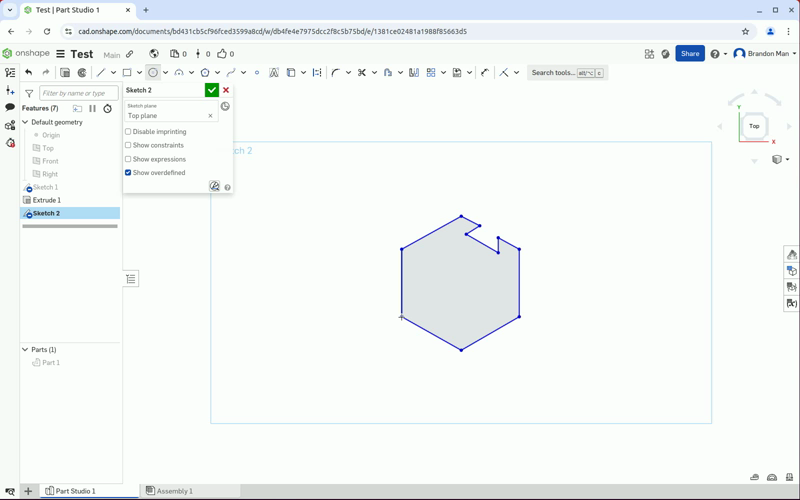
mouse_move(461, 283)
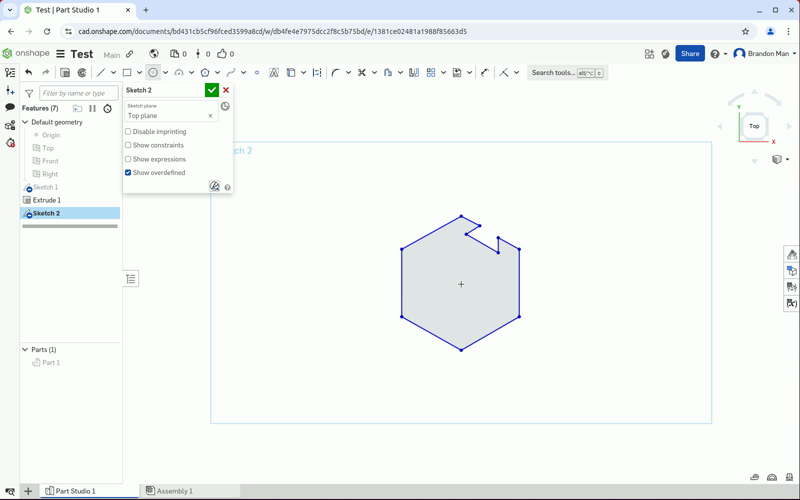
click(461, 283)
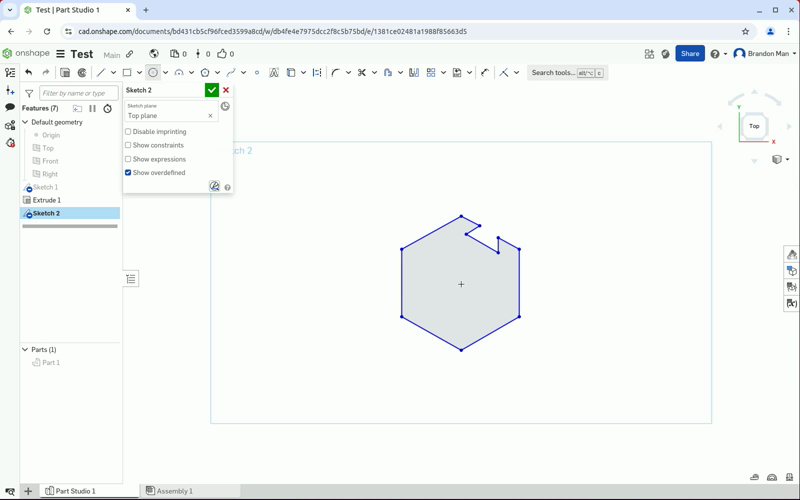
key_up(shift)
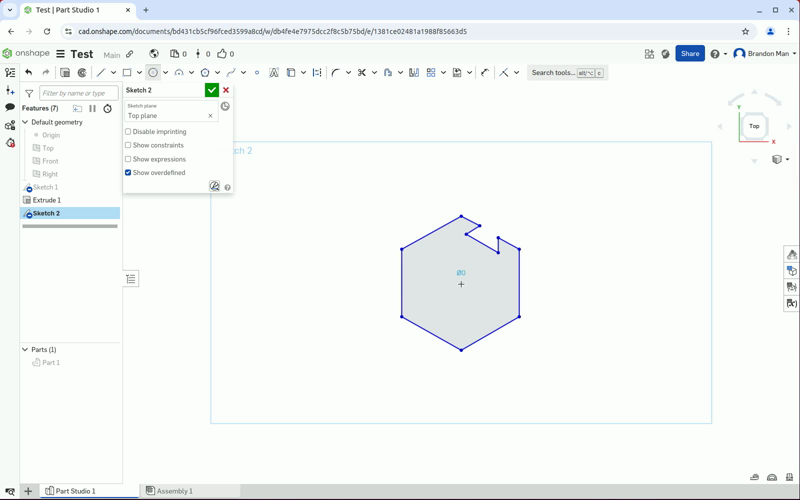
mouse_move(468, 283)
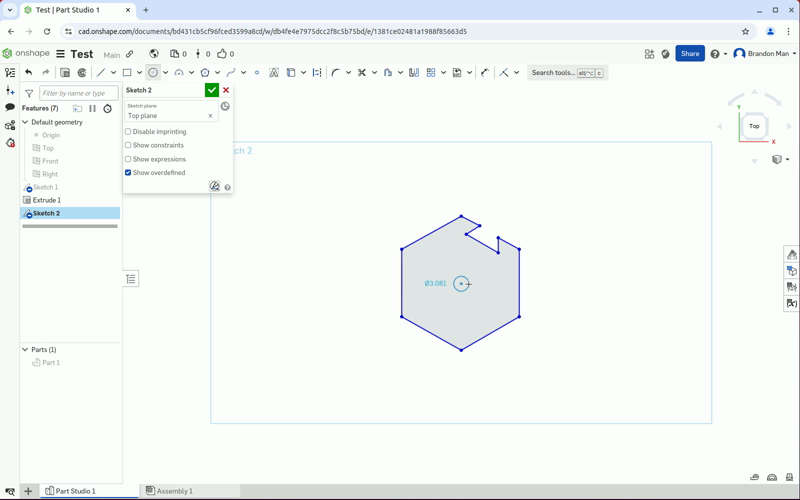
click(468, 283)
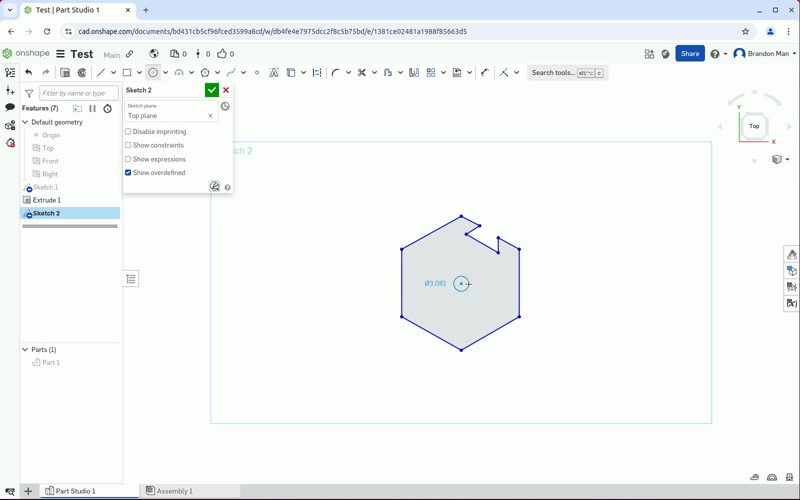
key(esc)
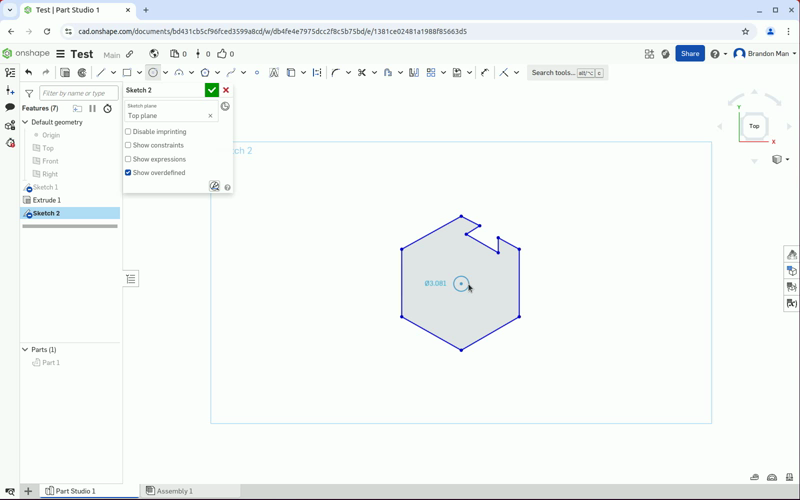
mouse_move(499, 303)
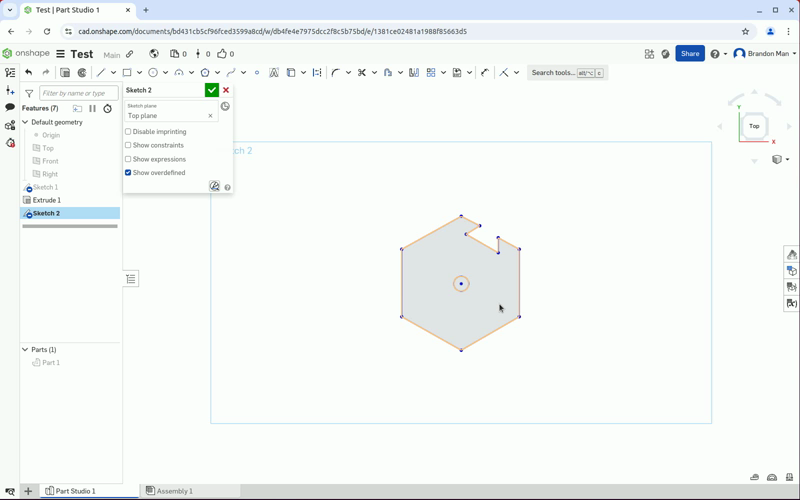
click(499, 303)
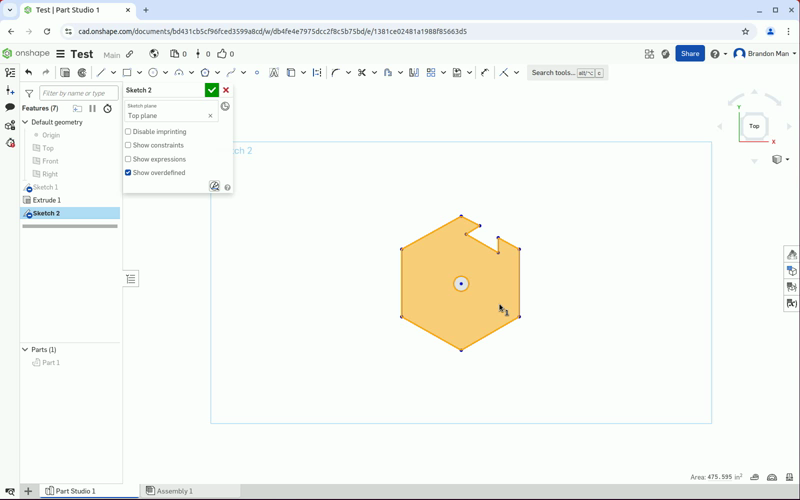
mouse_move(73, 352)
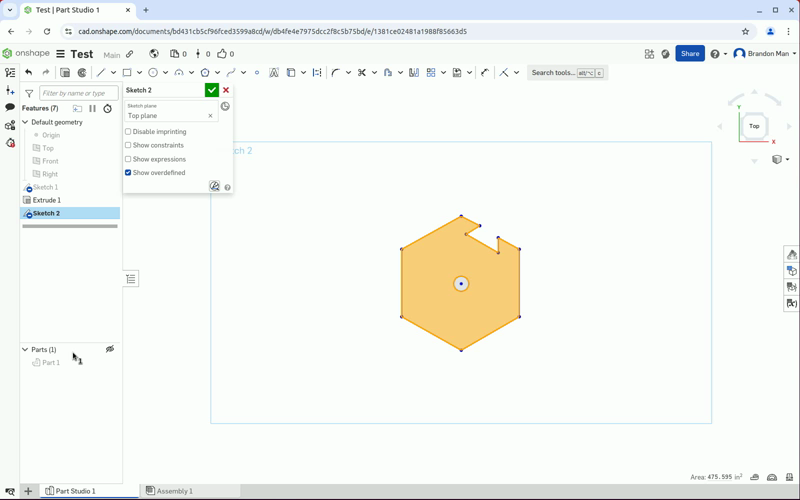
key(shift+y)
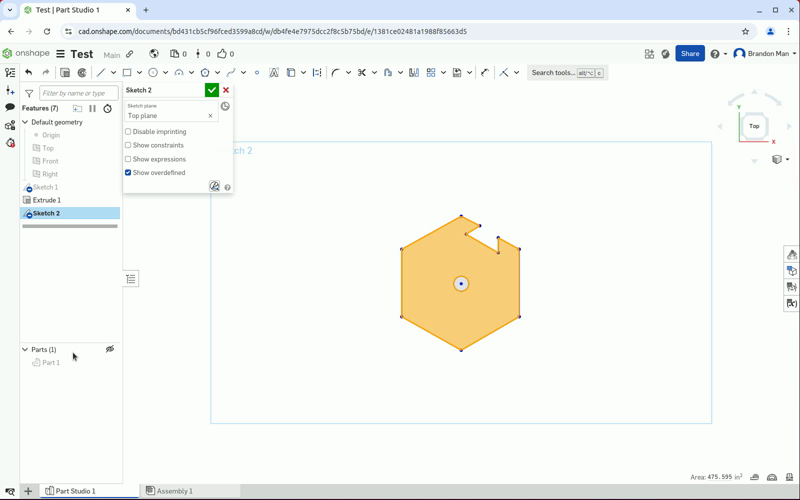
key(shift+e)
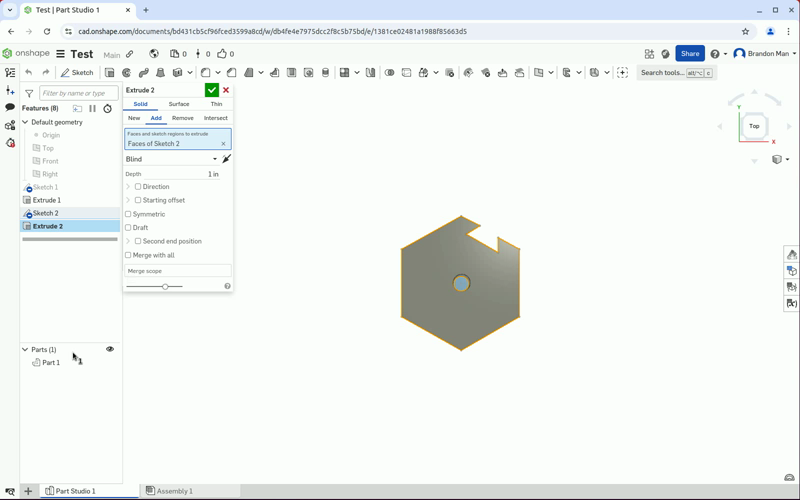
mouse_move(143, 106)
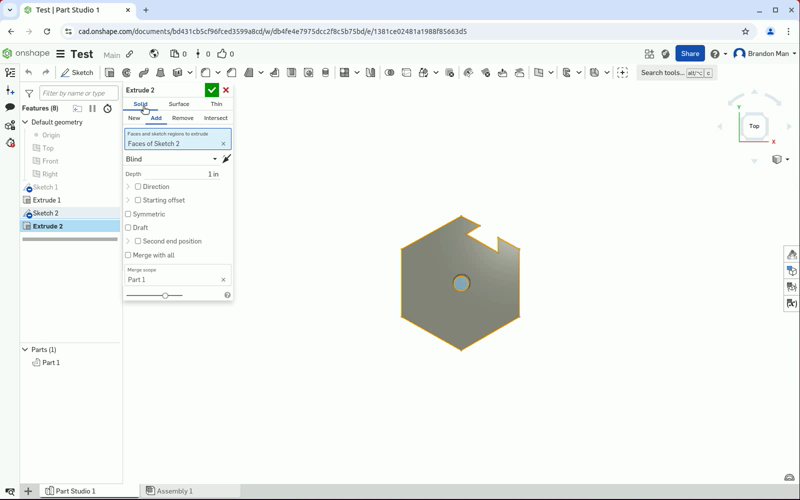
click(143, 106)
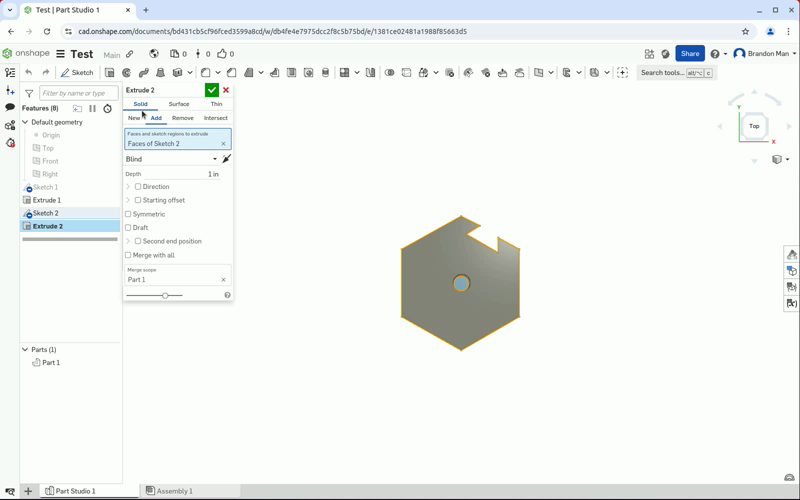
mouse_move(137, 120)
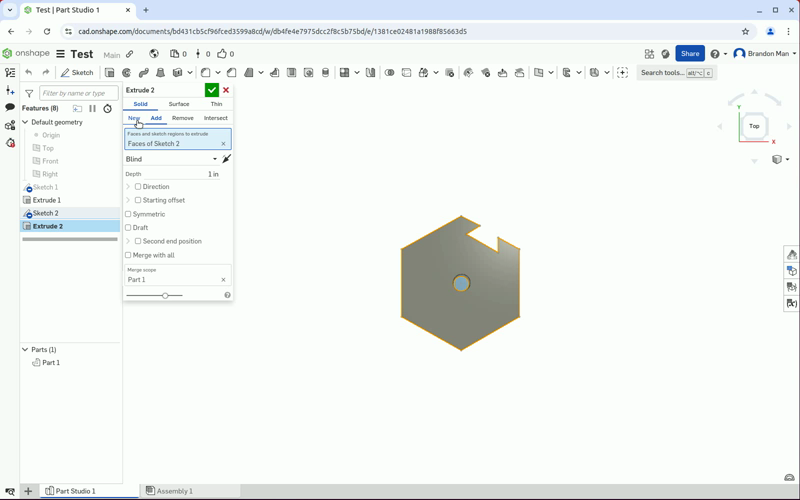
click(137, 120)
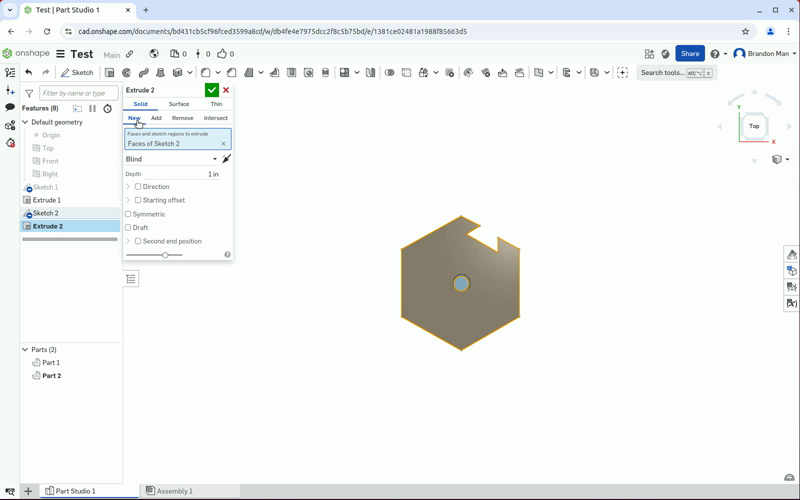
key(tab, 4)
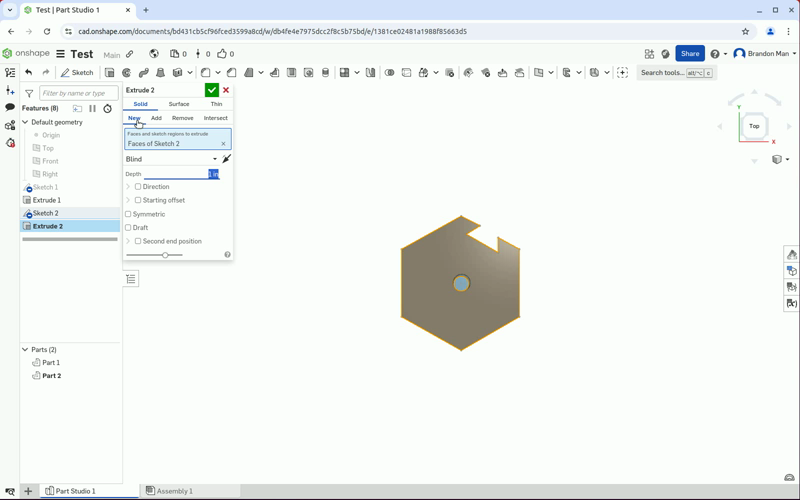
text(23.108)
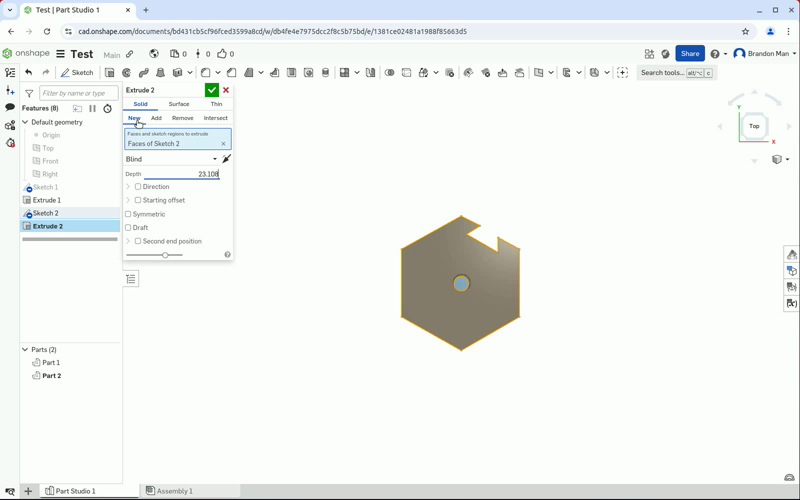
key(enter)
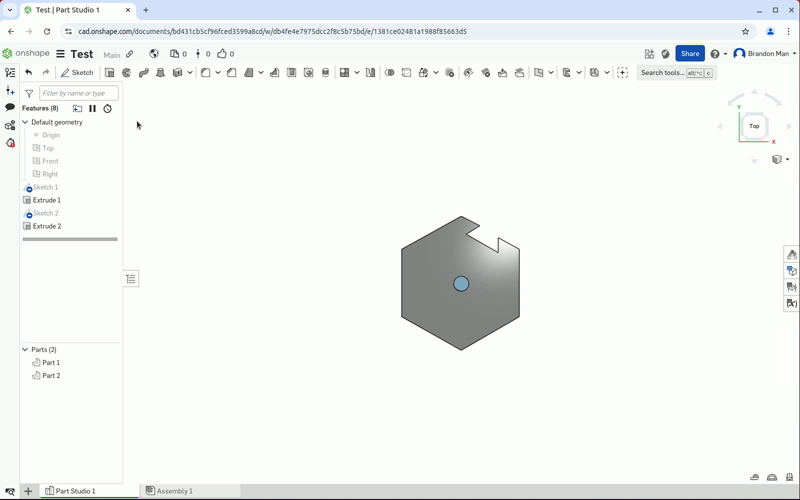
key(shift+h)
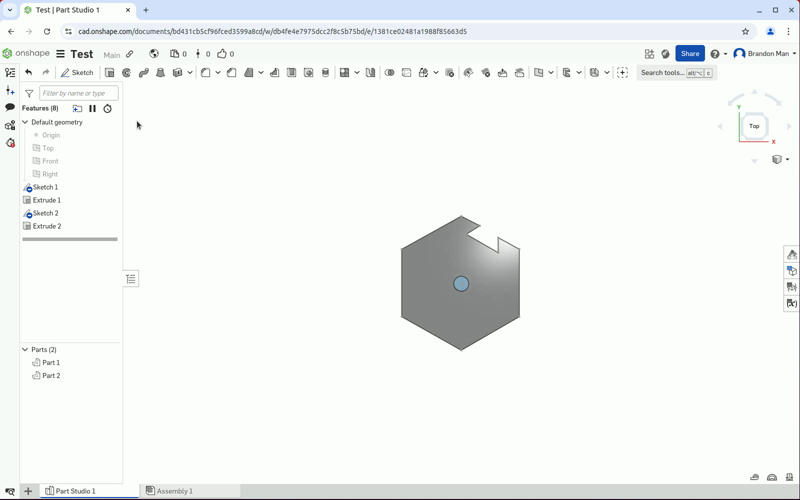
key(shift+h)
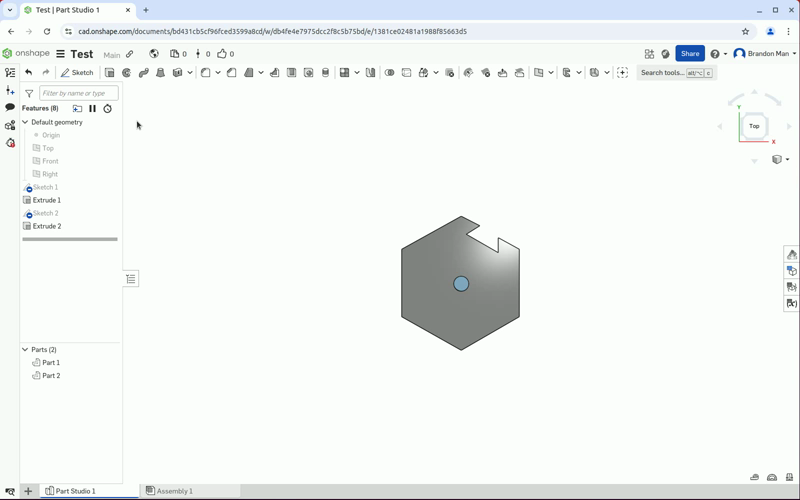
mouse_move(73, 189)
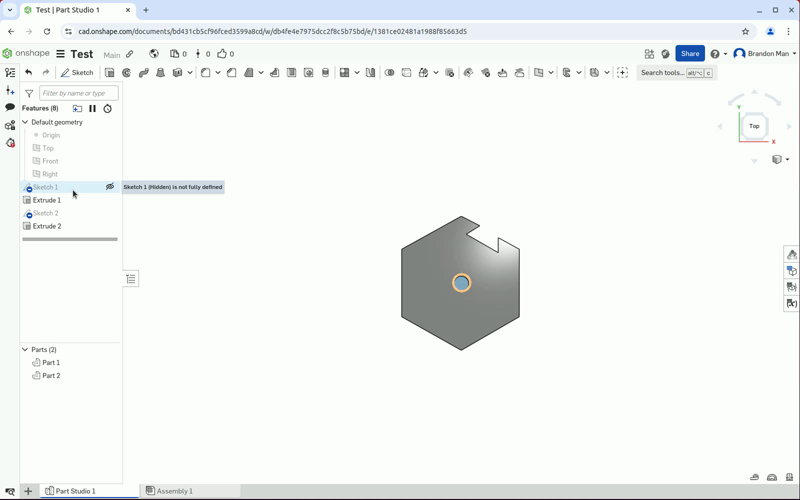
click(73, 189)
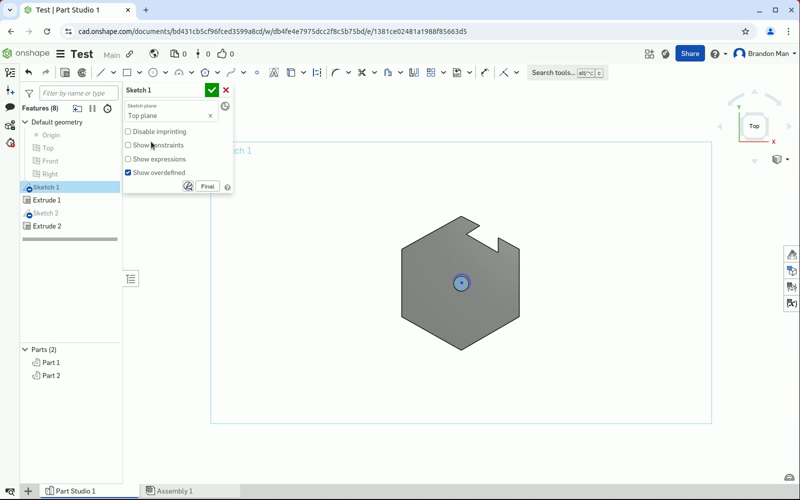
mouse_move(229, 92)
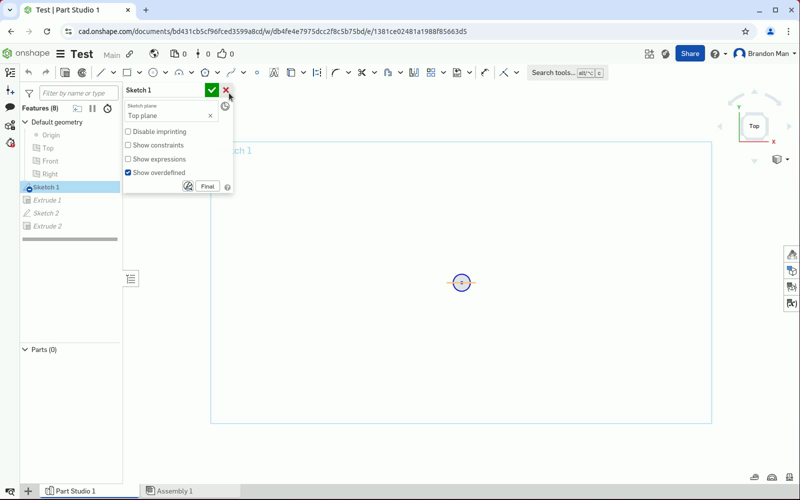
click(229, 92)
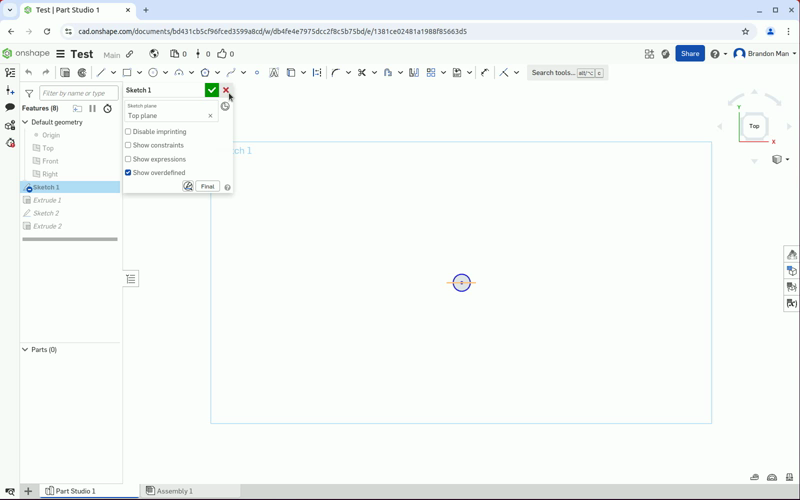
key(shift+s)
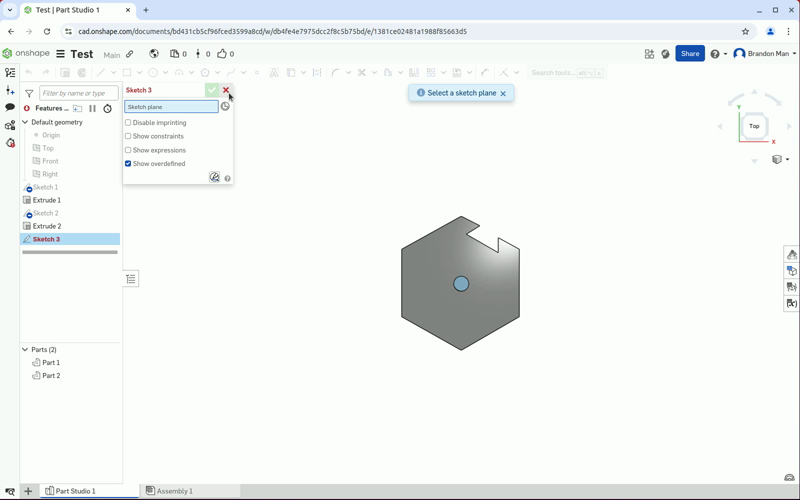
mouse_move(73, 150)
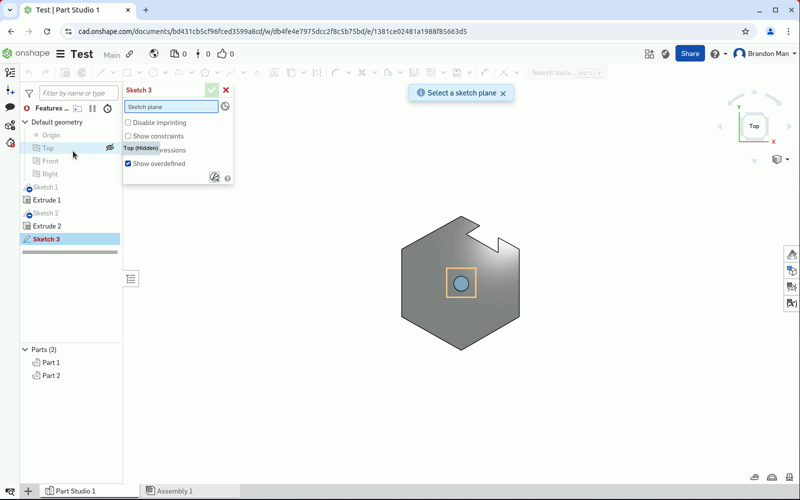
click(73, 150)
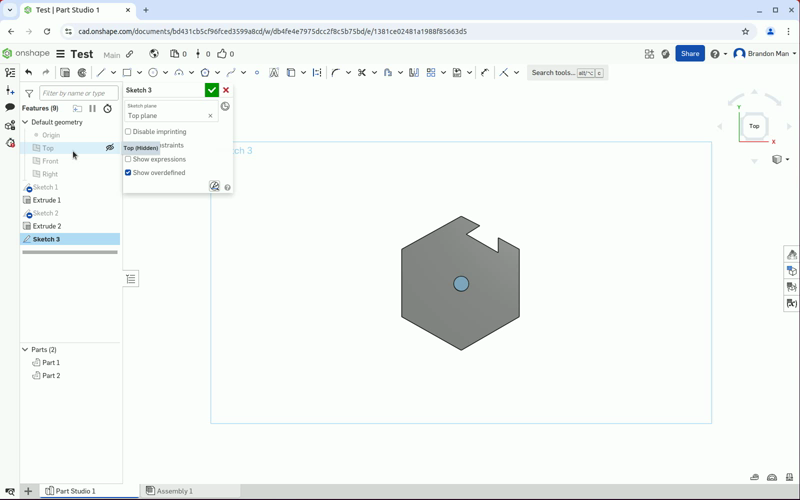
mouse_move(73, 352)
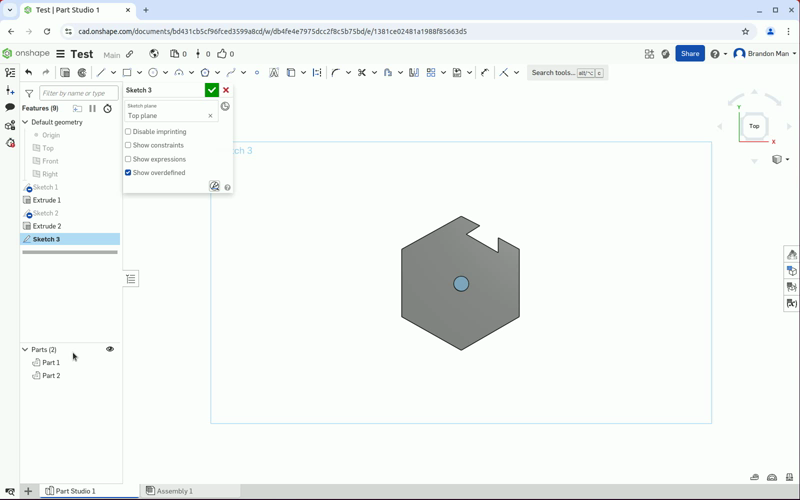
key(y)
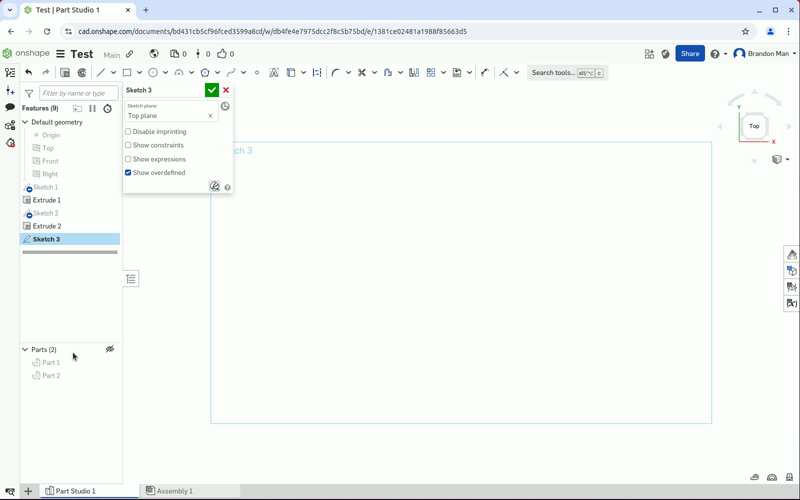
key(l)
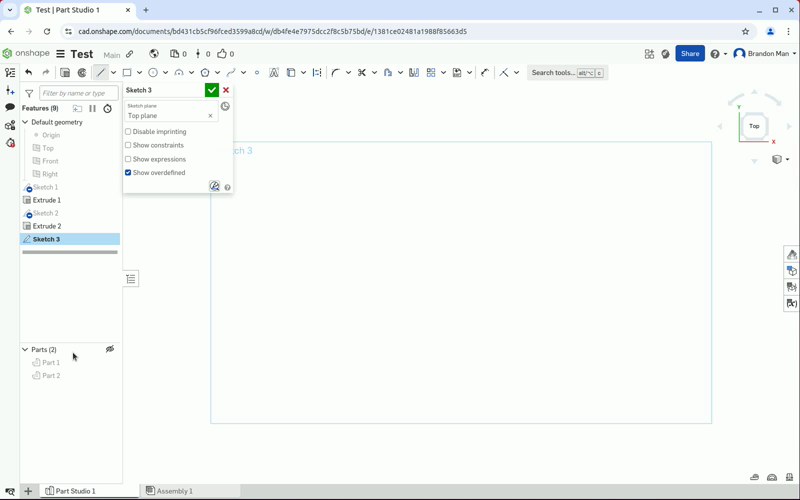
key_down(shift)
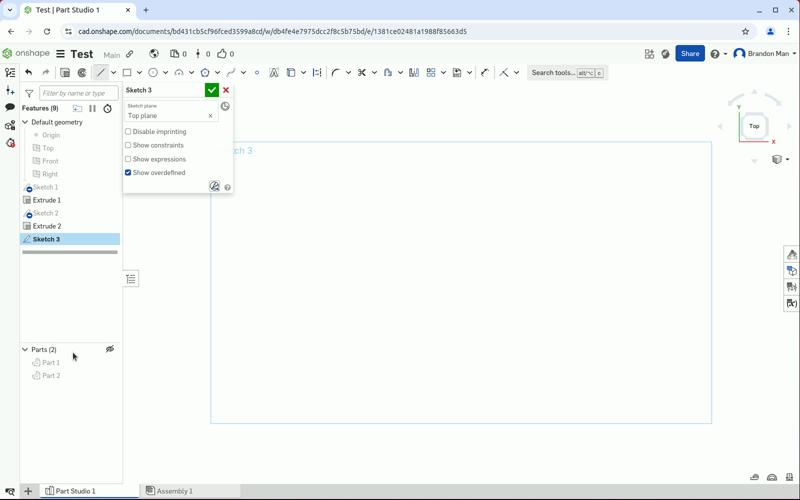
mouse_move(466, 233)
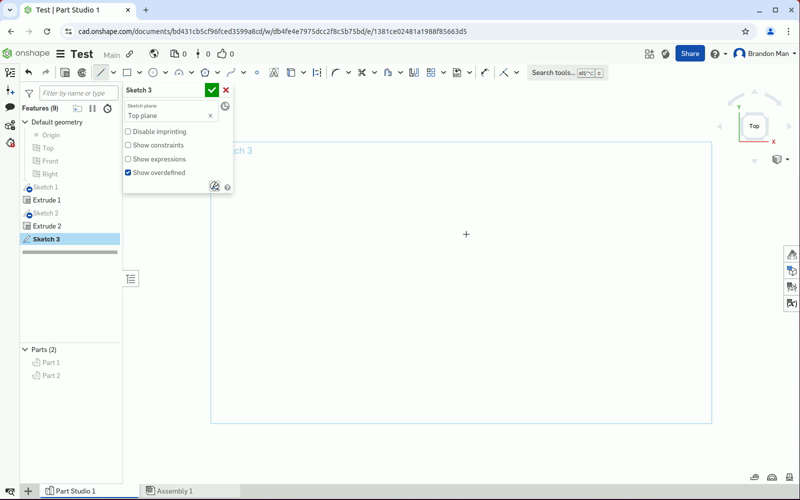
click(466, 233)
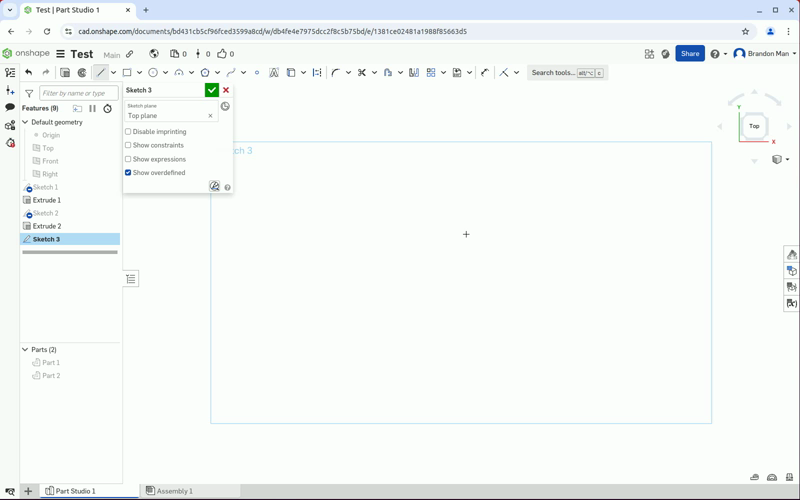
key_up(shift)
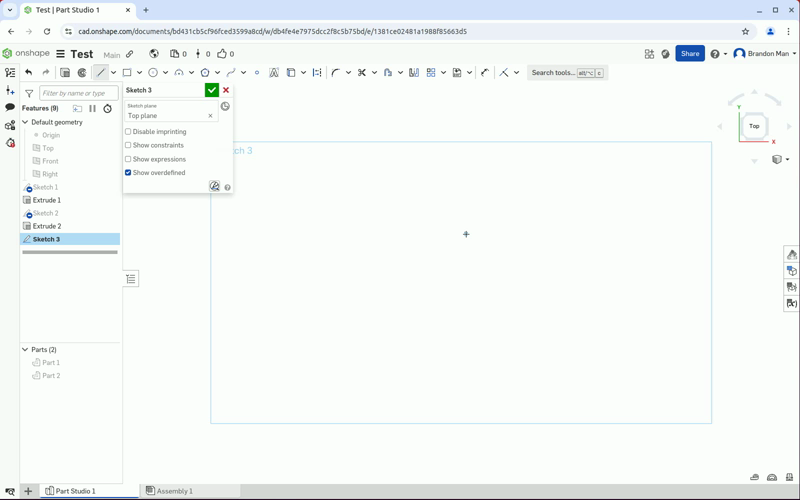
key_down(shift)
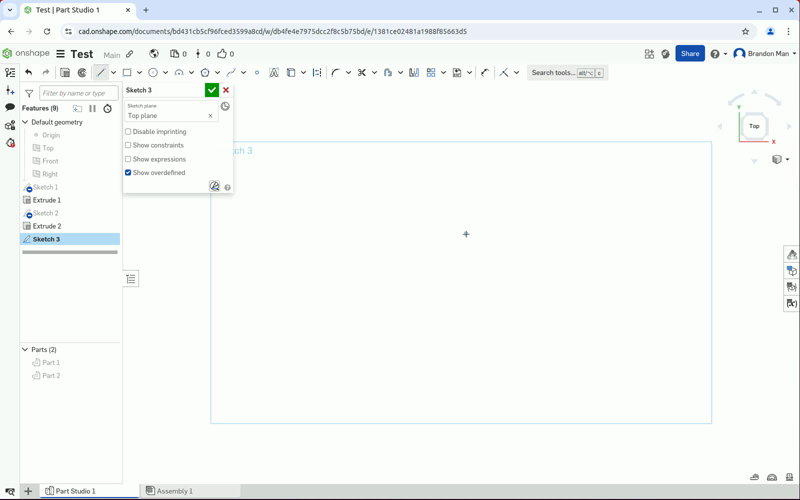
mouse_move(496, 233)
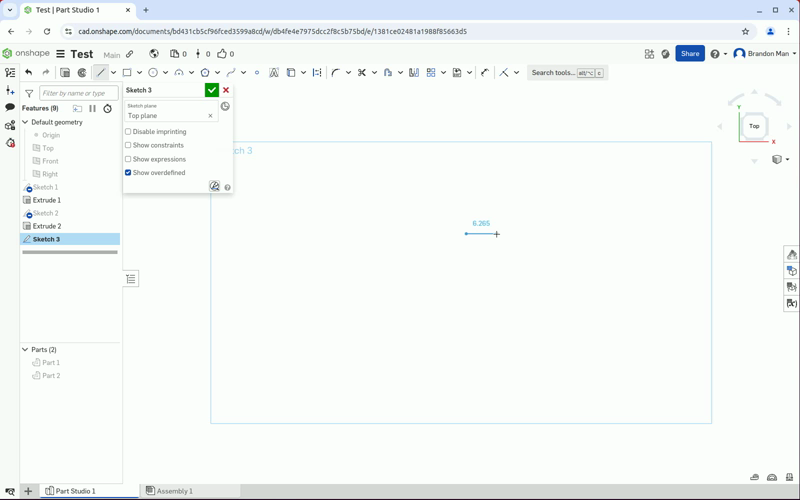
mouse_move(500, 253)
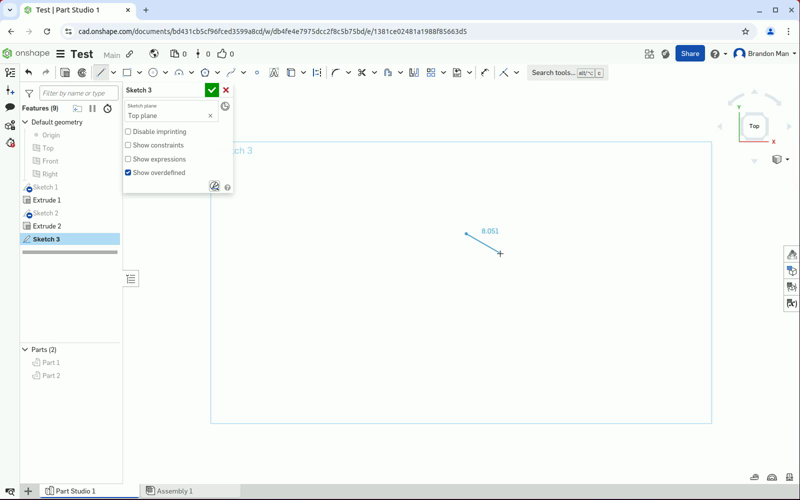
click(500, 253)
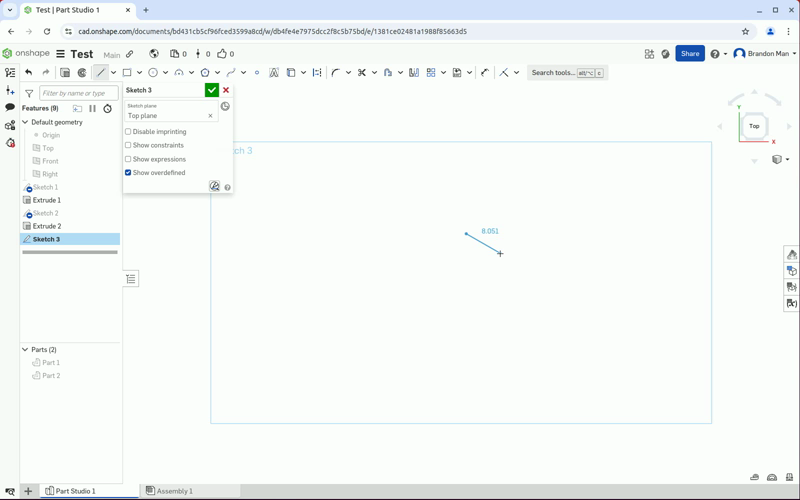
key_up(shift)
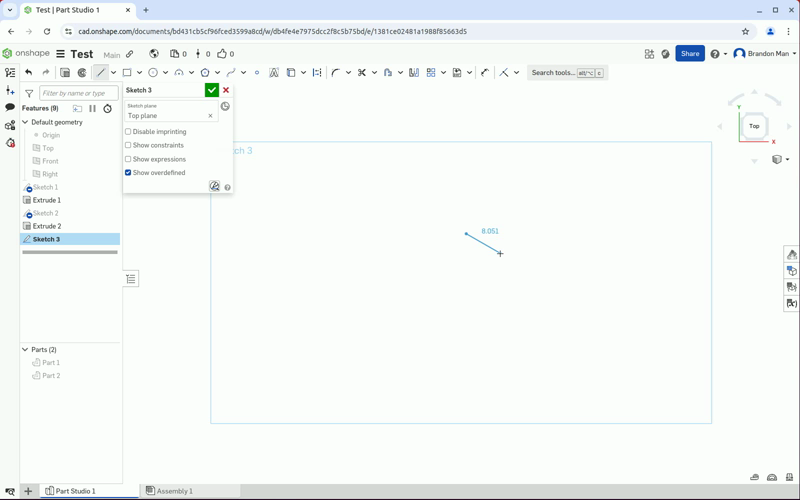
key_down(shift)
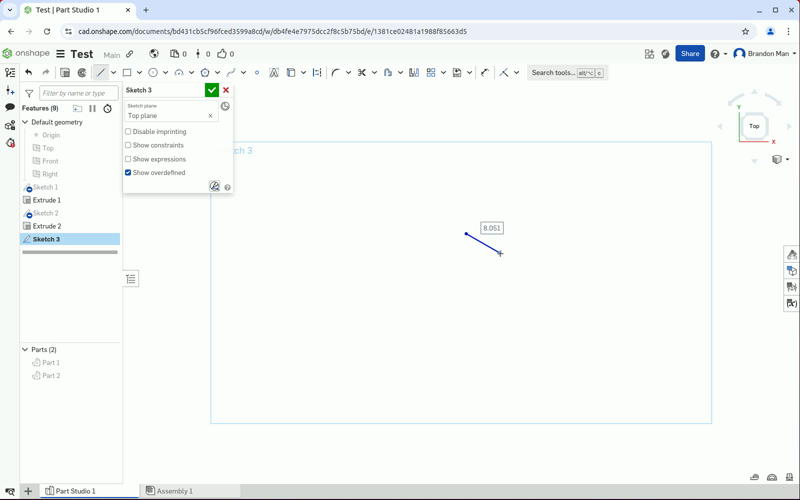
mouse_move(530, 253)
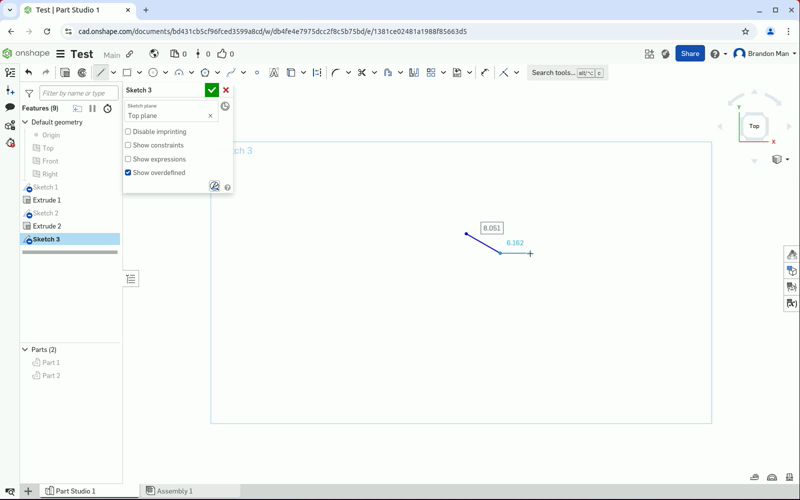
mouse_move(500, 237)
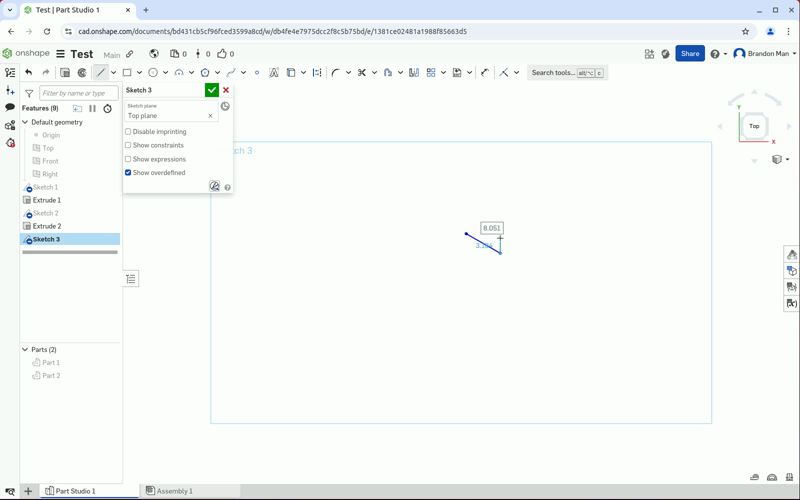
click(500, 237)
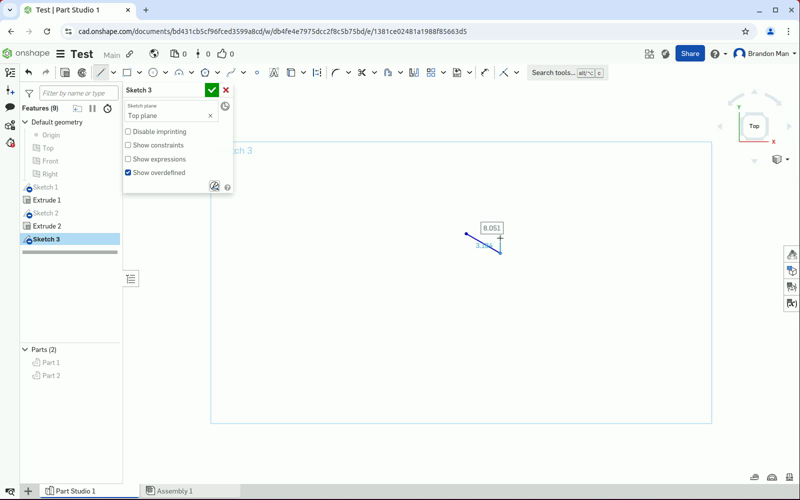
key_up(shift)
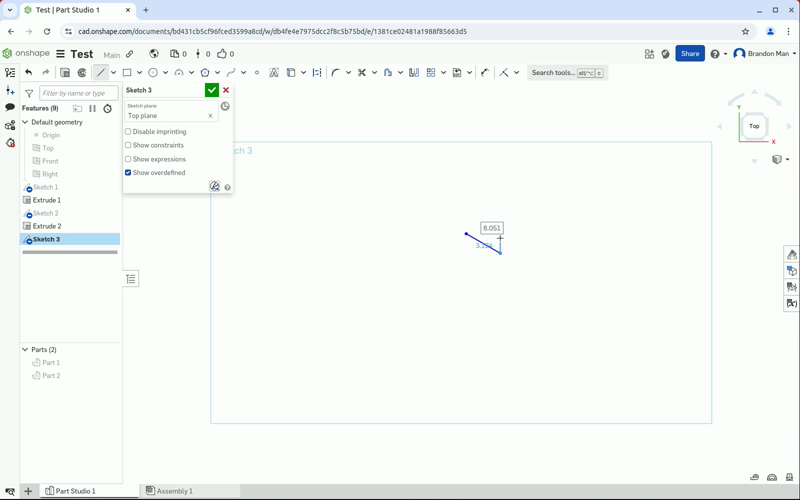
key_down(shift)
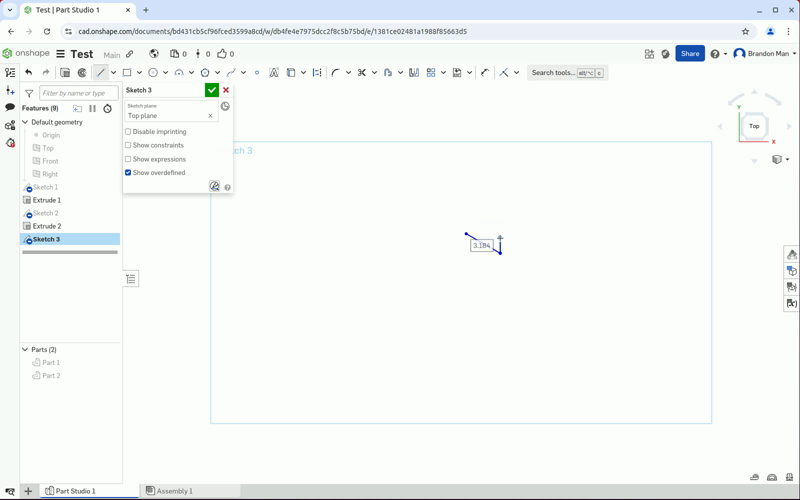
mouse_move(530, 237)
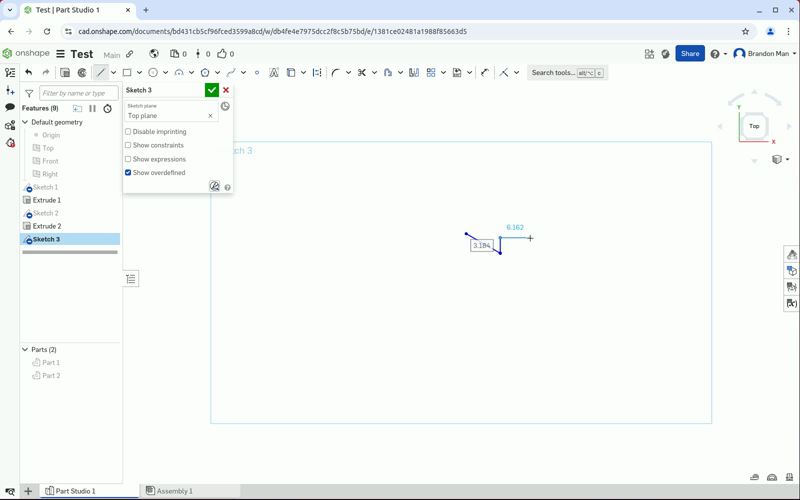
mouse_move(480, 225)
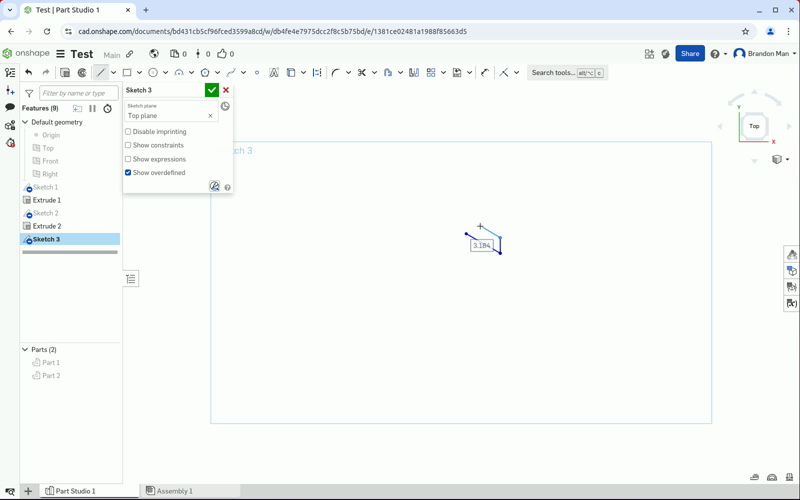
click(480, 225)
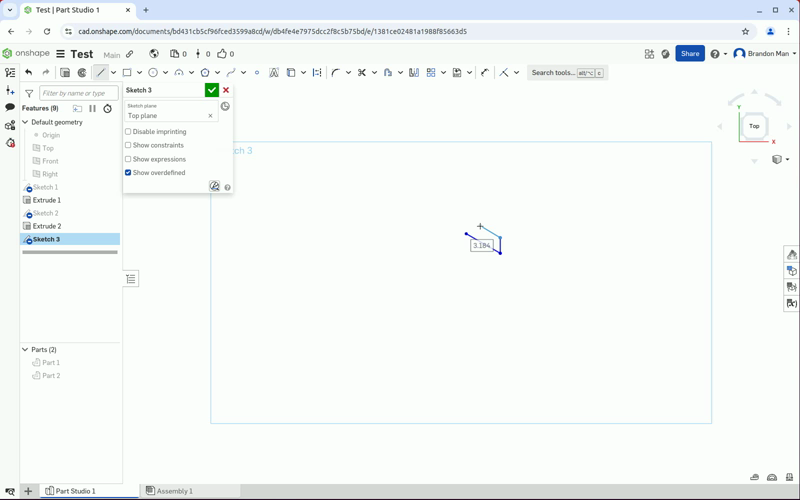
key_up(shift)
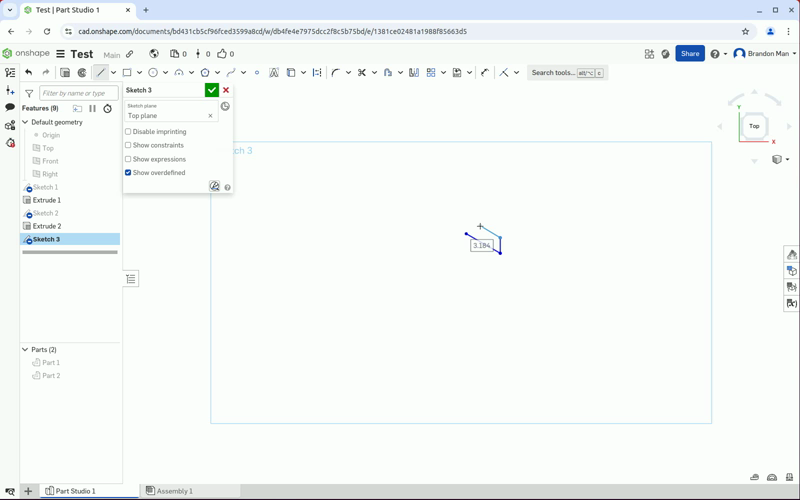
mouse_move(510, 225)
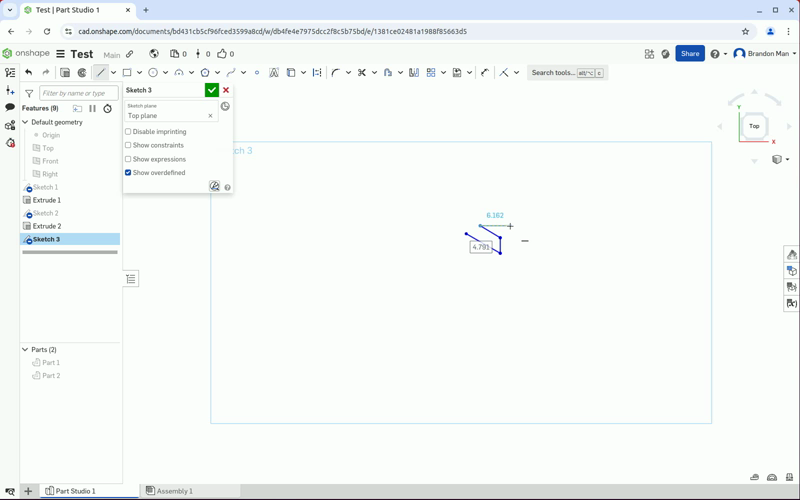
key_down(shift)
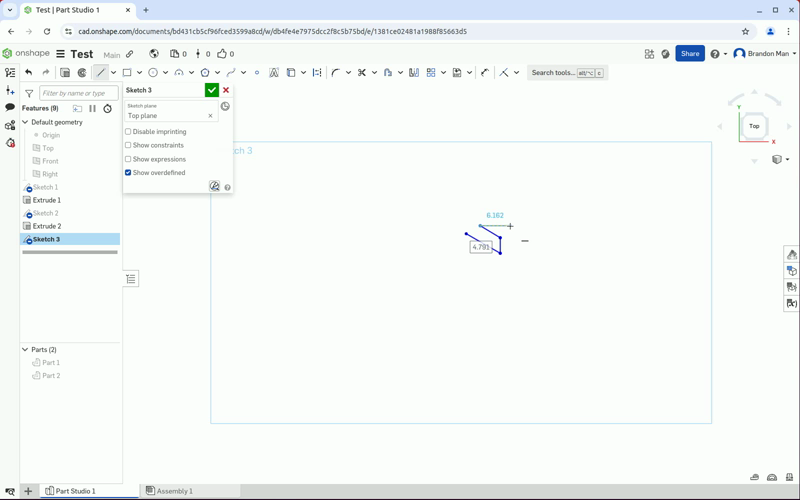
mouse_move(466, 233)
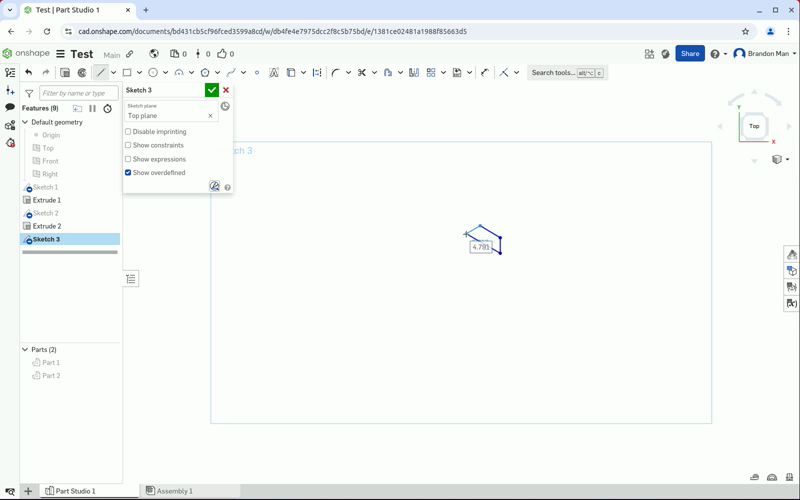
key_up(shift)
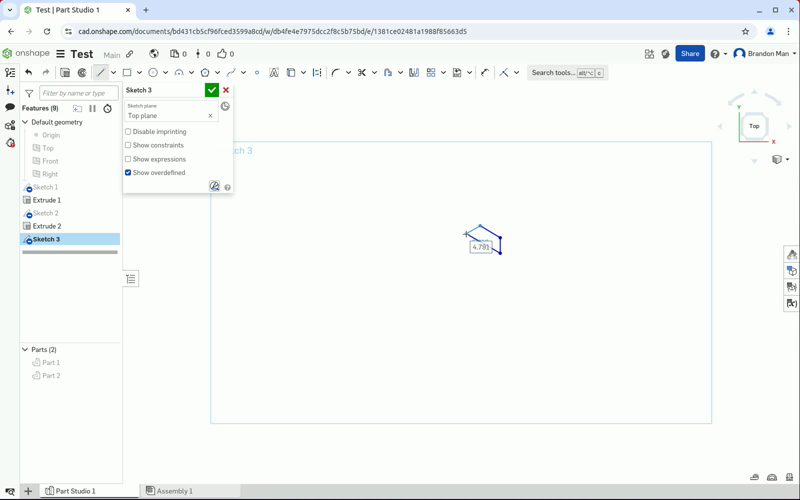
click(466, 233)
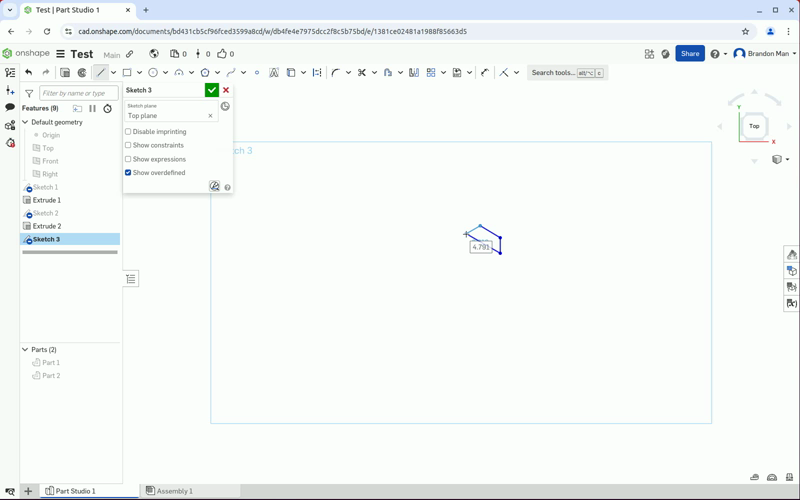
key(esc)
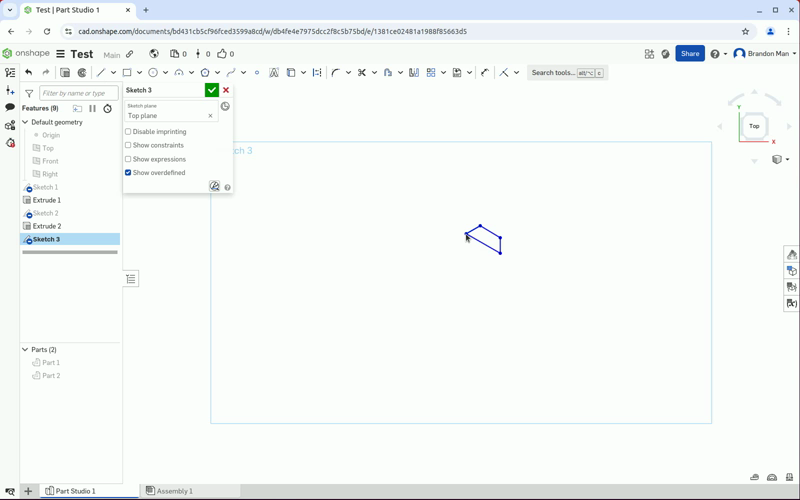
mouse_move(480, 228)
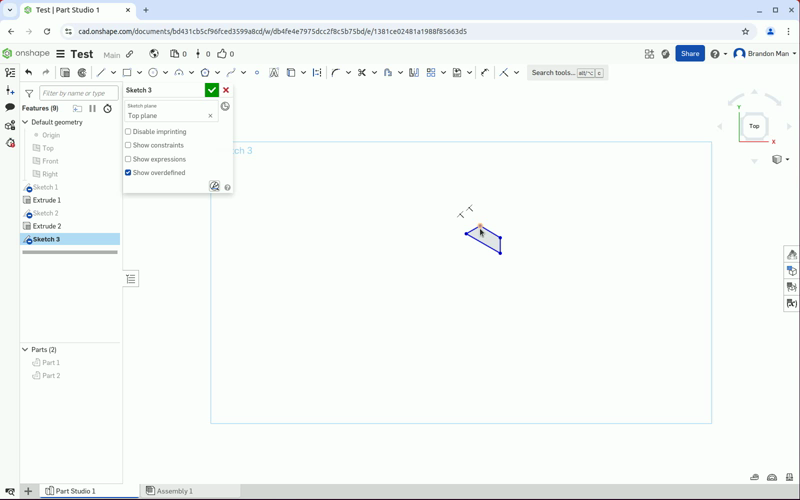
scroll(6)
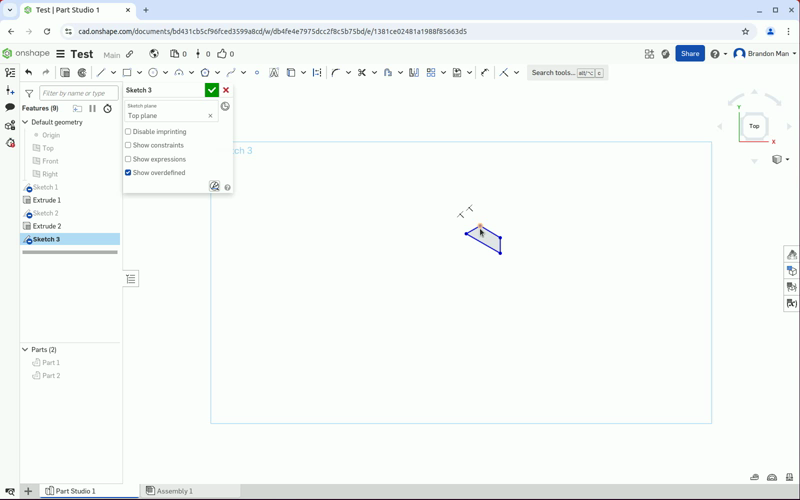
scroll(6)
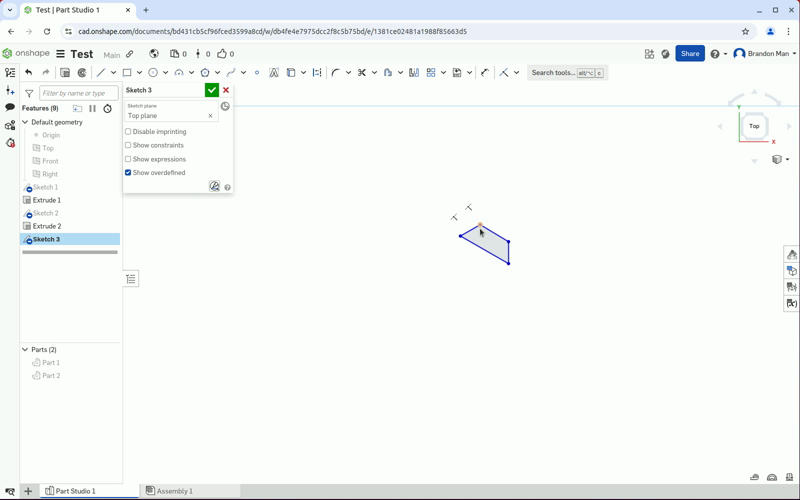
scroll(6)
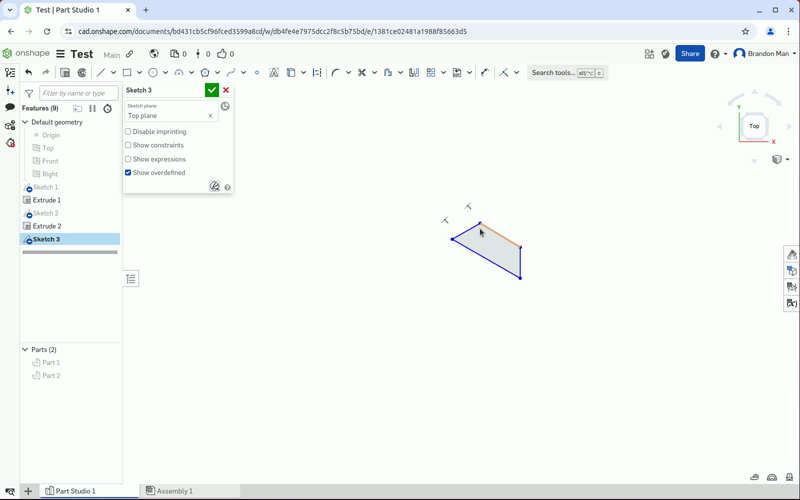
scroll(6)
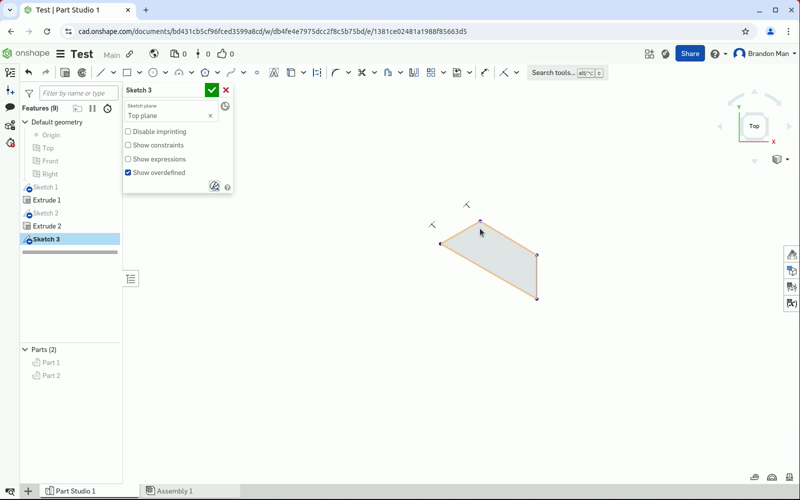
scroll(6)
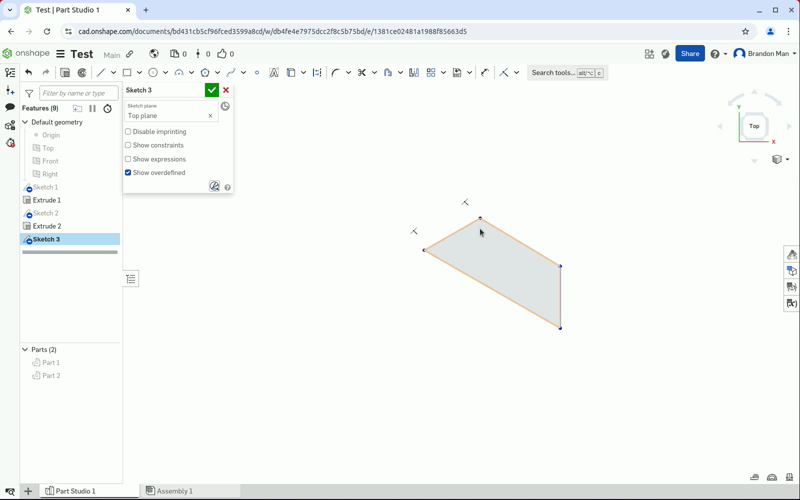
scroll(6)
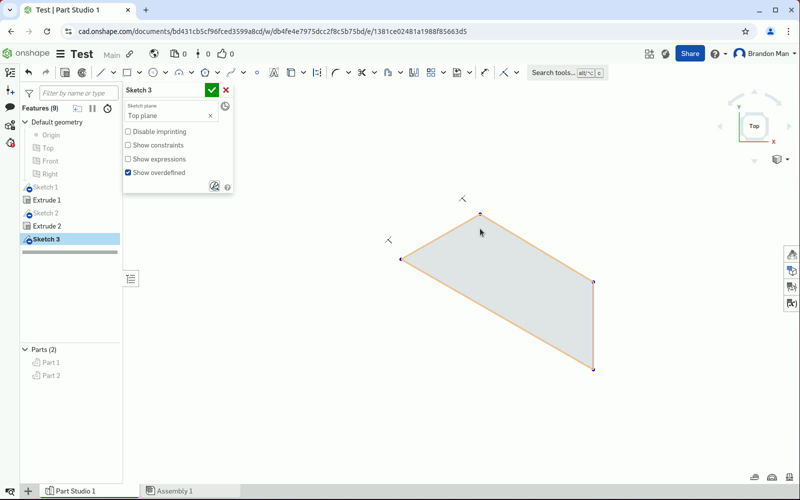
scroll(6)
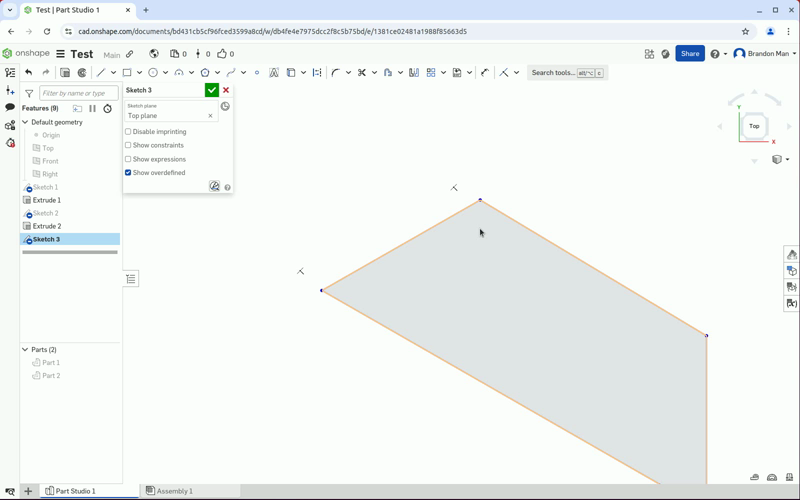
click(480, 228)
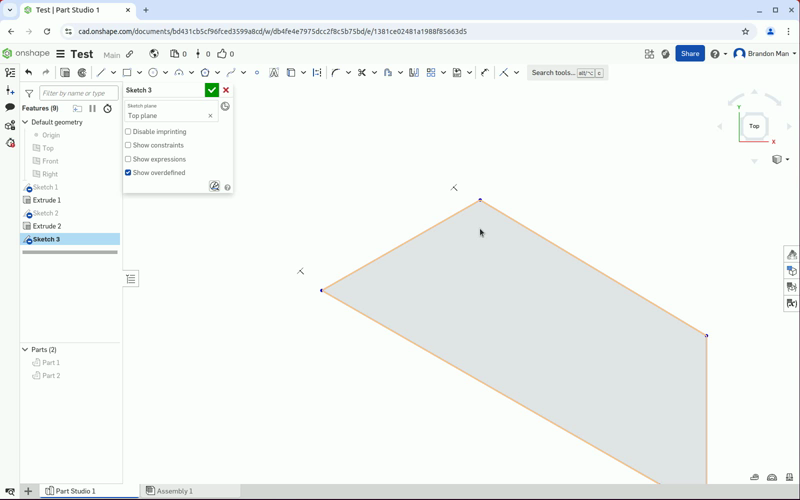
scroll(-6)
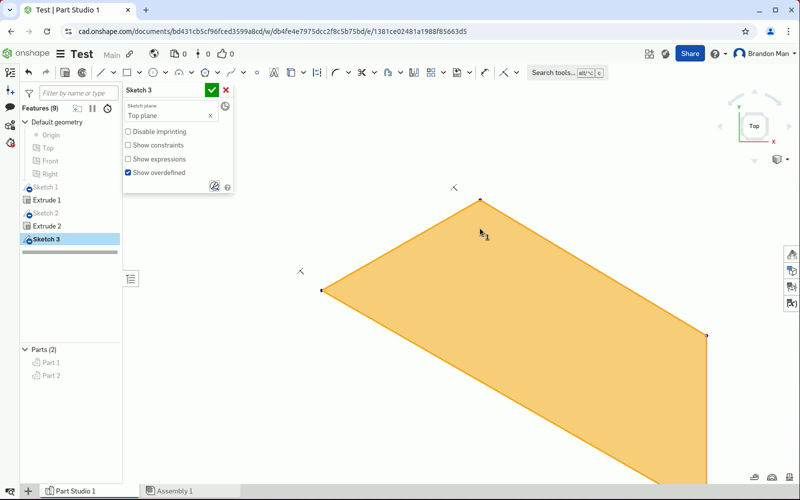
scroll(-6)
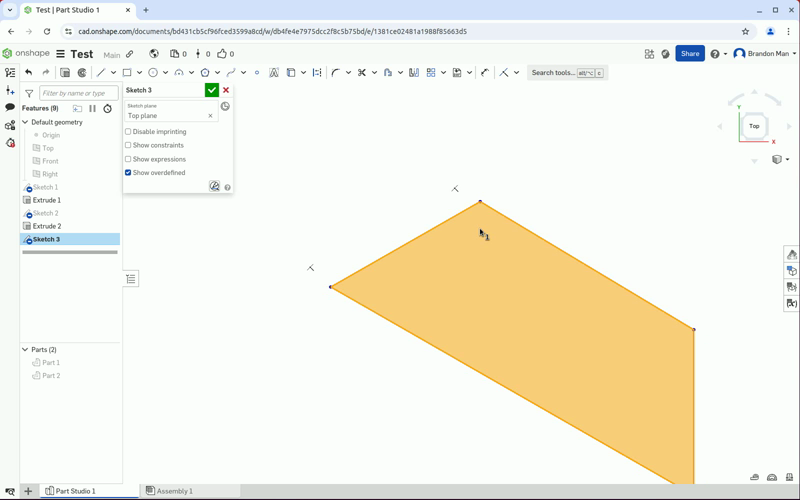
scroll(-6)
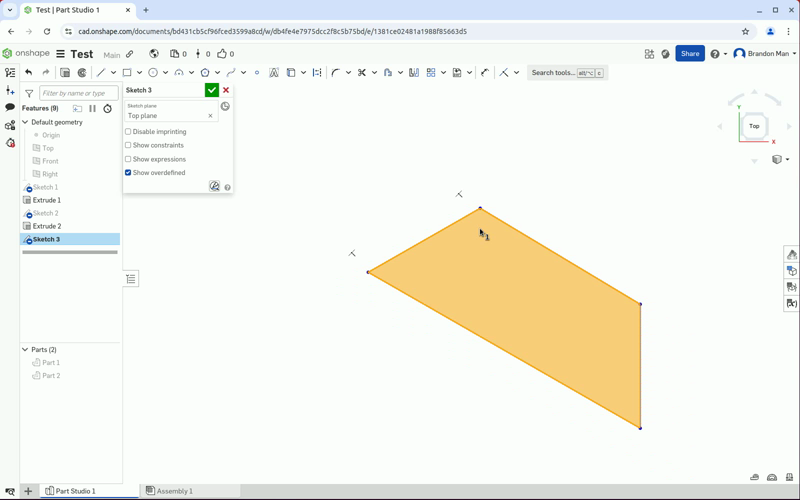
scroll(-6)
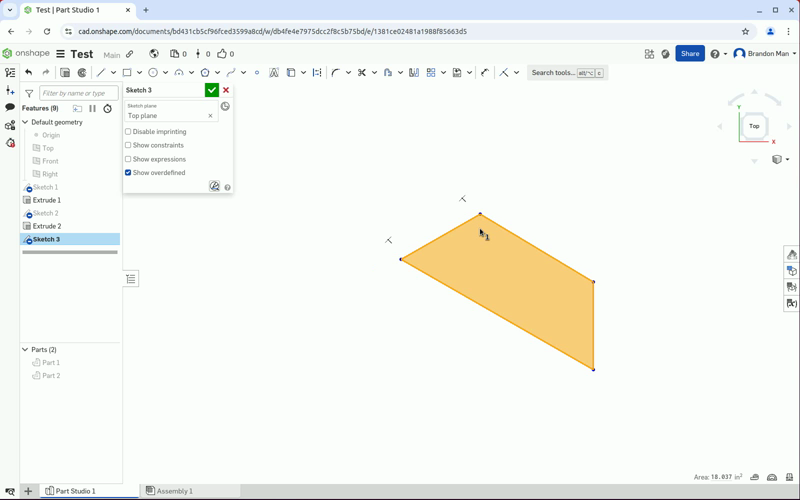
scroll(-6)
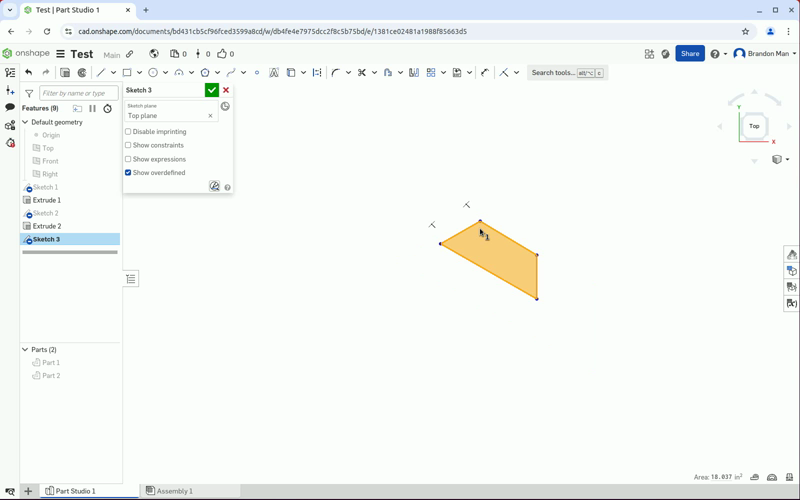
scroll(-6)
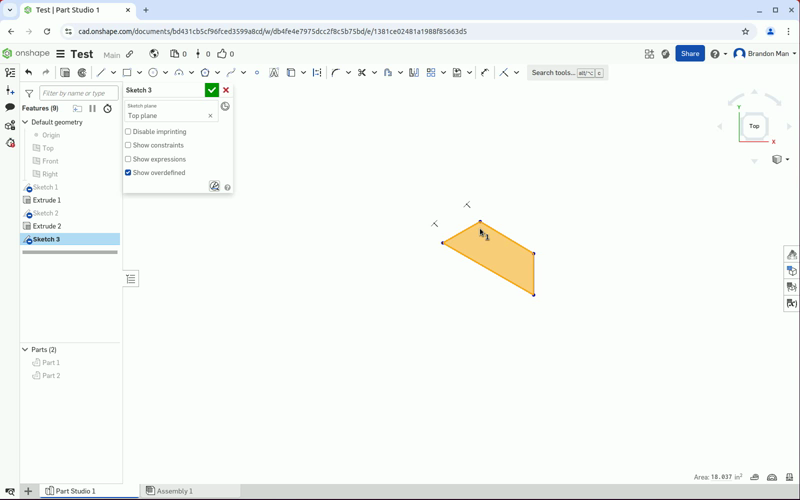
scroll(-6)
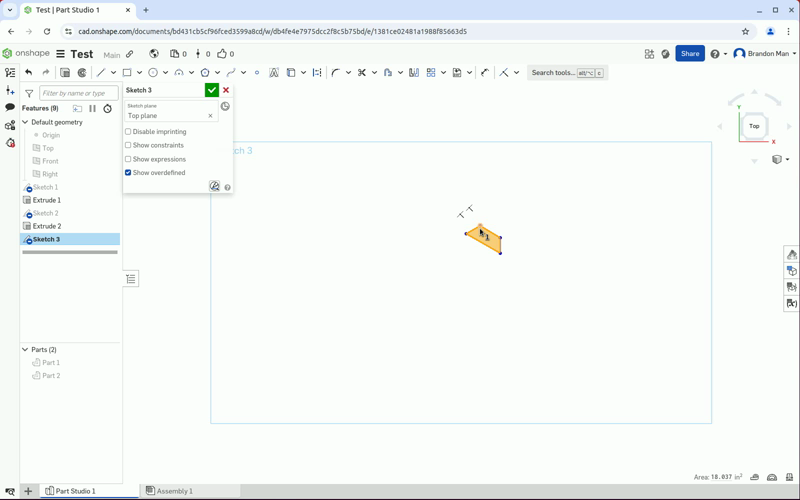
mouse_move(73, 352)
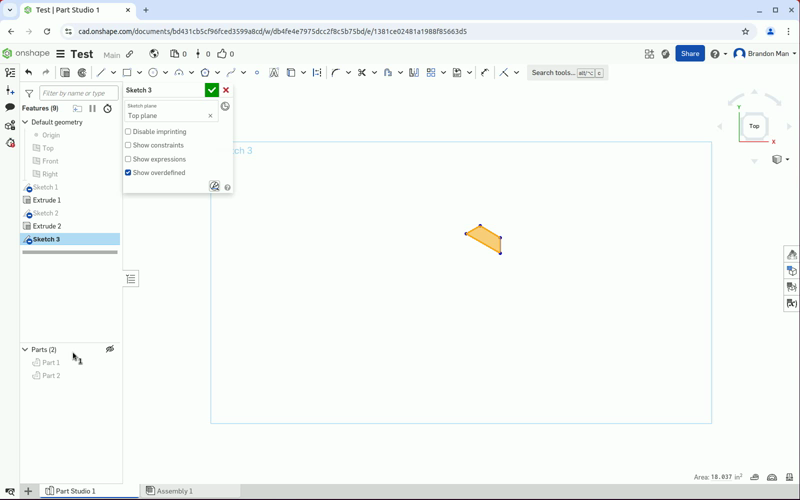
key(shift+y)
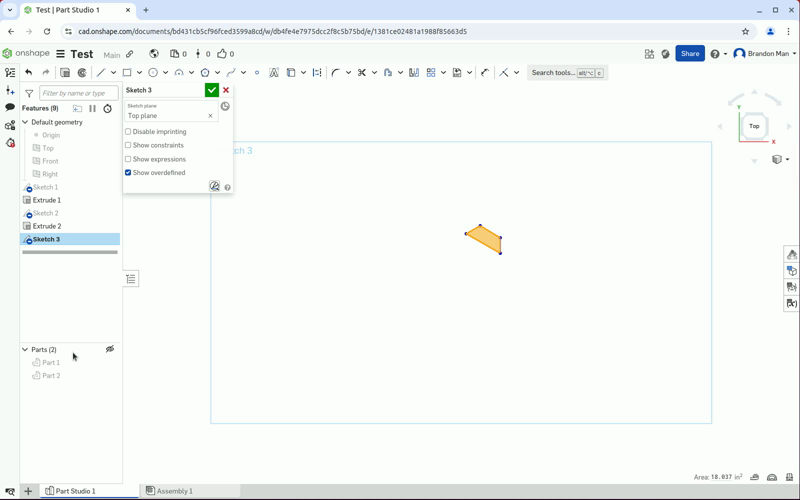
key(shift+e)
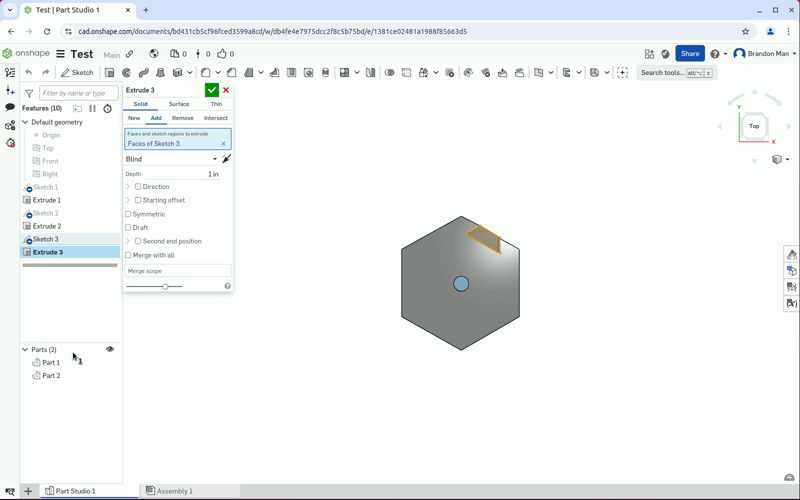
mouse_move(143, 106)
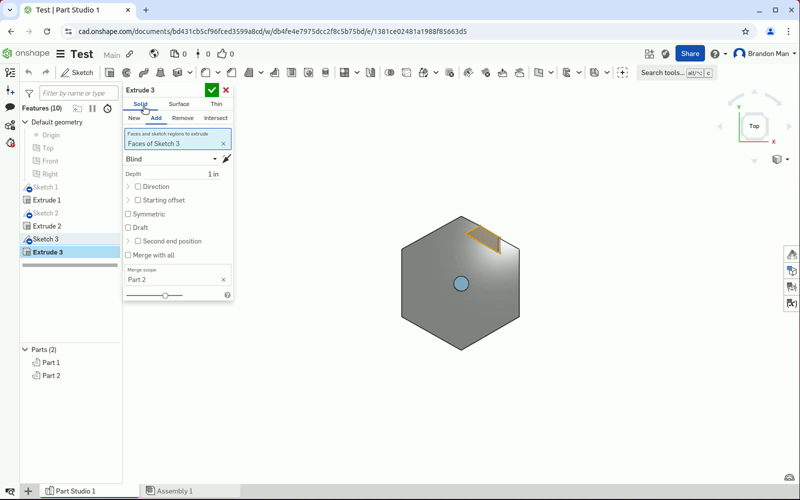
click(143, 106)
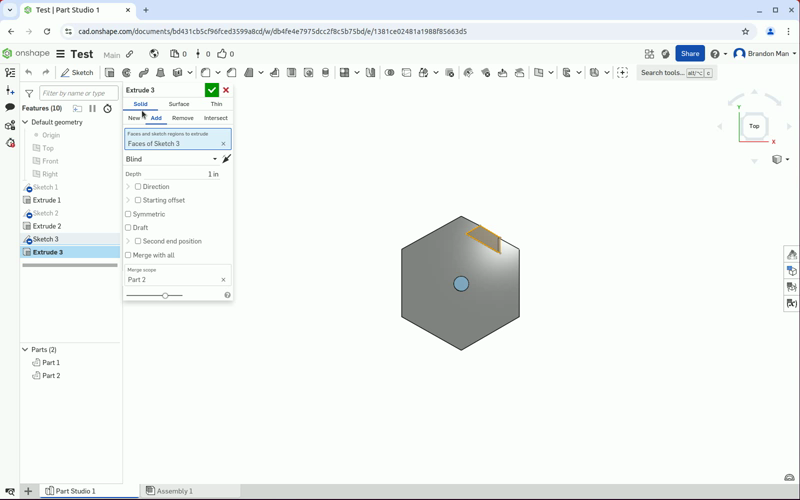
mouse_move(137, 120)
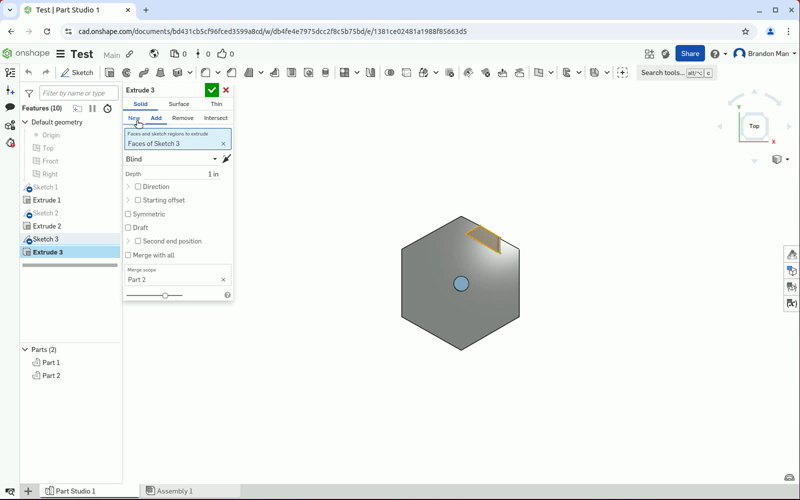
click(137, 120)
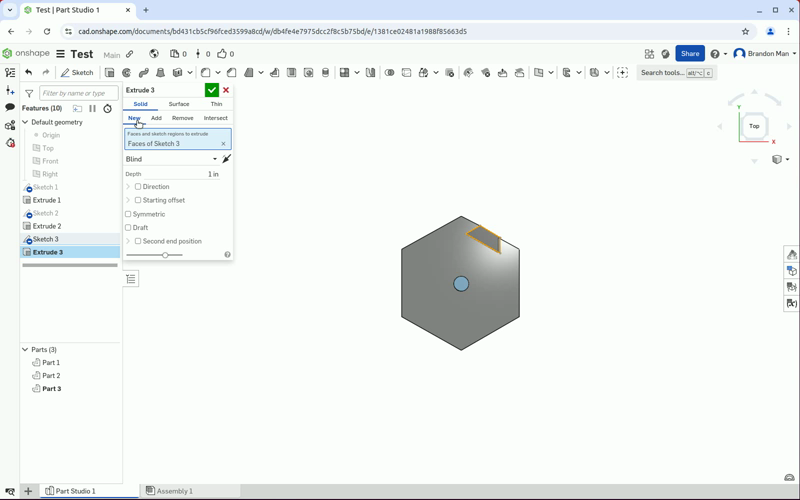
key(tab, 4)
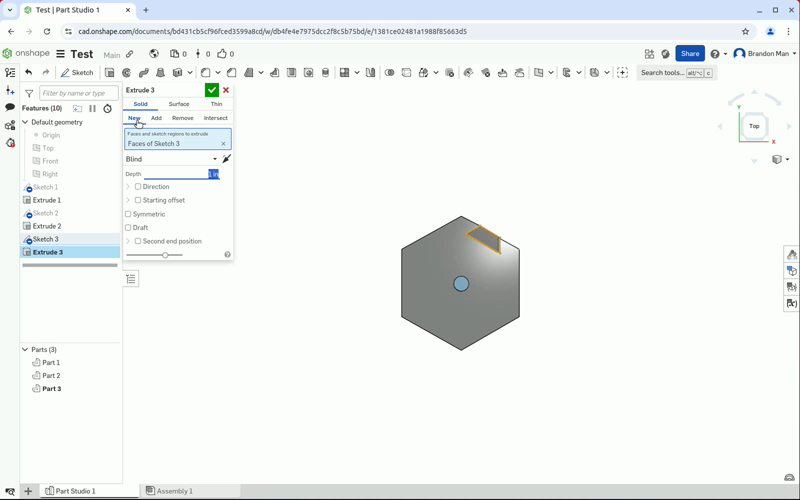
text(23.108)
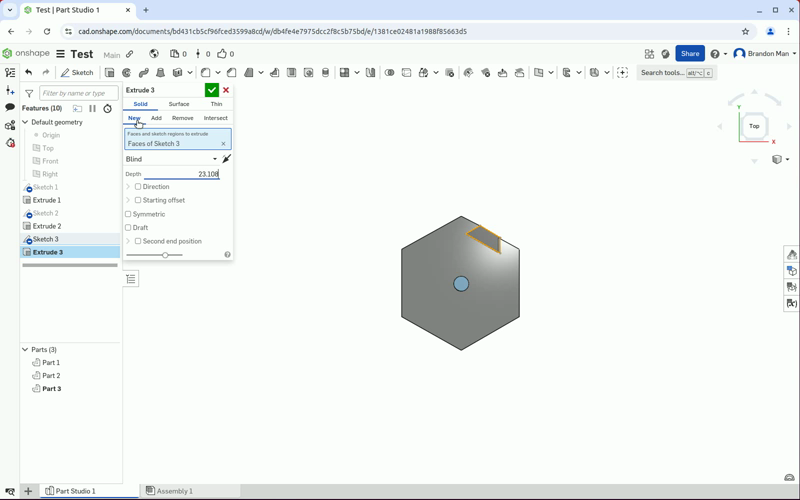
key(tab, 3)
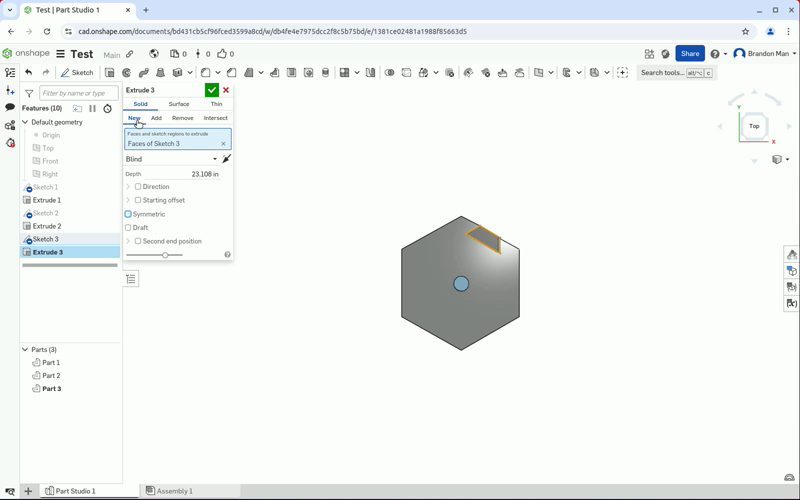
key(tab, 2)
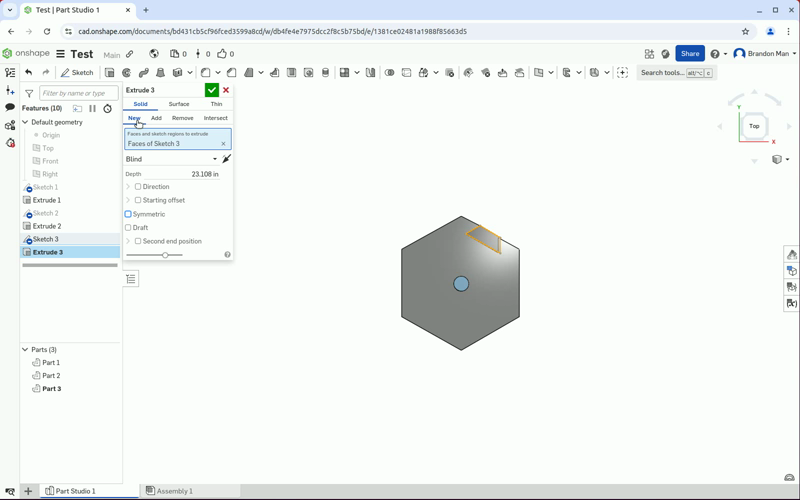
key(space)
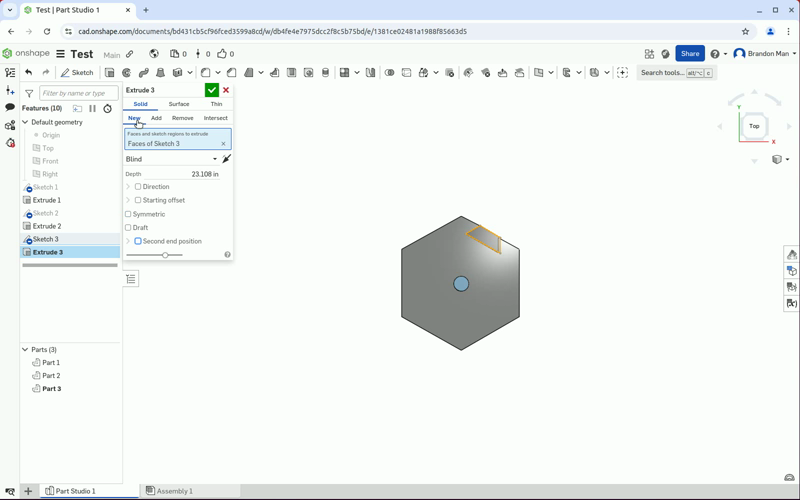
key(tab, 3)
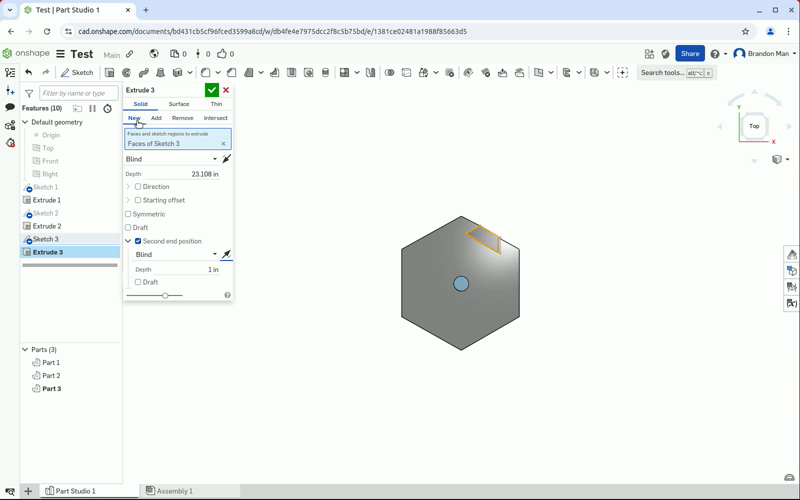
text(-19.257)
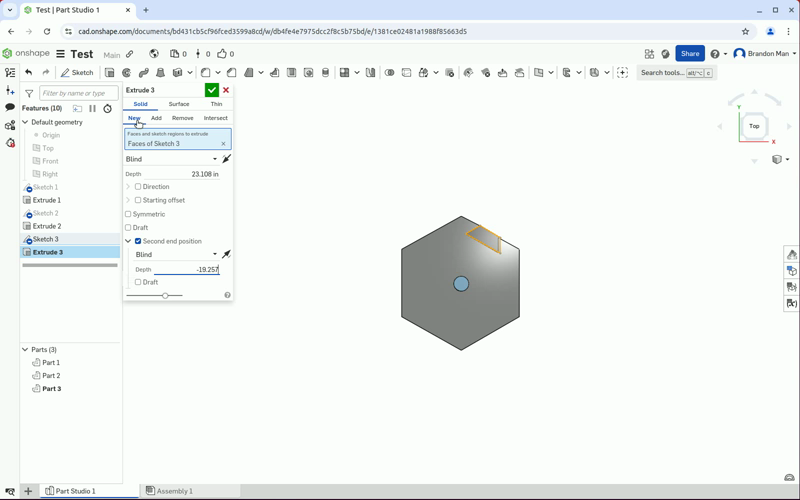
key(enter)
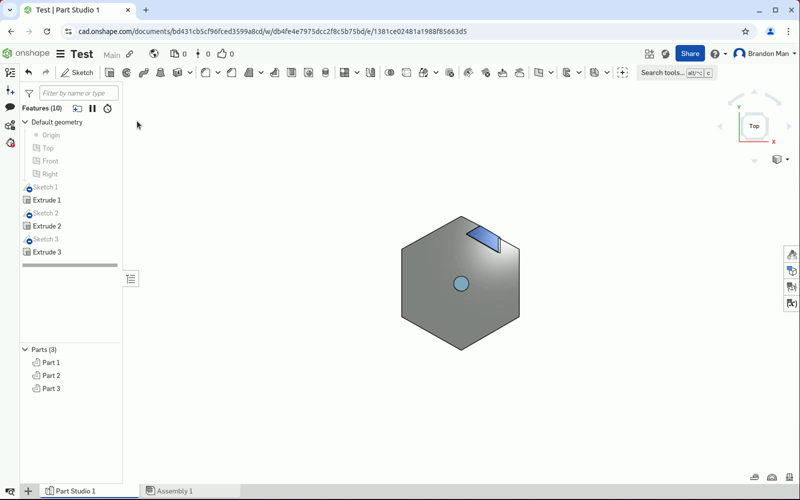
key(shift+h)
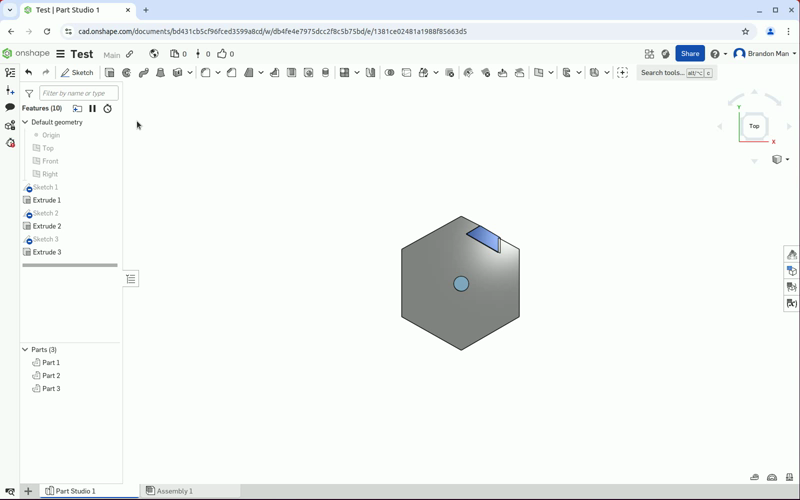
key(shift+h)
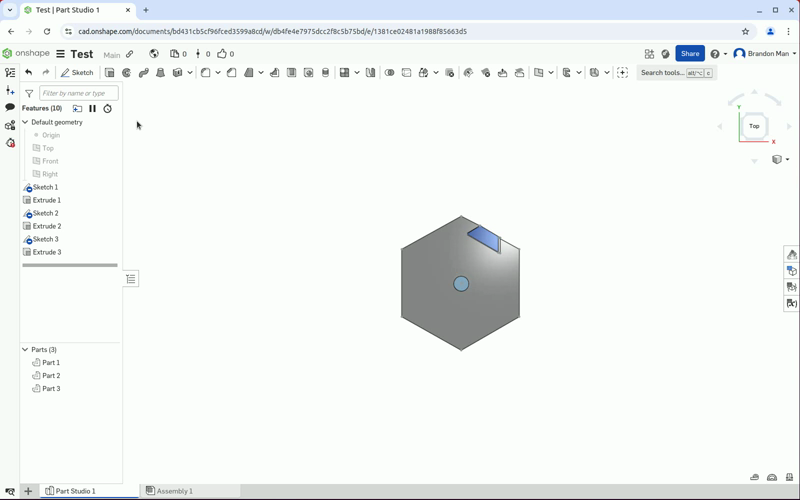
key(shift+7)
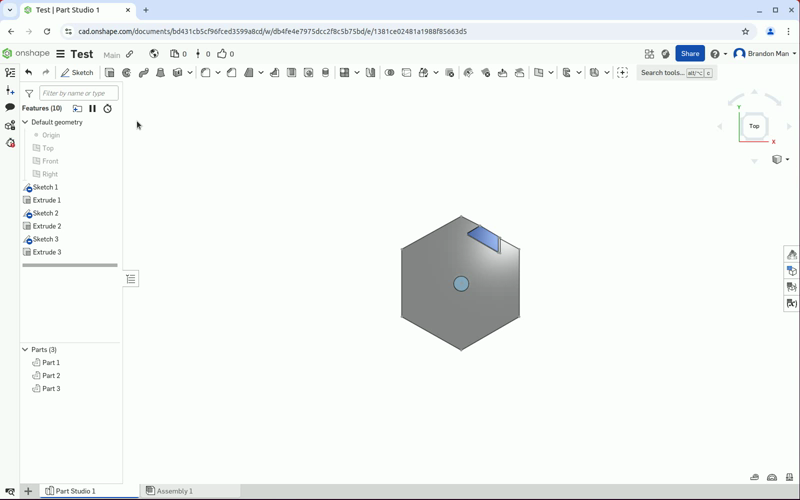
key(up, 3)
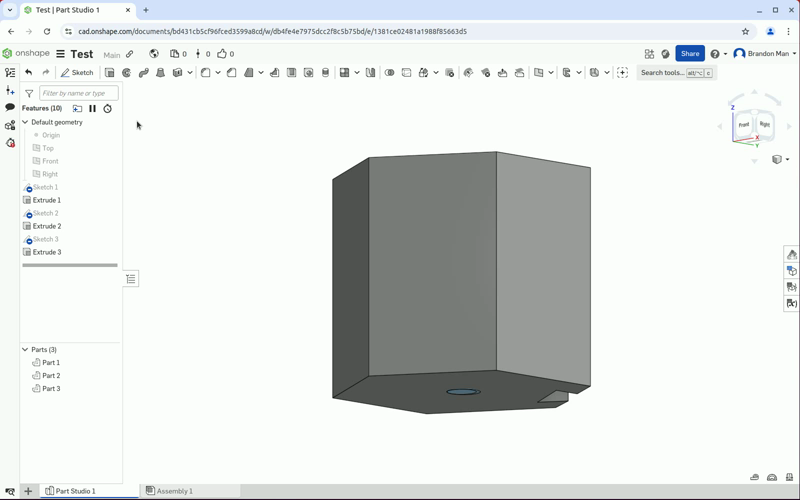
key(left, 3)
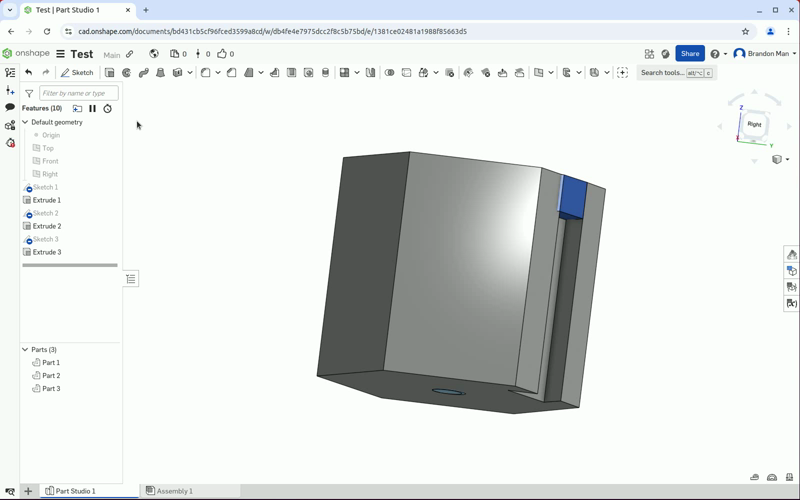
key(right, 3)
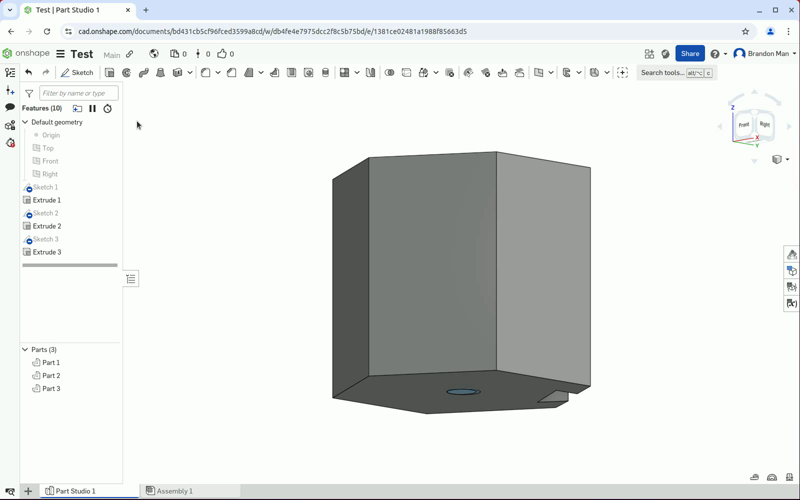
key(down, 3)
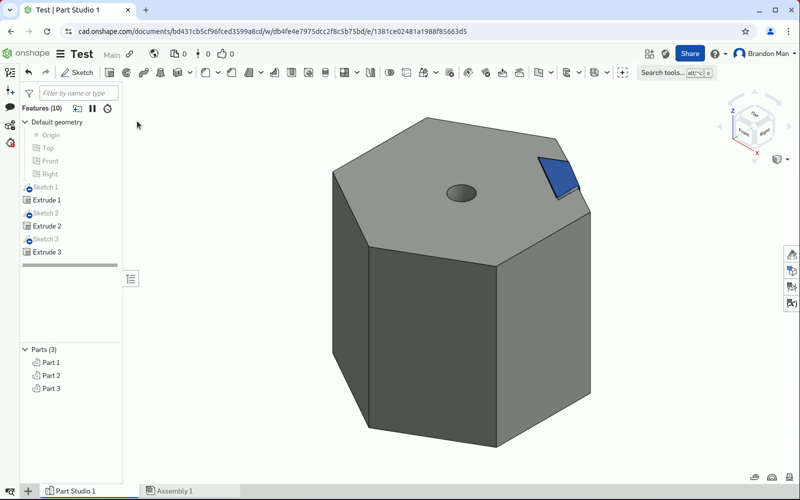
mouse_move(73, 189)
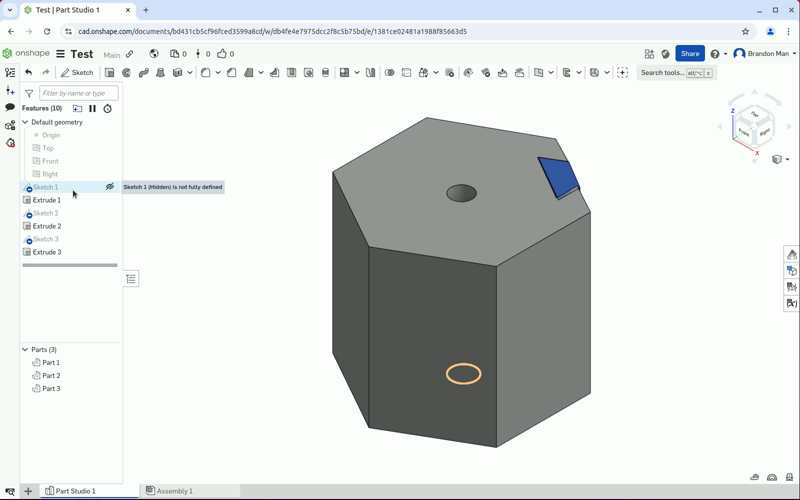
click(73, 189)